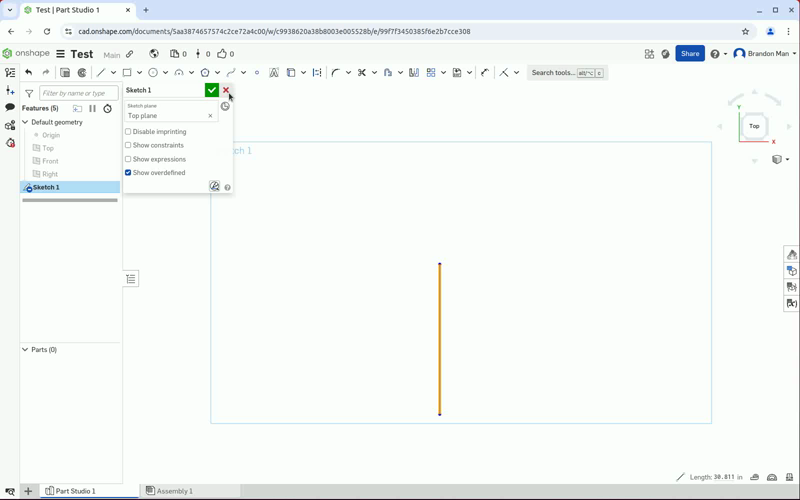
key(shift+h)
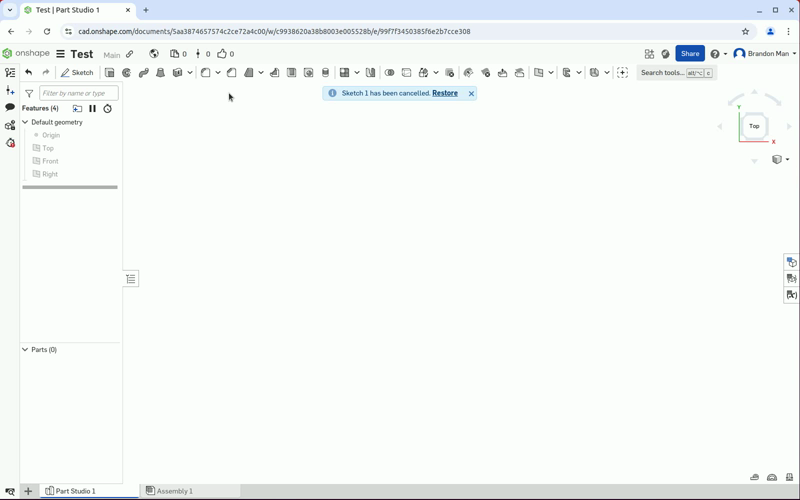
mouse_move(73, 352)
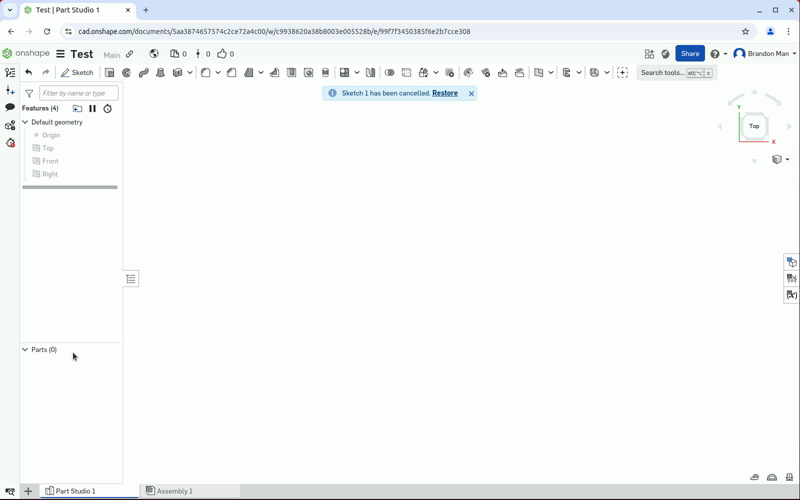
key(y)
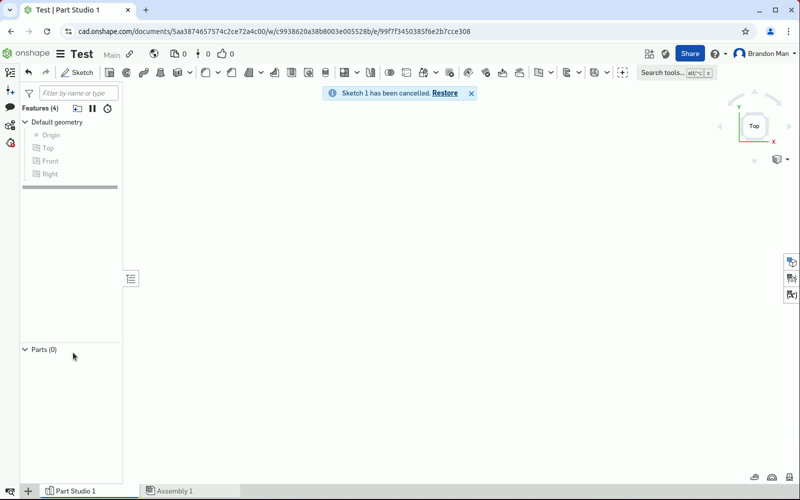
key(shift+p)
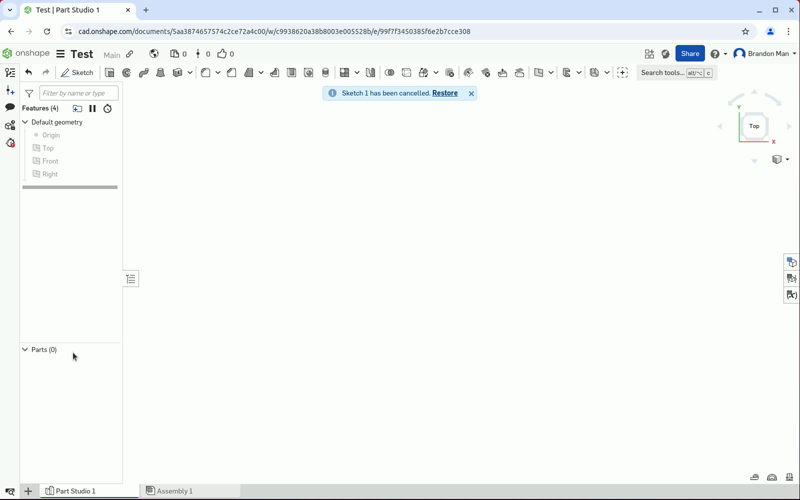
key(space)
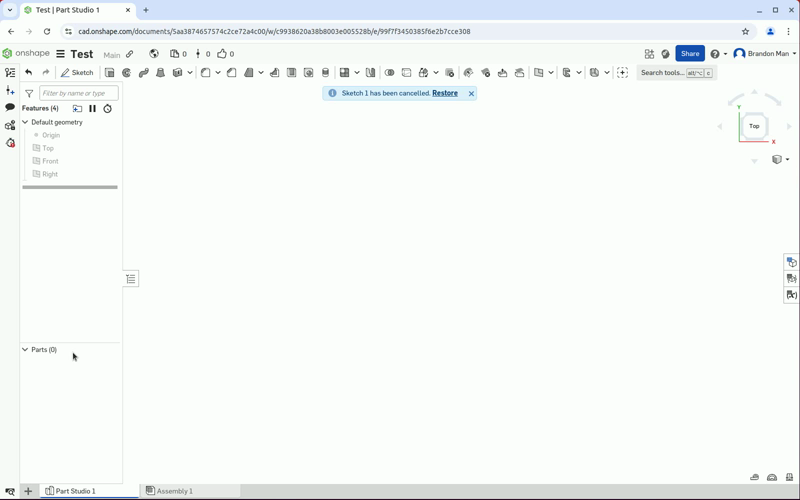
key_down(shift)
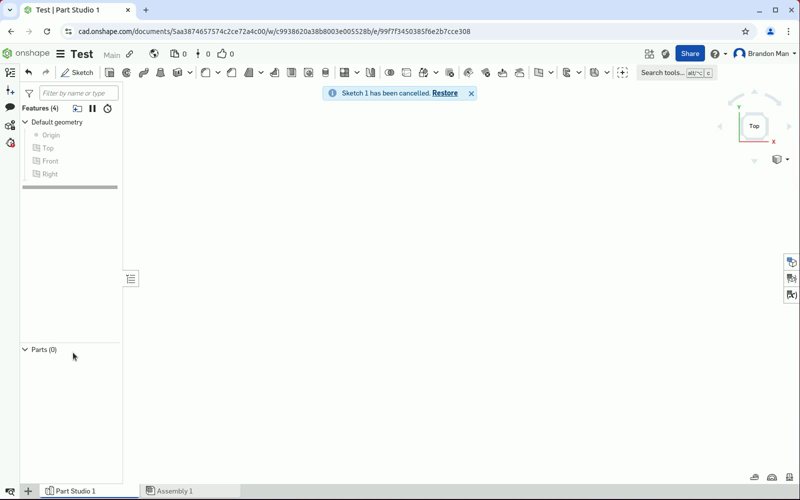
key(up)
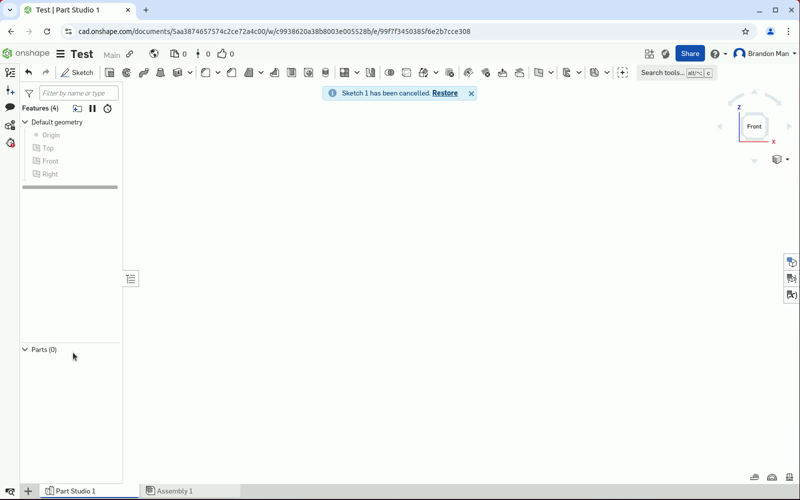
key_up(shift)
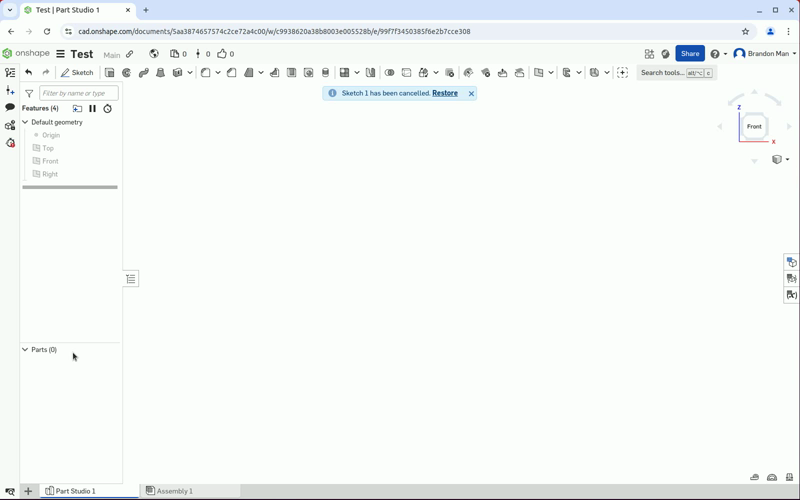
mouse_move(73, 352)
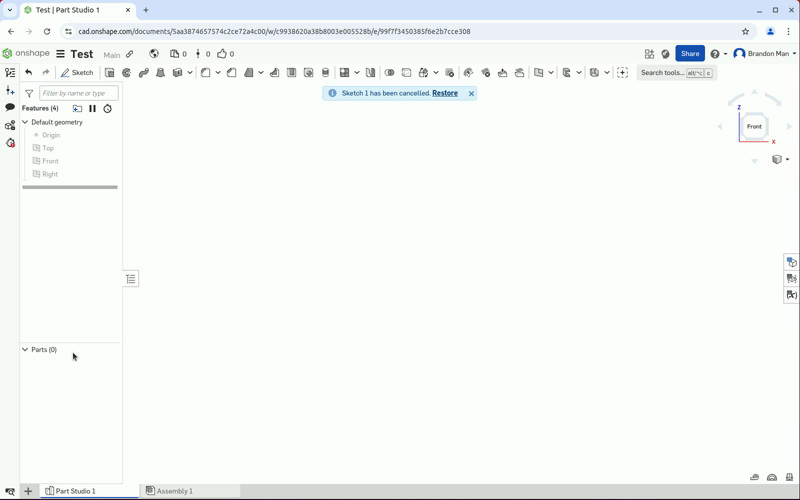
key(shift+y)
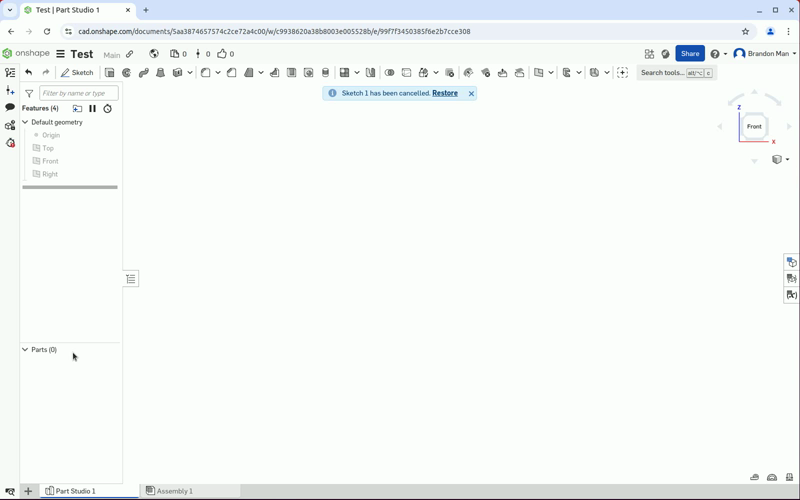
key(shift+s)
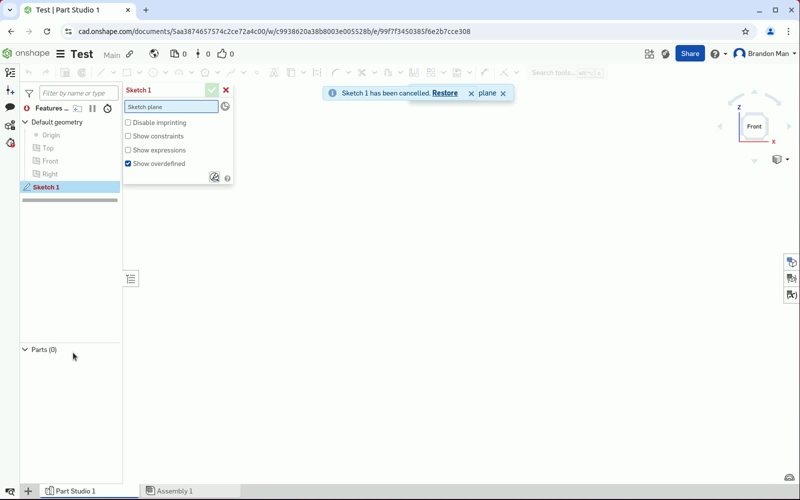
mouse_move(73, 163)
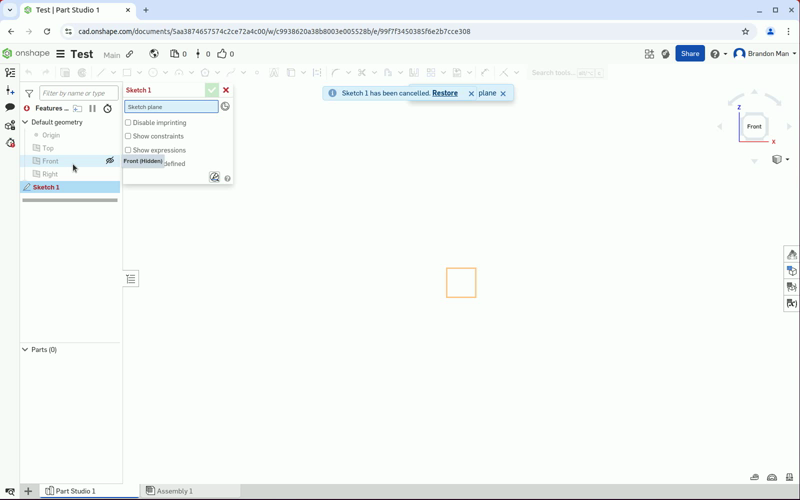
click(73, 163)
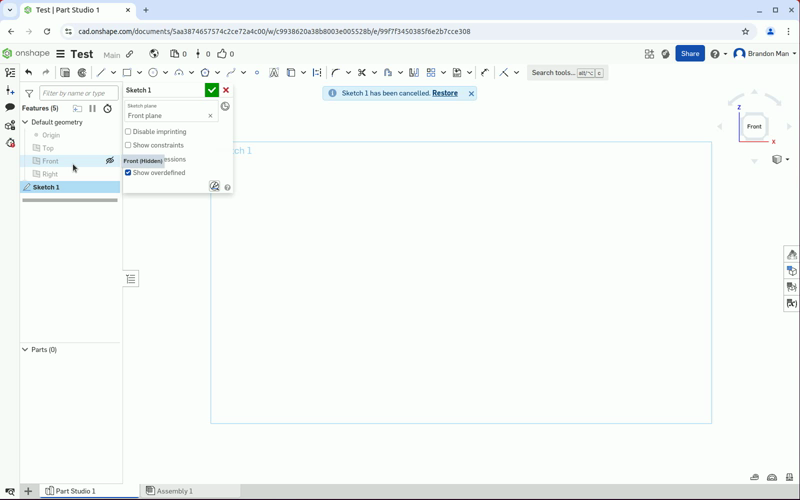
mouse_move(73, 352)
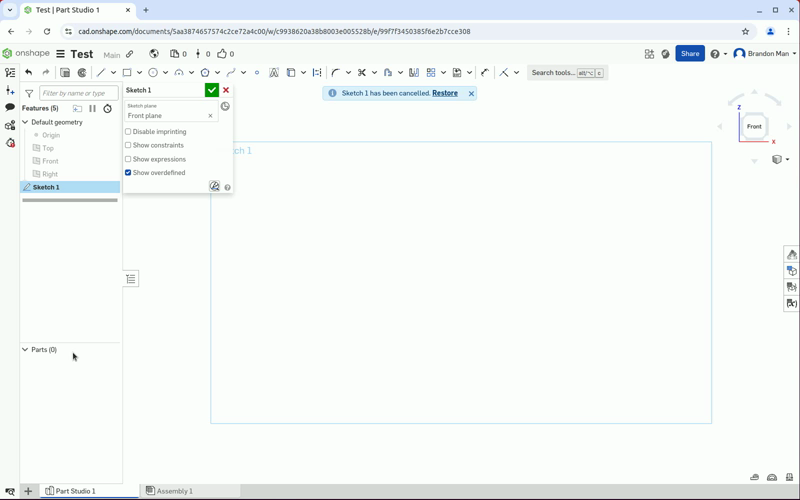
key(y)
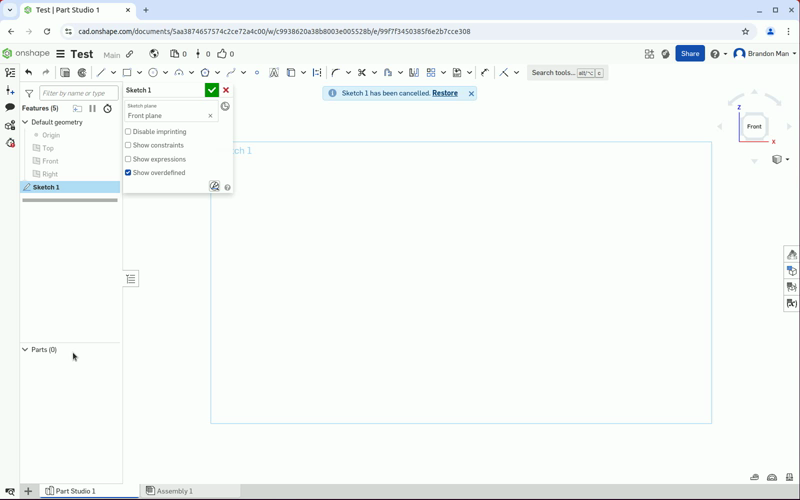
key(c)
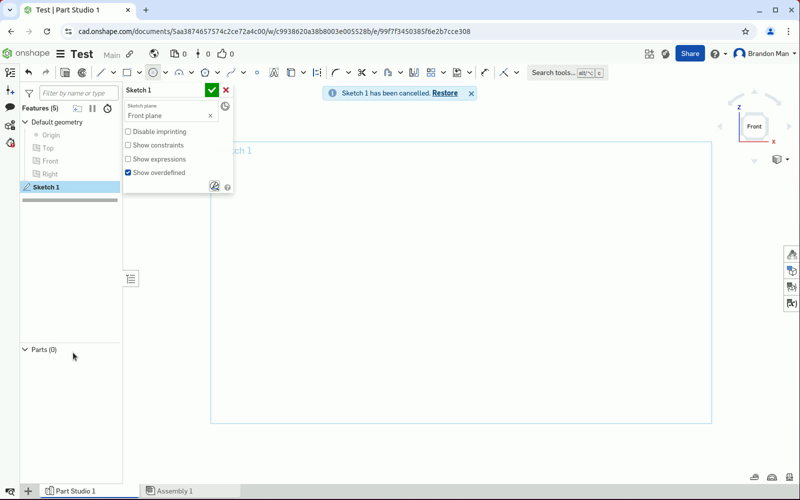
key_down(shift)
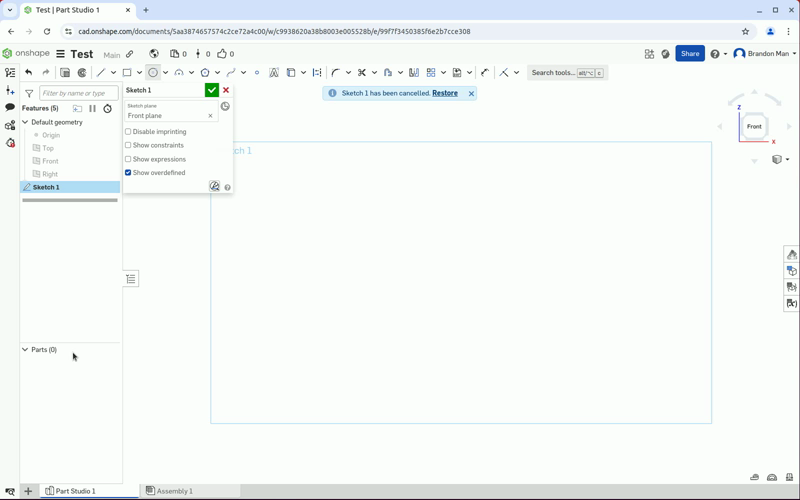
mouse_move(461, 282)
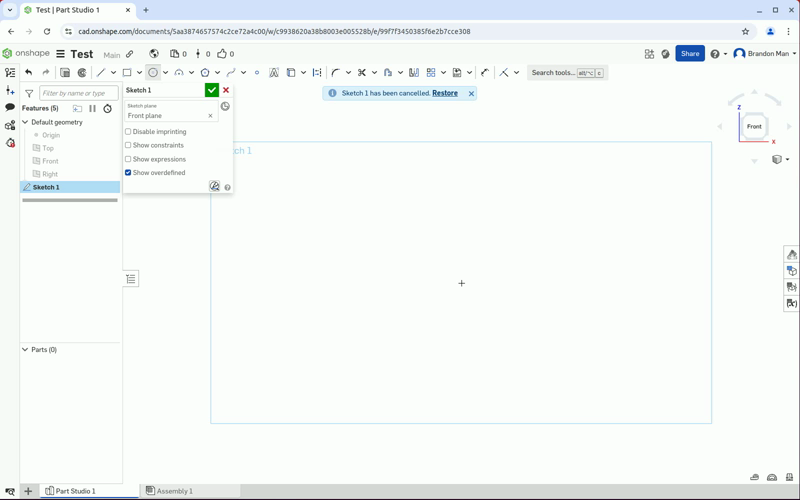
click(461, 282)
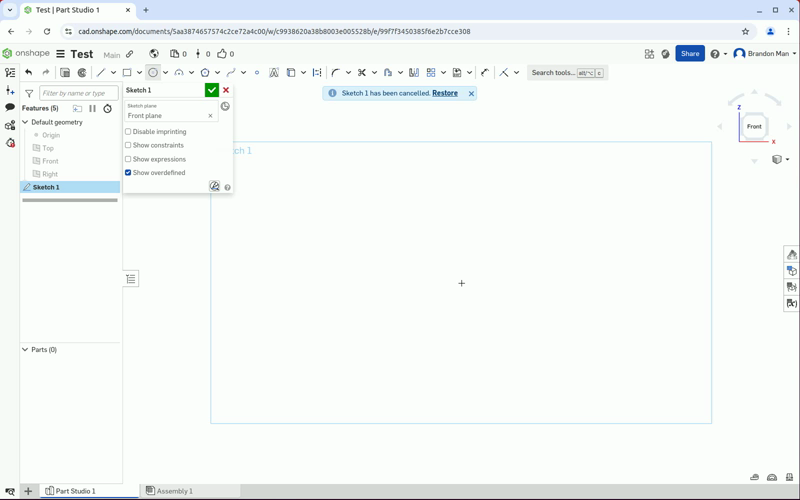
key_up(shift)
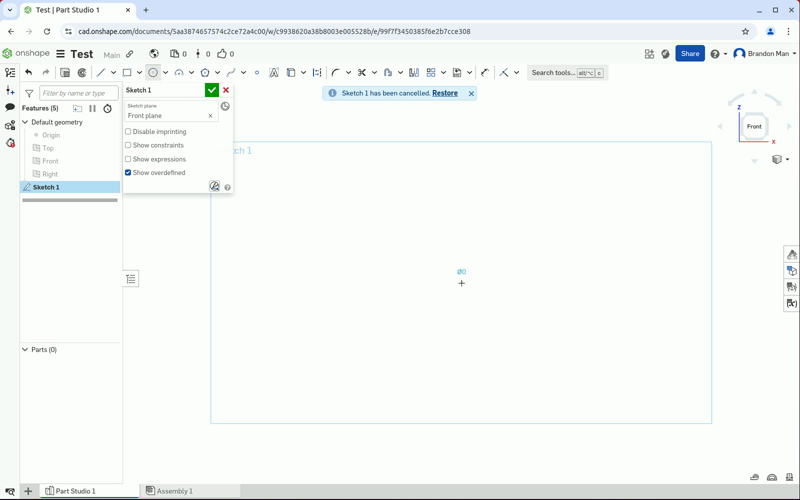
mouse_move(465, 282)
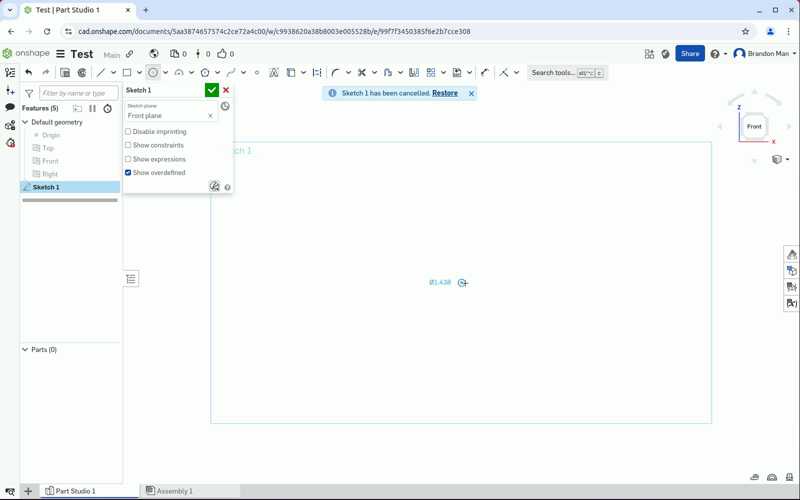
click(465, 282)
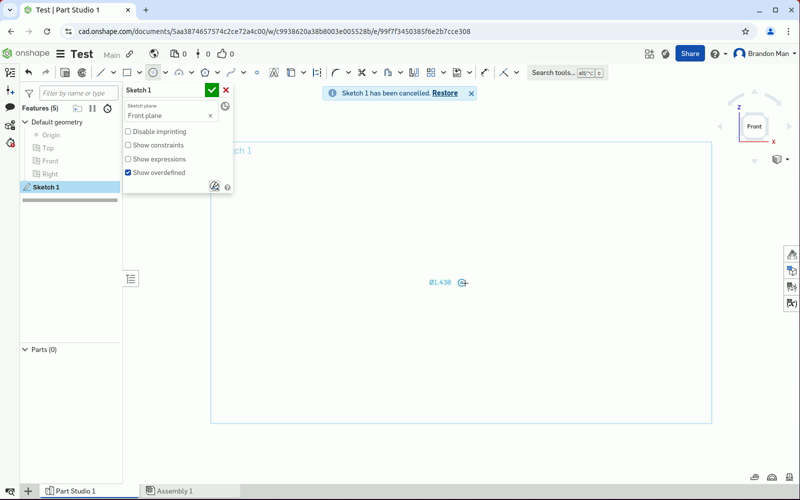
key(esc)
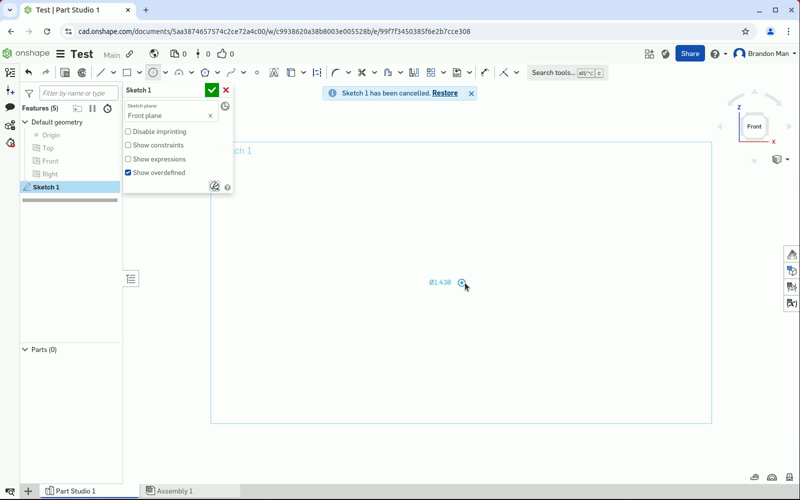
mouse_move(460, 283)
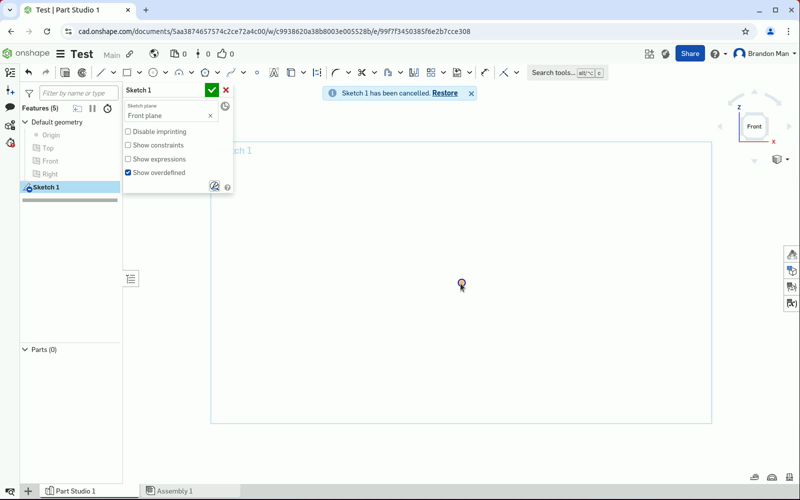
scroll(6)
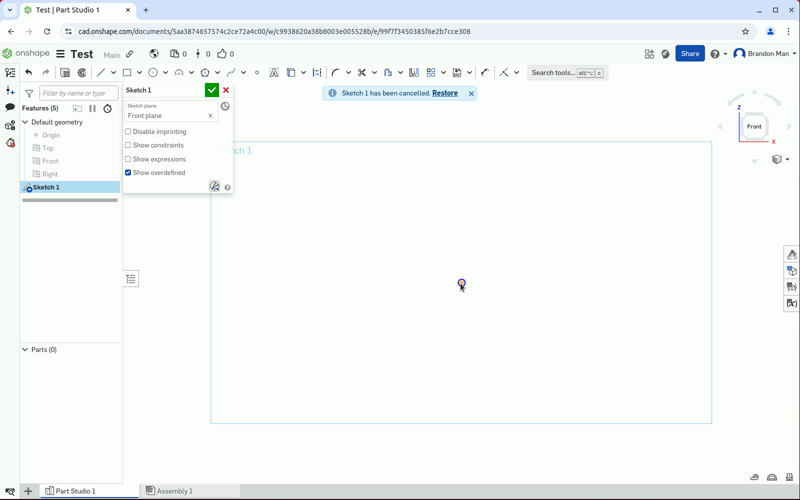
scroll(6)
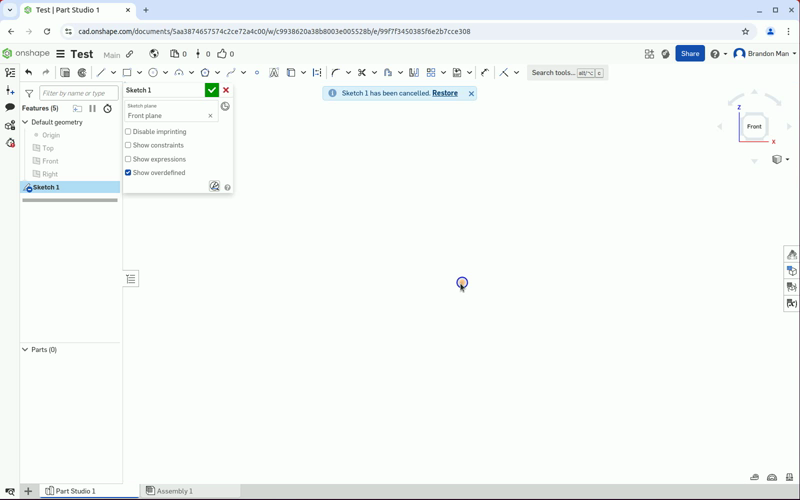
scroll(6)
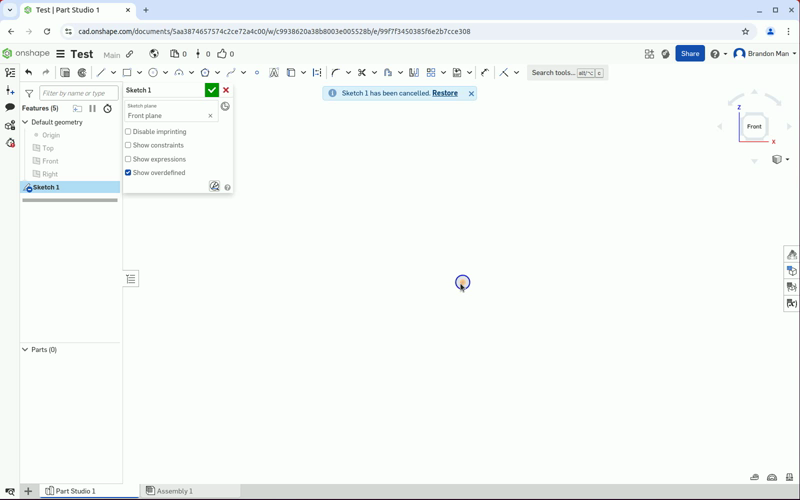
scroll(6)
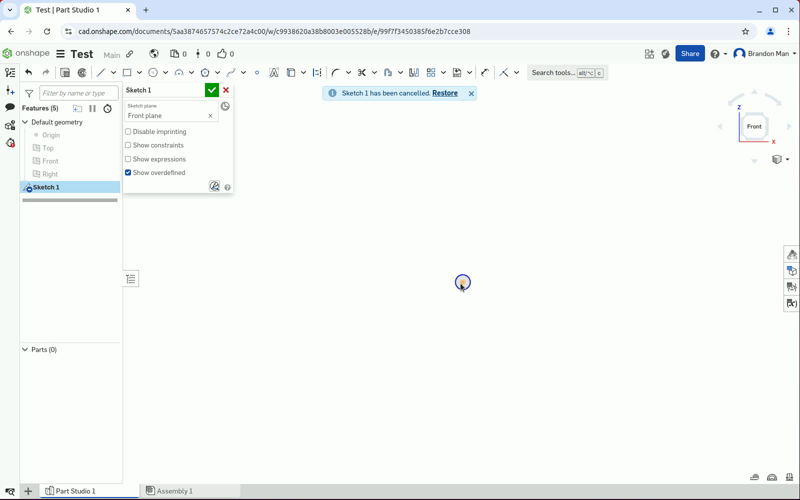
scroll(6)
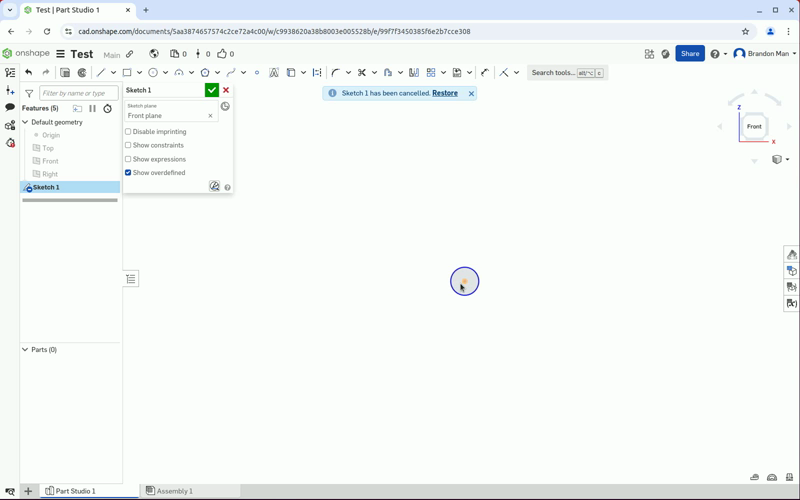
scroll(6)
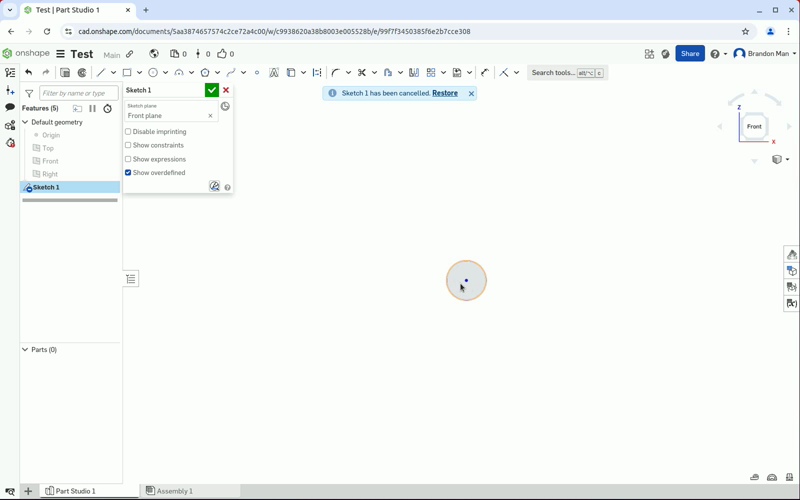
scroll(6)
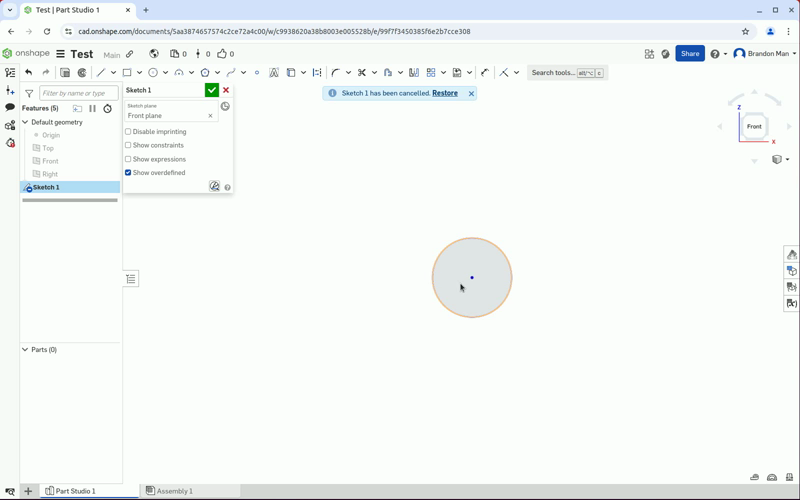
click(460, 283)
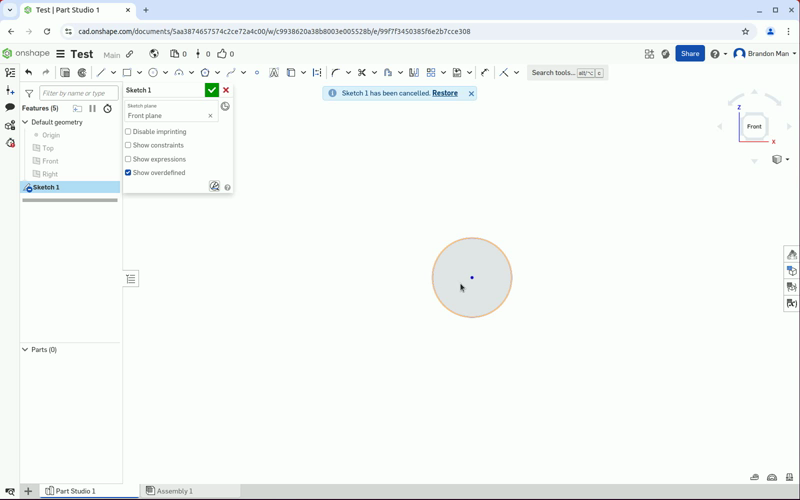
scroll(-6)
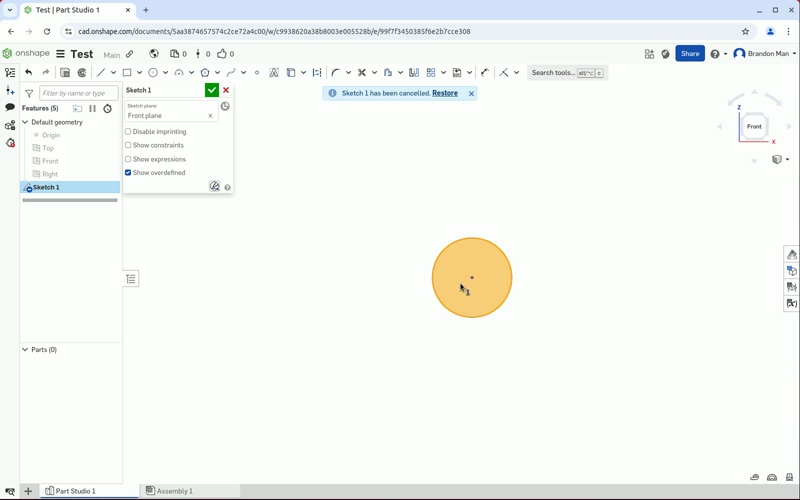
scroll(-6)
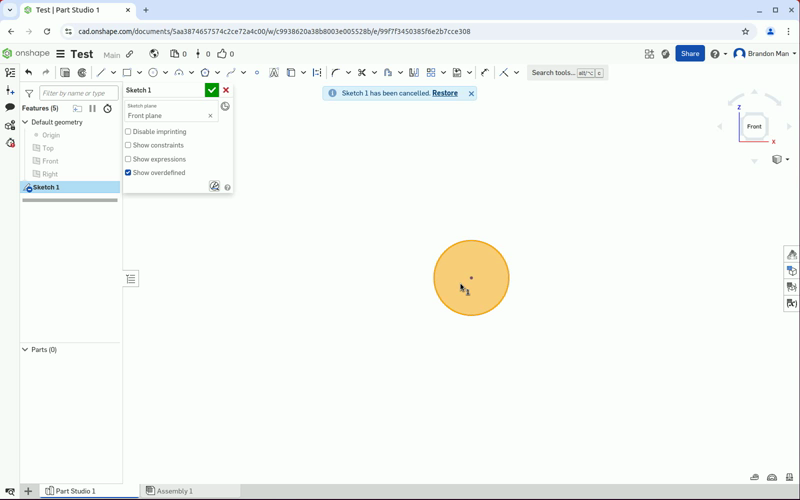
scroll(-6)
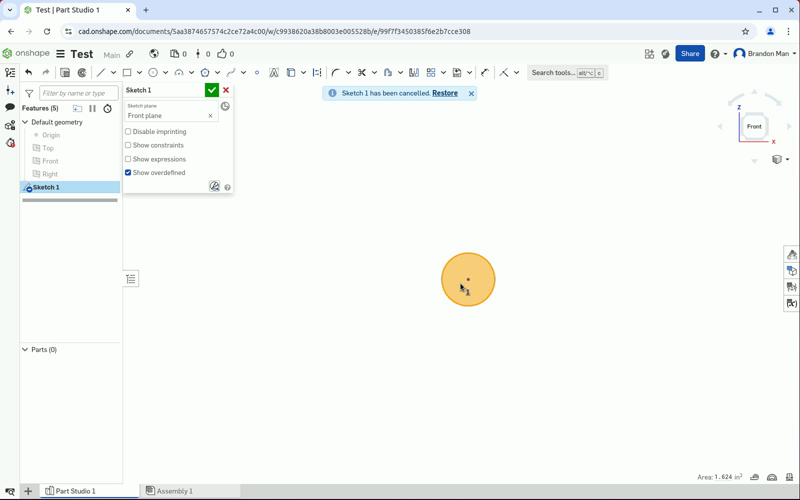
scroll(-6)
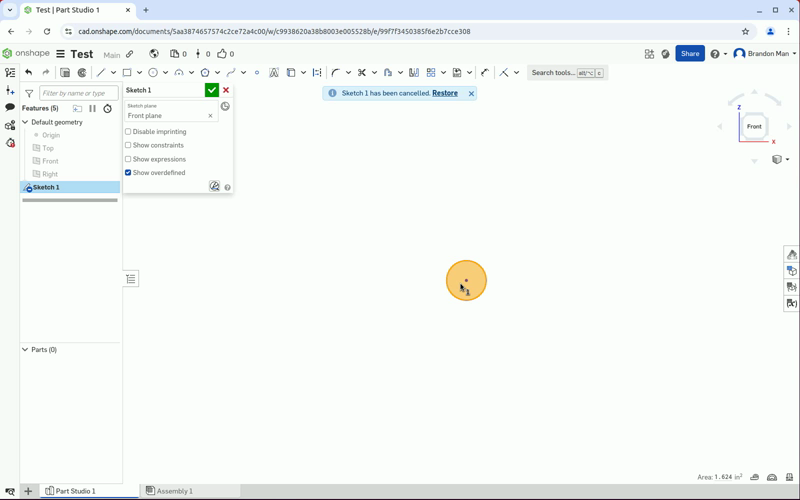
scroll(-6)
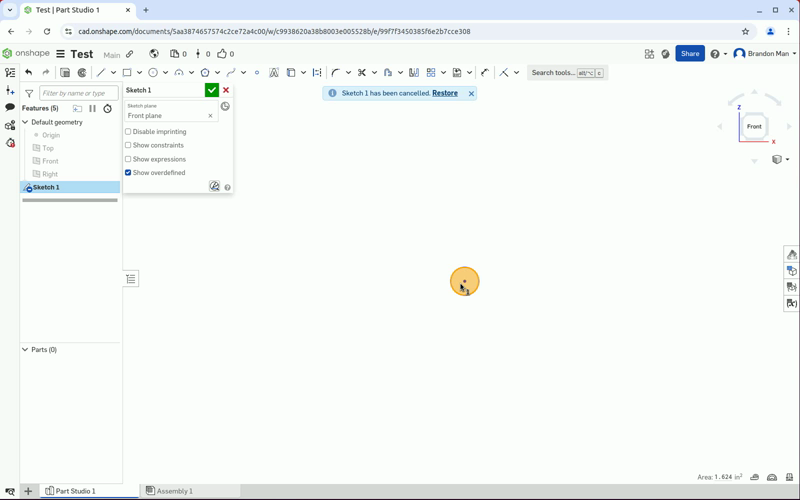
scroll(-6)
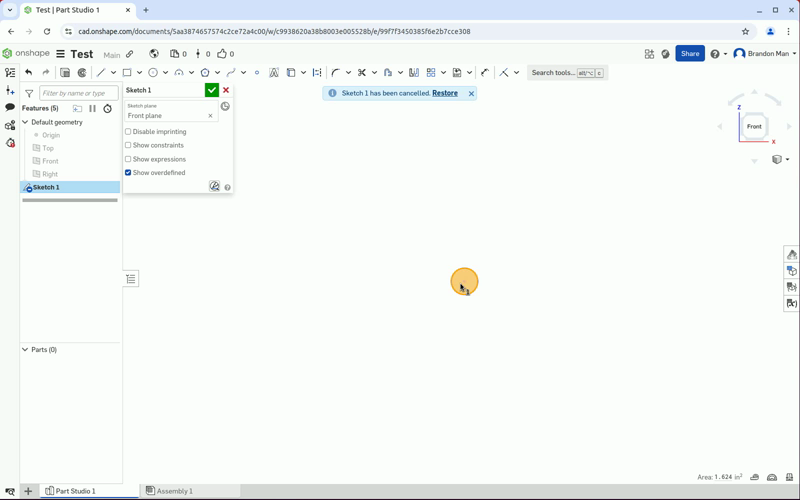
scroll(-6)
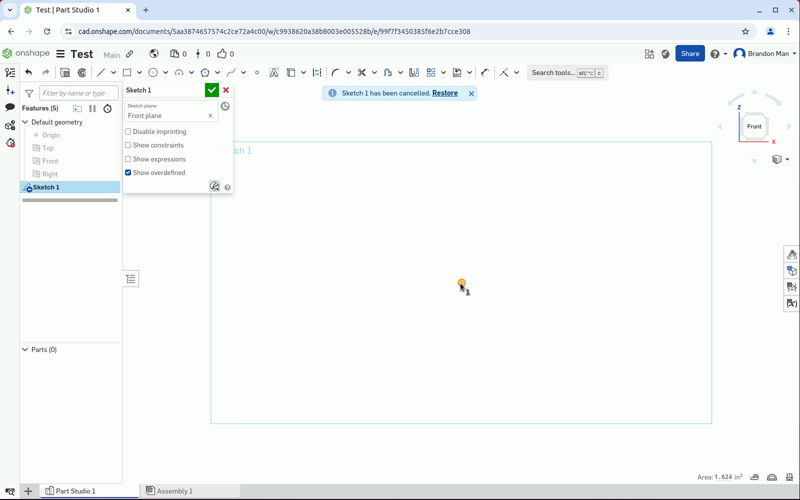
mouse_move(73, 352)
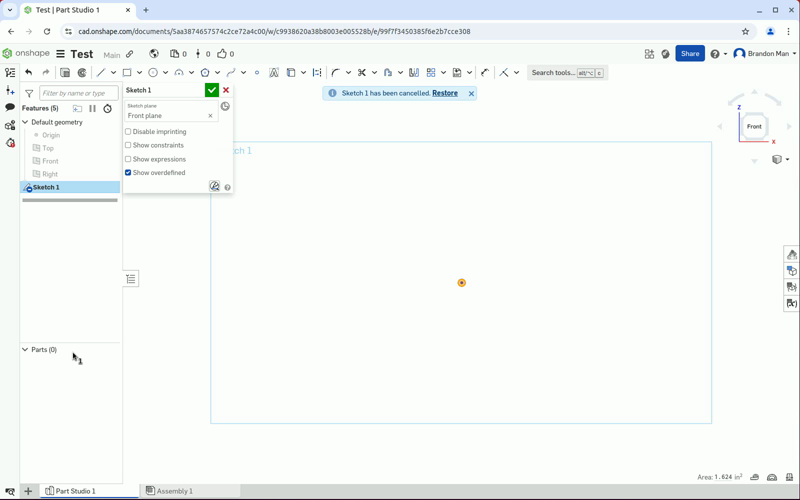
key(shift+y)
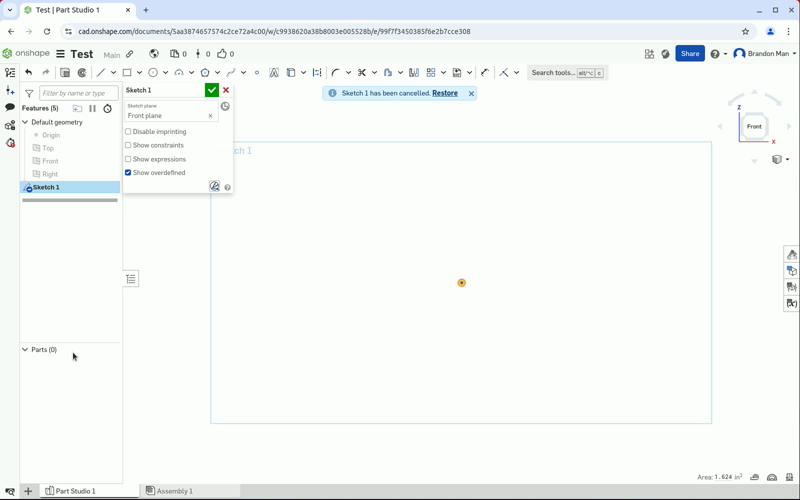
key(shift+e)
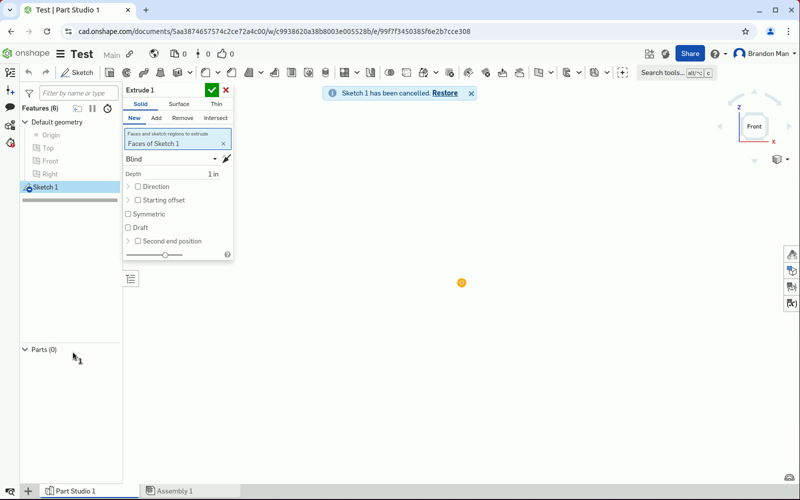
mouse_move(143, 106)
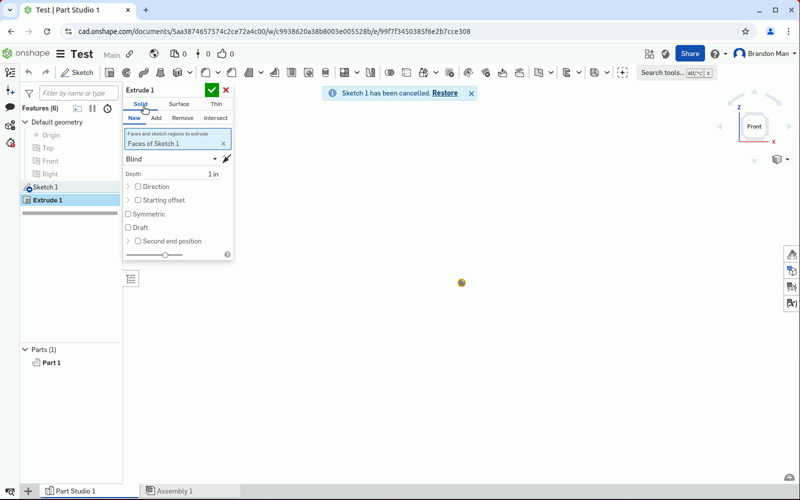
click(143, 106)
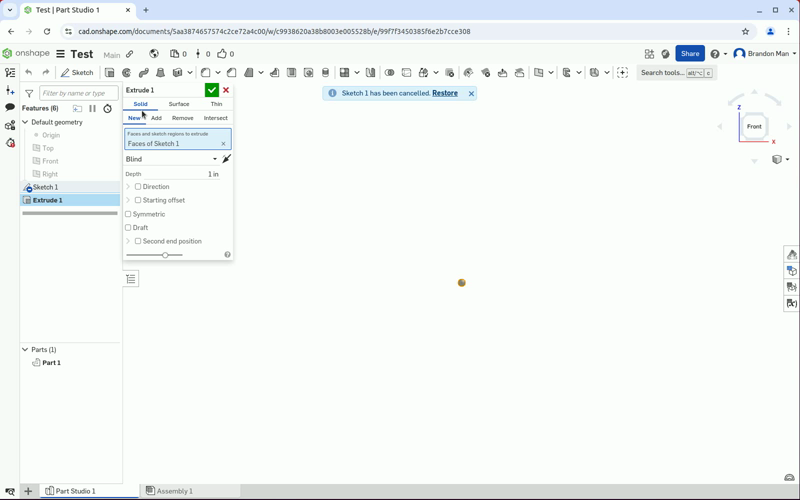
mouse_move(137, 120)
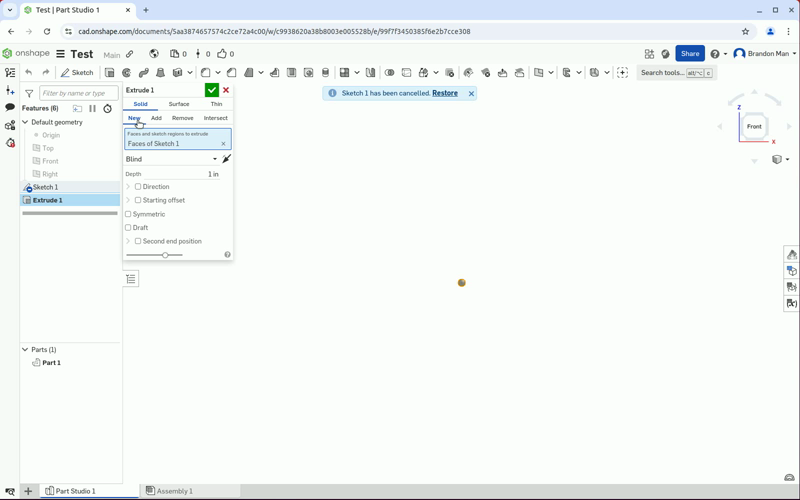
click(137, 120)
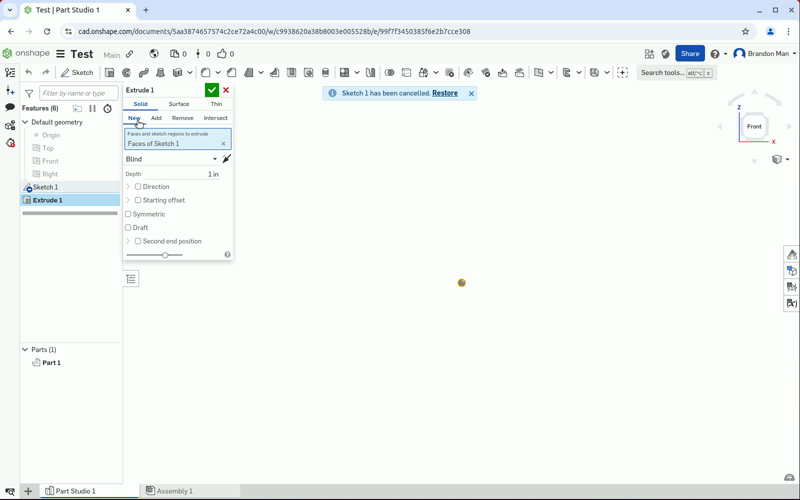
key(tab, 4)
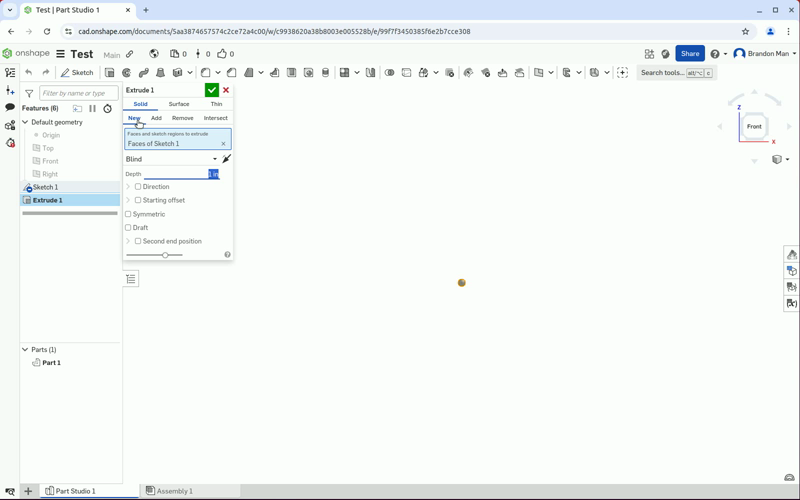
text(23.108)
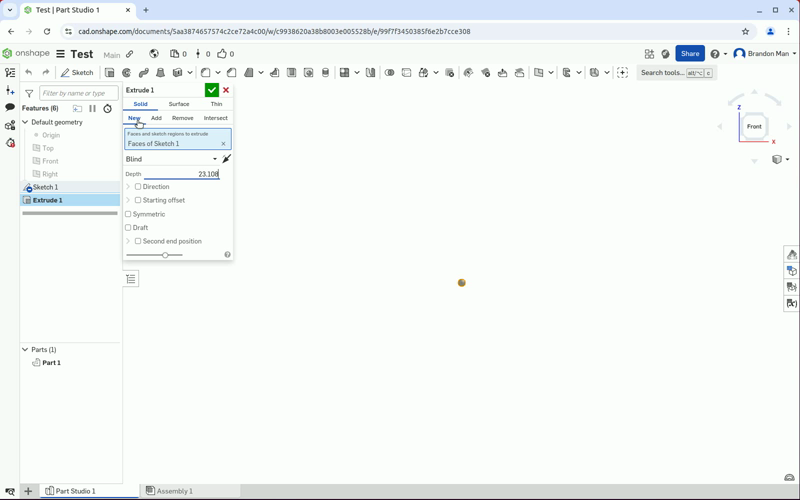
key(enter)
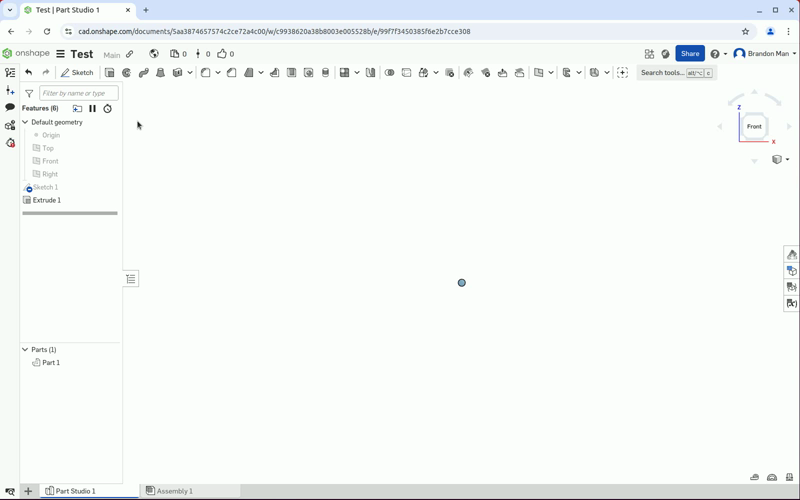
key(shift+h)
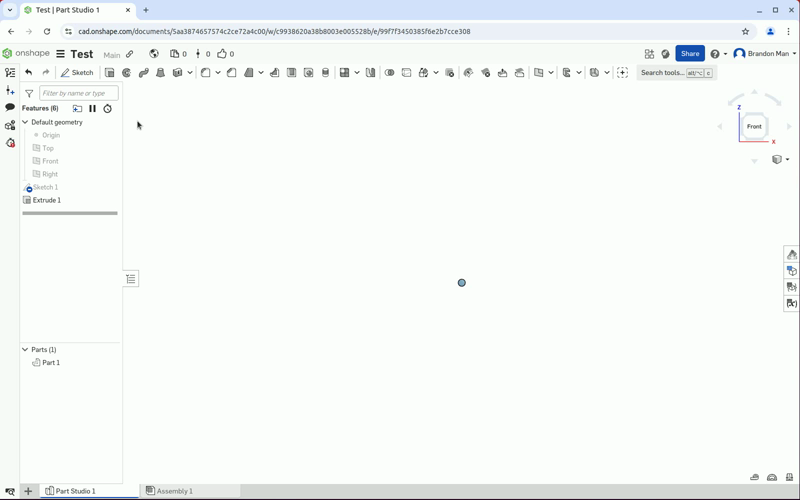
key(shift+h)
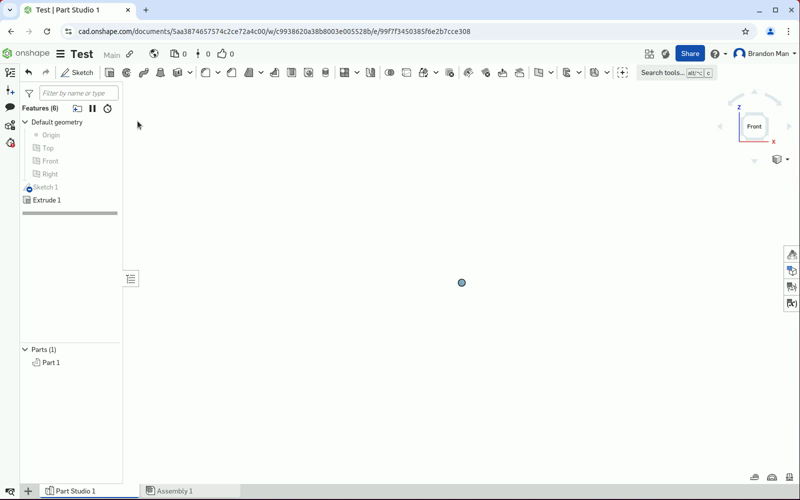
mouse_move(73, 189)
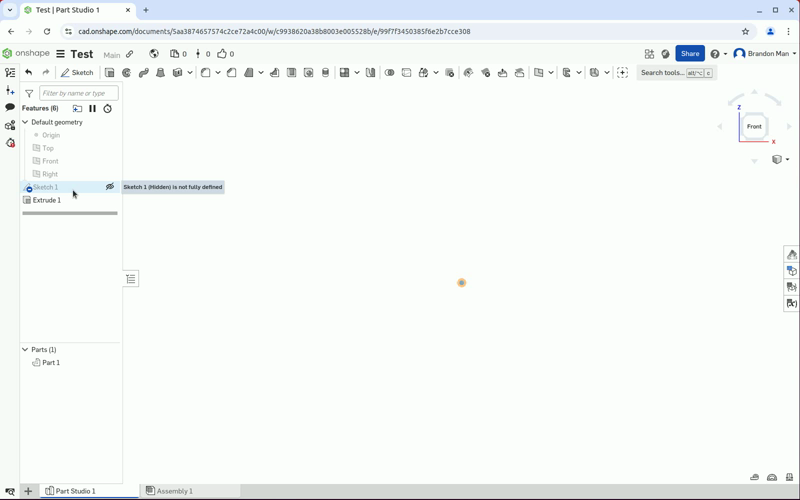
click(73, 189)
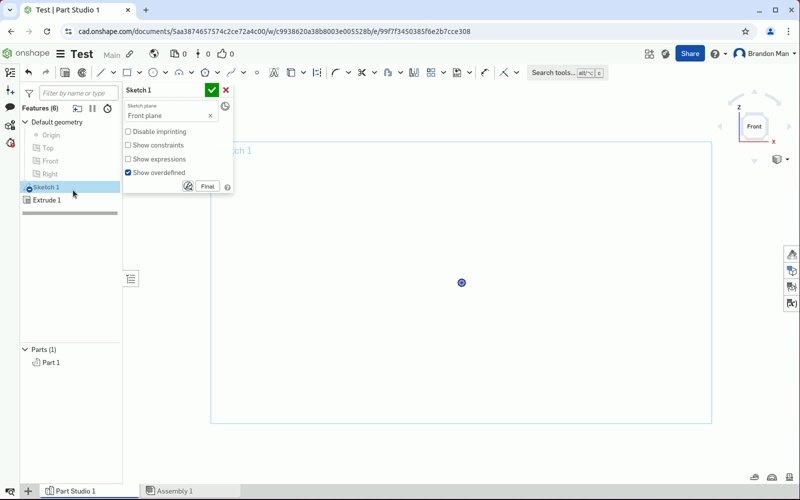
mouse_move(229, 92)
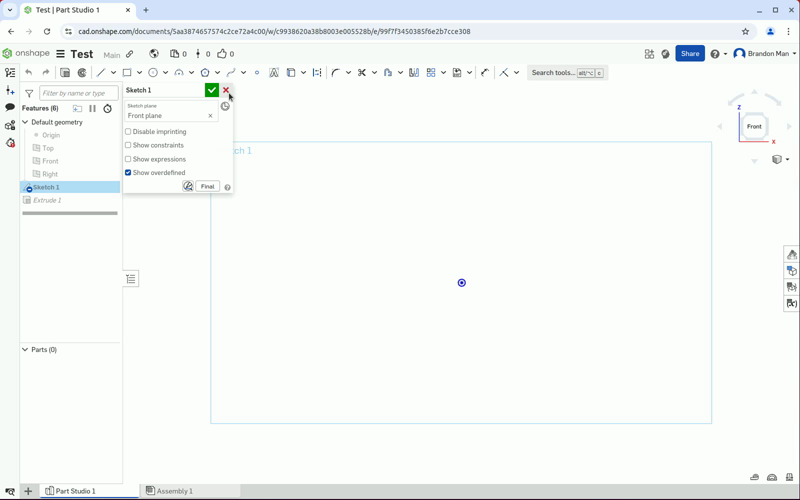
click(229, 92)
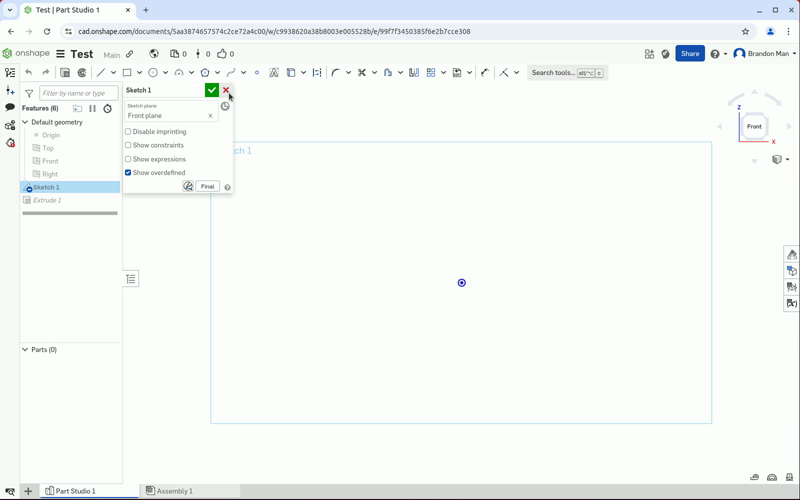
key(shift+s)
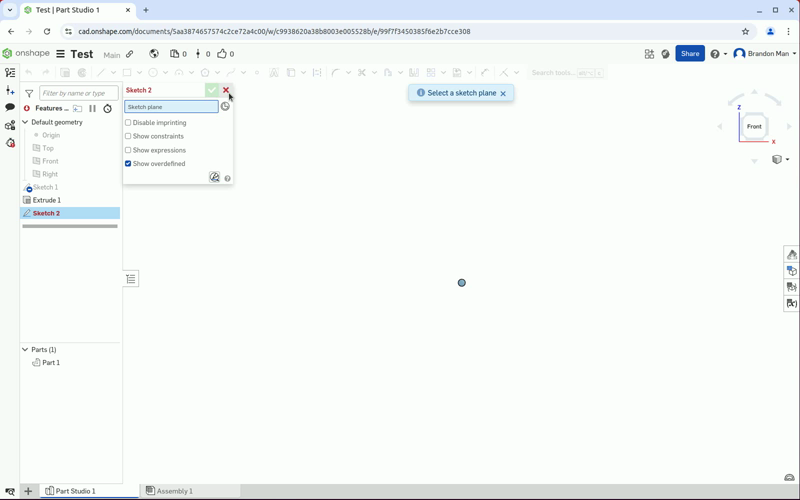
mouse_move(73, 163)
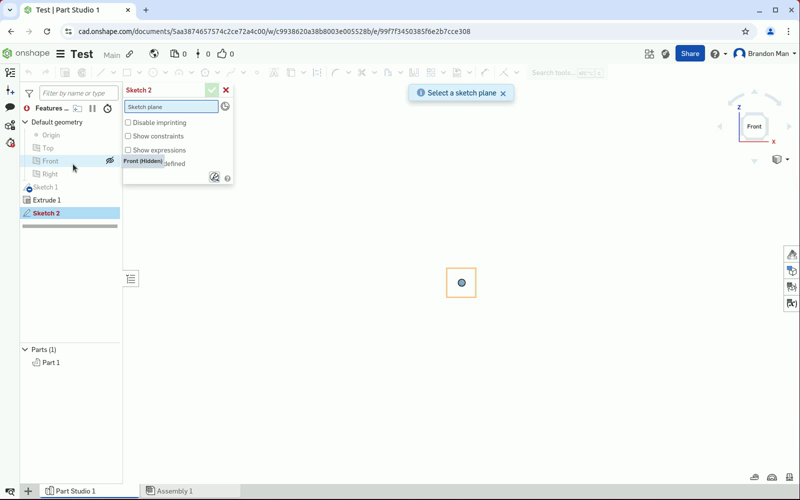
click(73, 163)
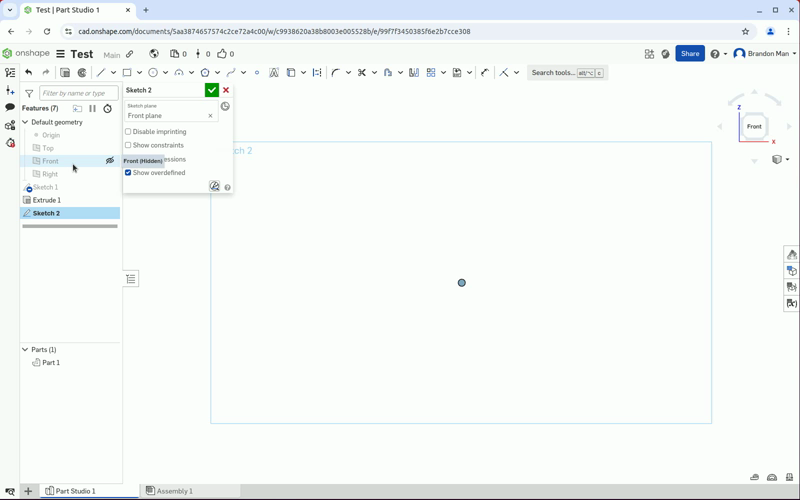
mouse_move(73, 352)
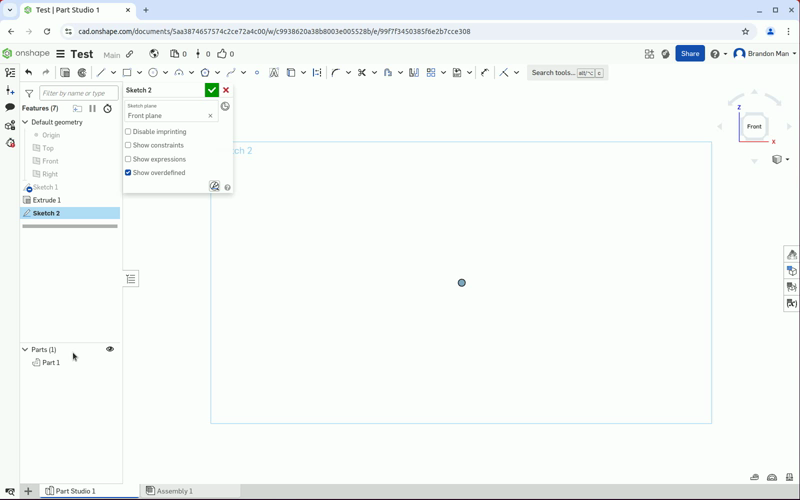
key(y)
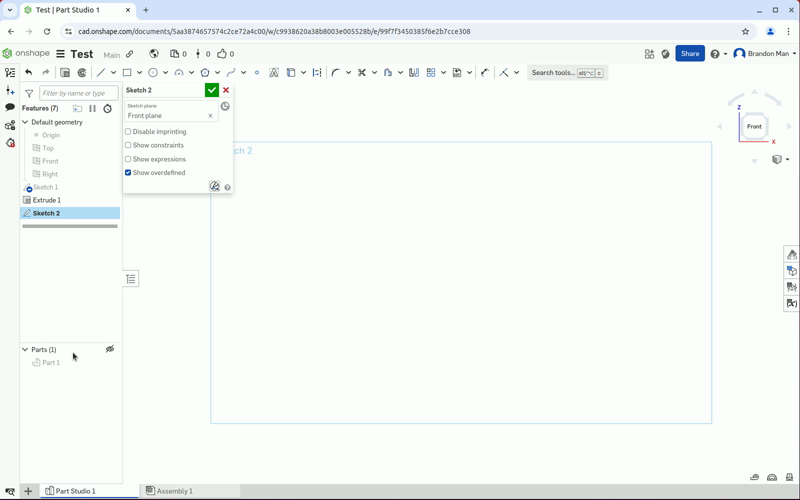
key(l)
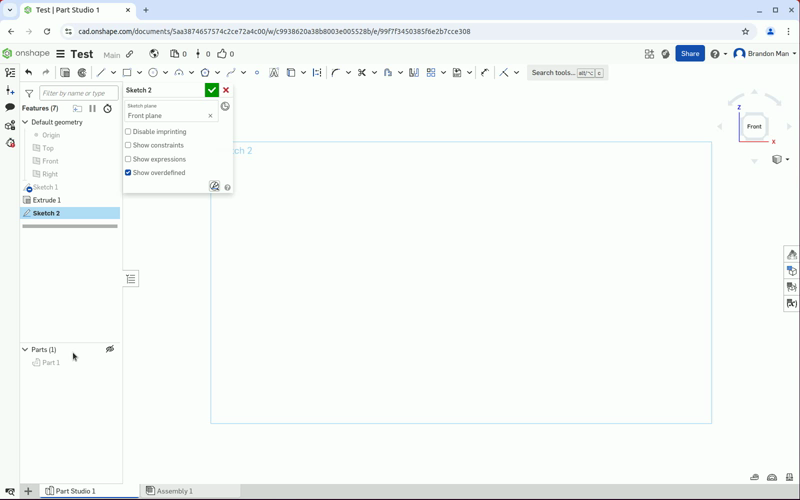
key_down(shift)
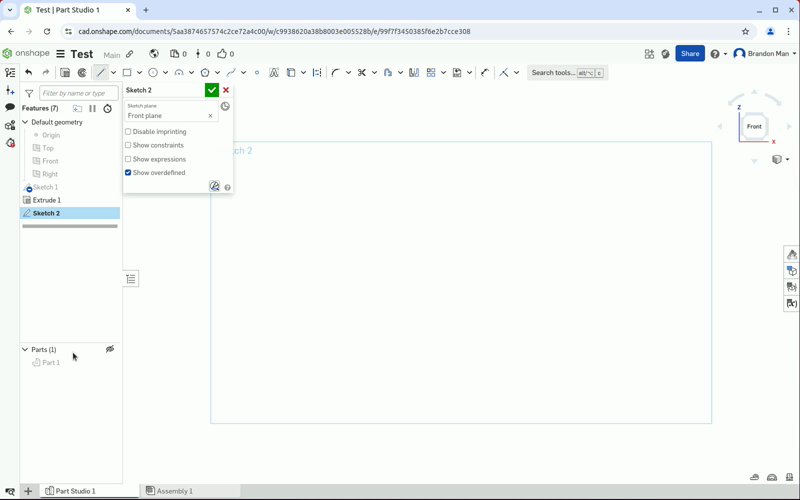
mouse_move(456, 285)
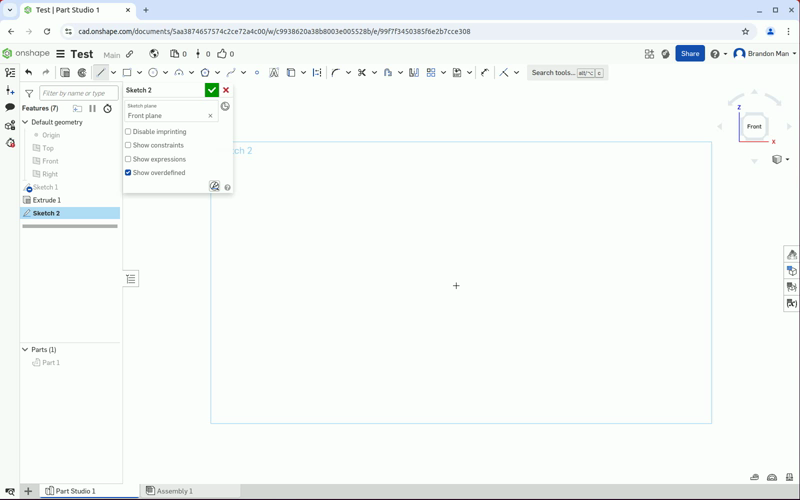
click(456, 285)
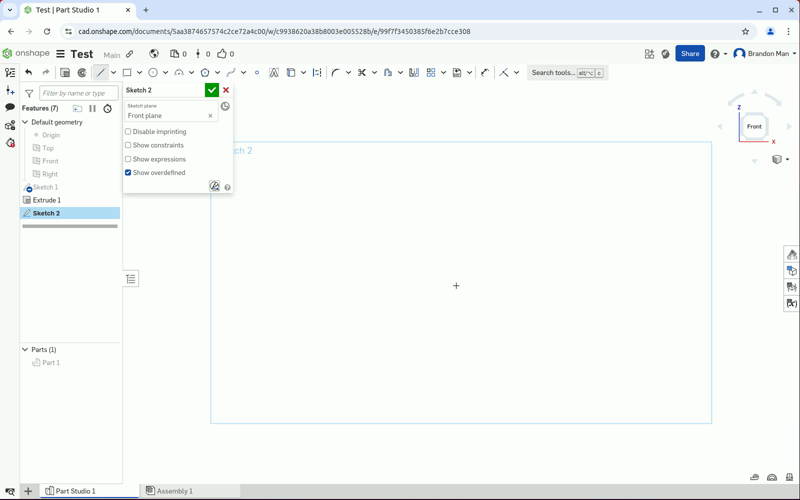
key_up(shift)
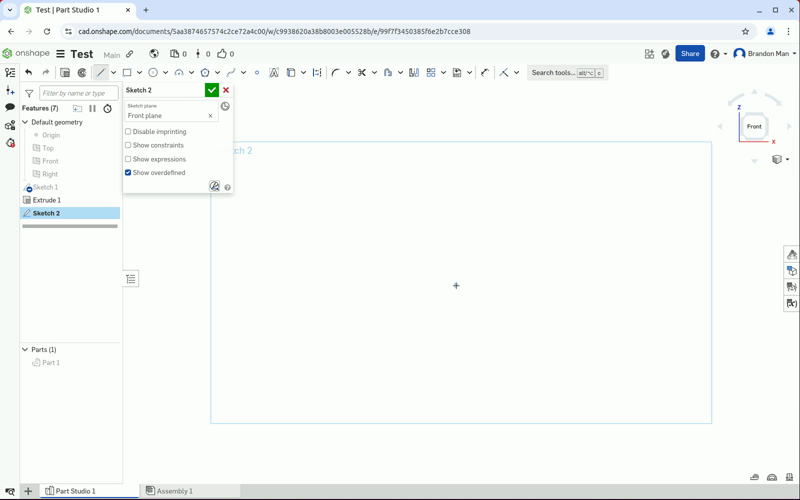
key_down(shift)
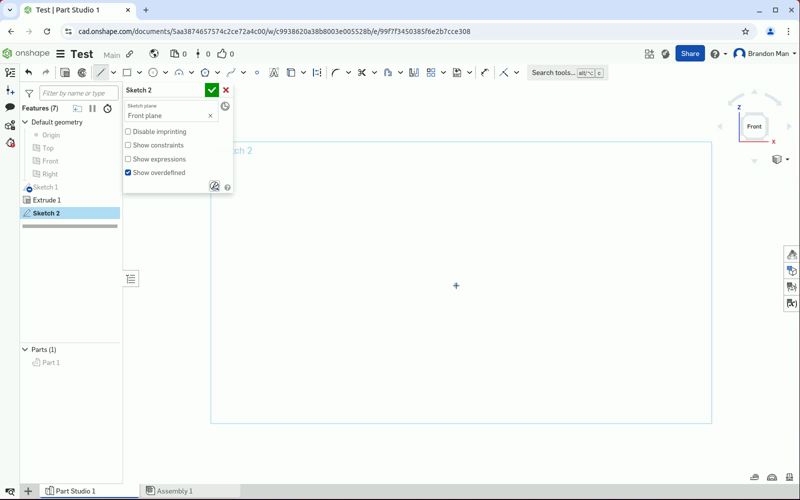
mouse_move(486, 285)
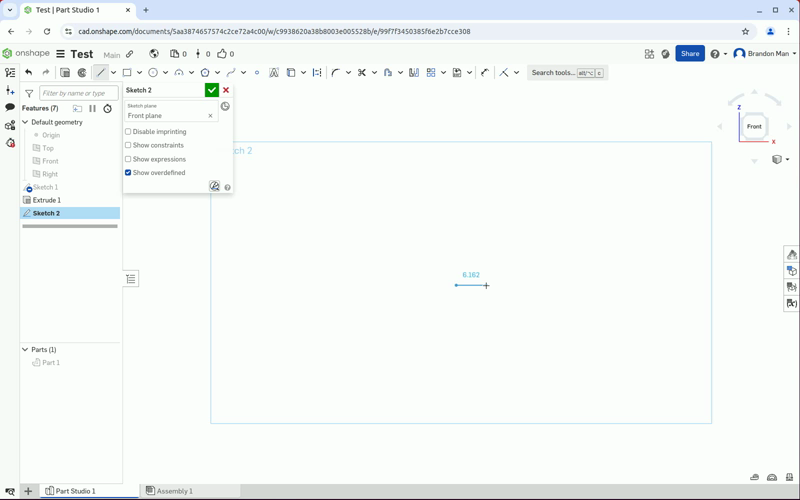
mouse_move(460, 288)
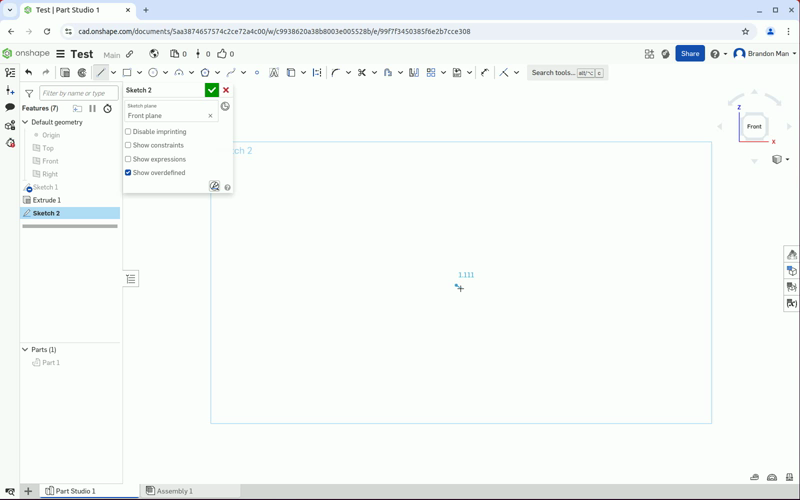
scroll(6)
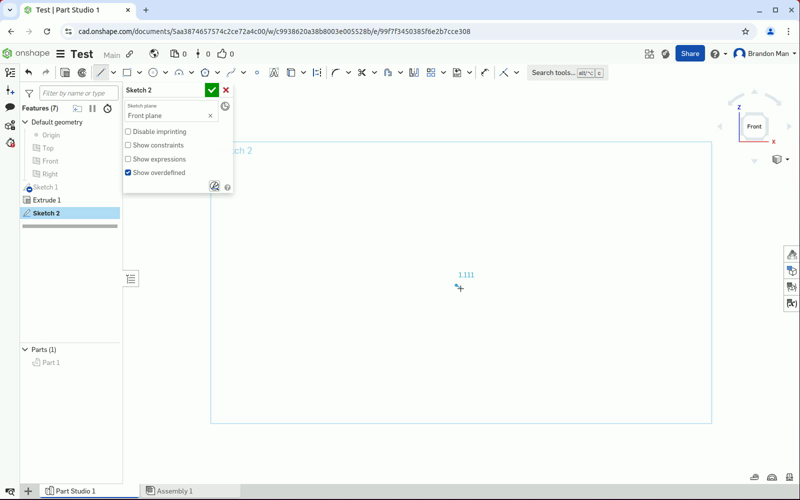
scroll(6)
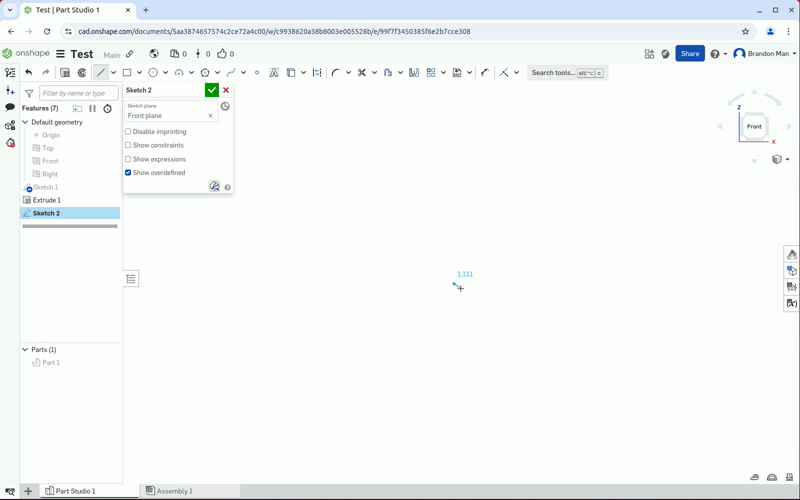
scroll(6)
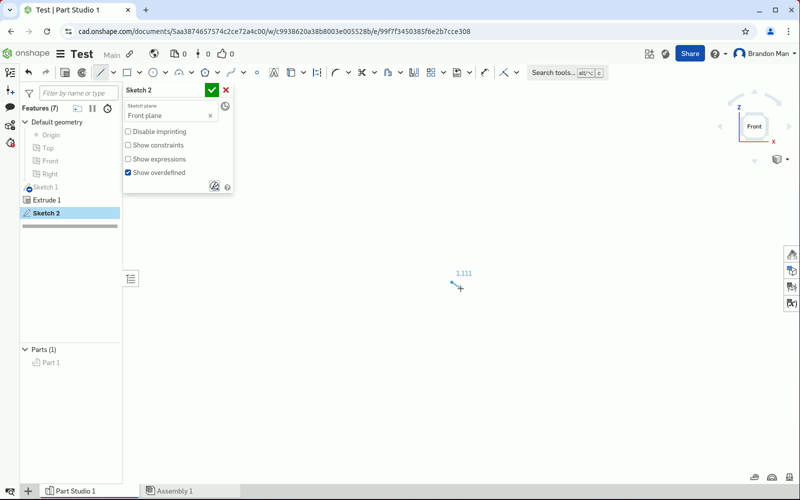
scroll(6)
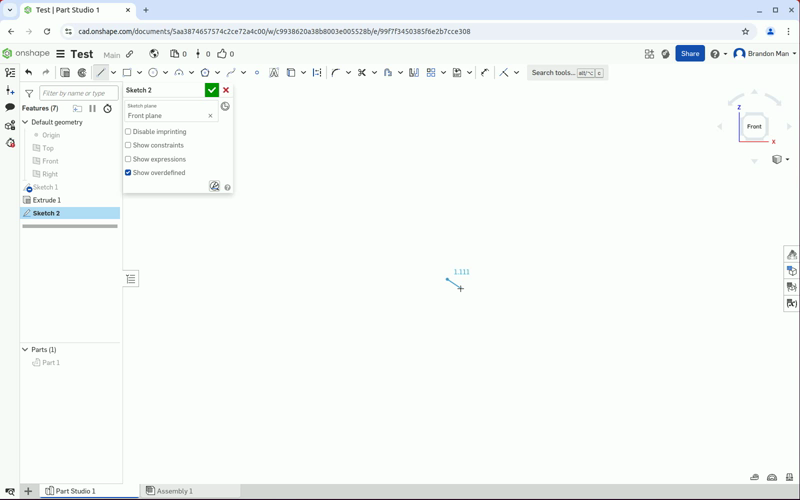
scroll(6)
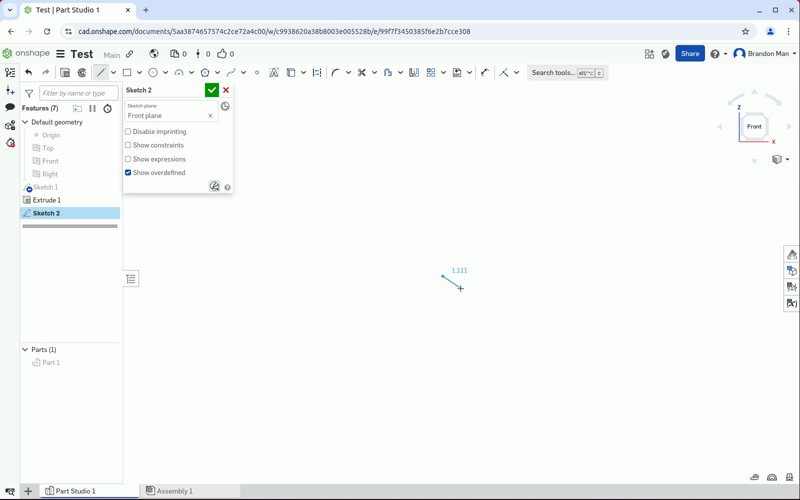
scroll(6)
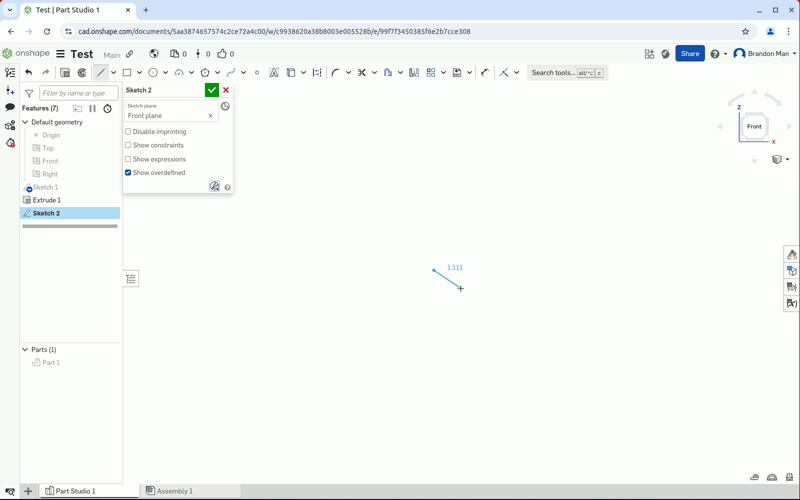
scroll(6)
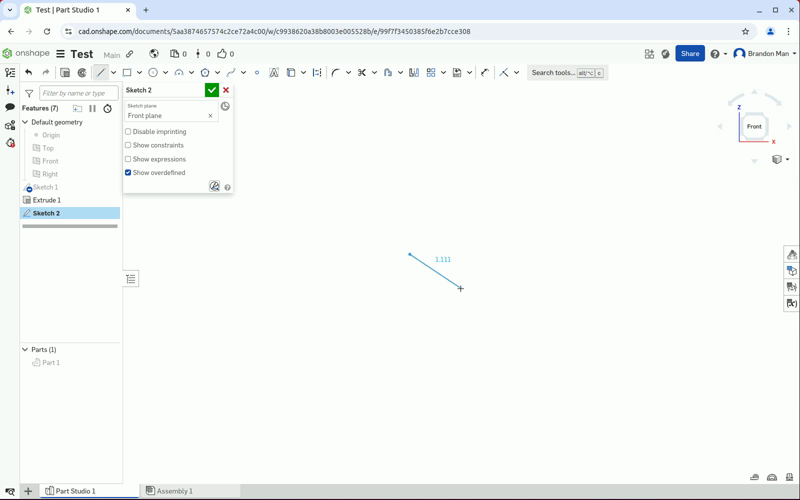
click(460, 288)
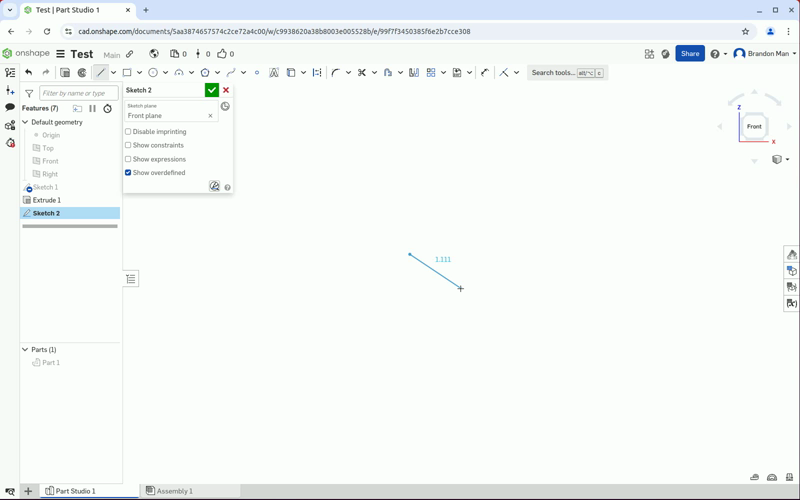
scroll(-6)
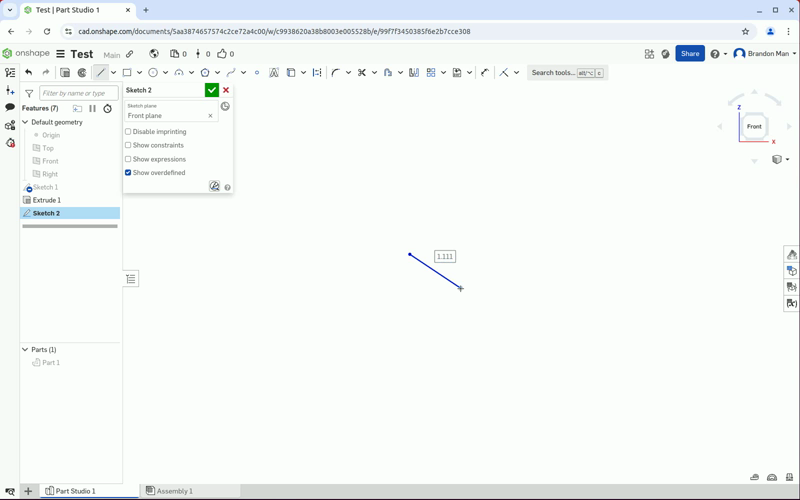
scroll(-6)
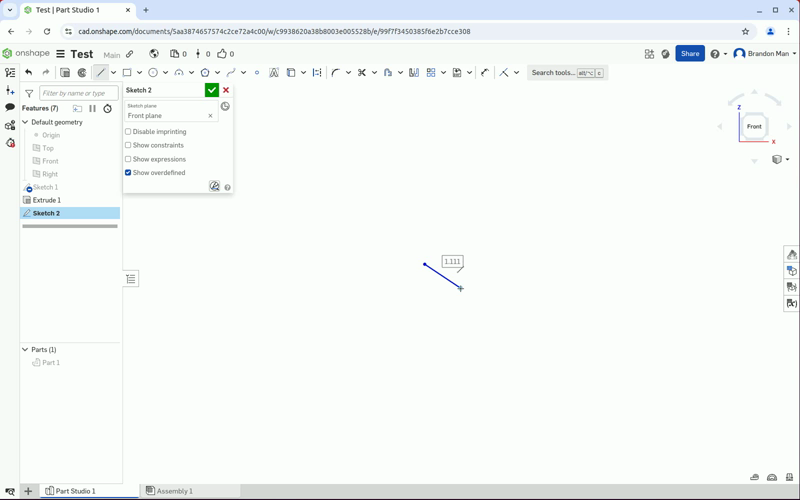
scroll(-6)
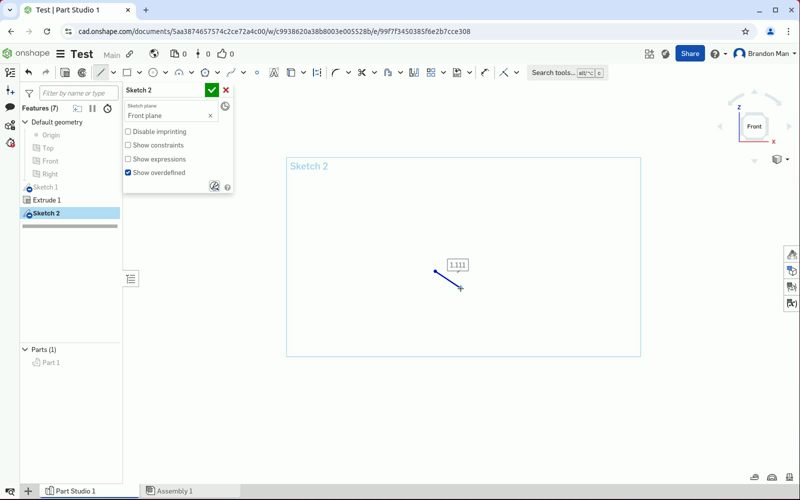
scroll(-6)
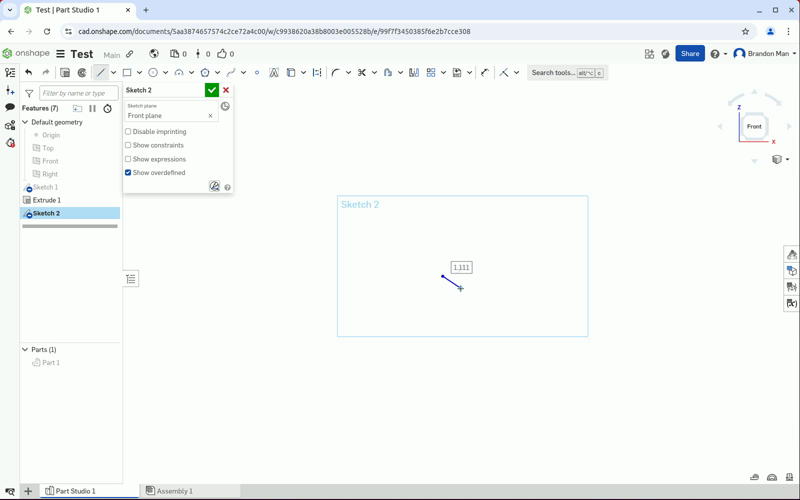
scroll(-6)
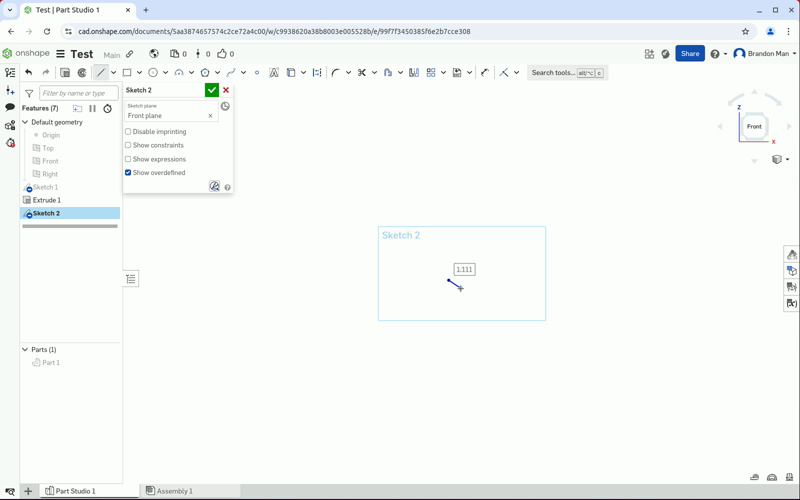
scroll(-6)
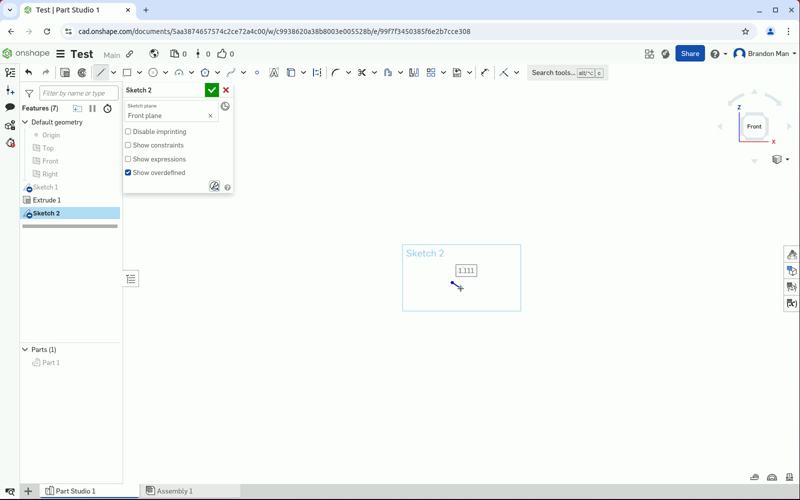
scroll(-6)
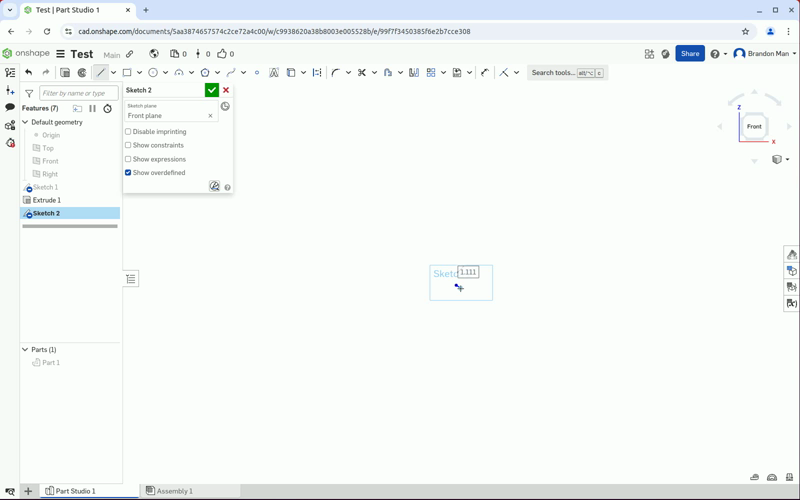
key_up(shift)
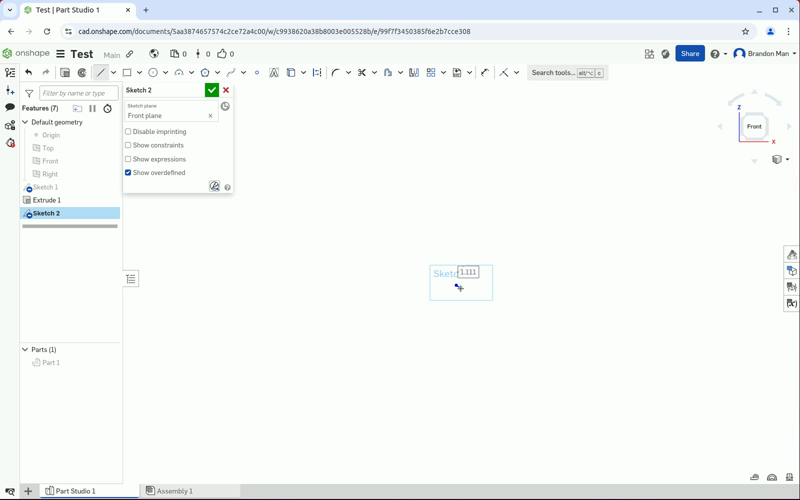
key_down(shift)
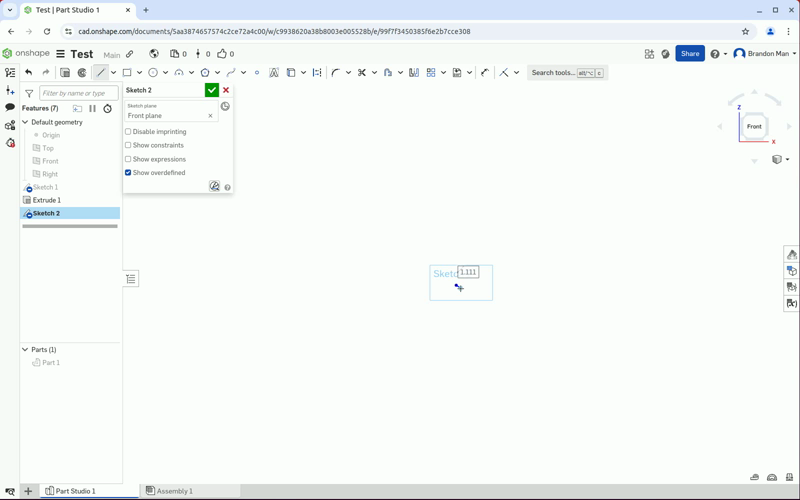
mouse_move(490, 288)
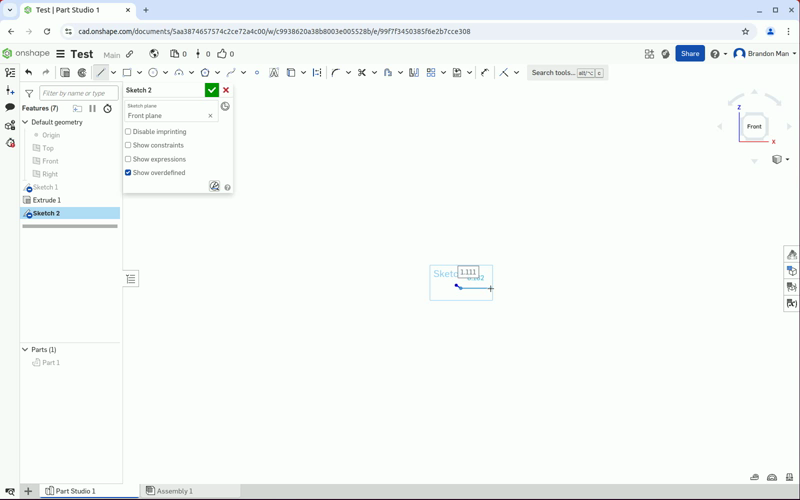
mouse_move(465, 285)
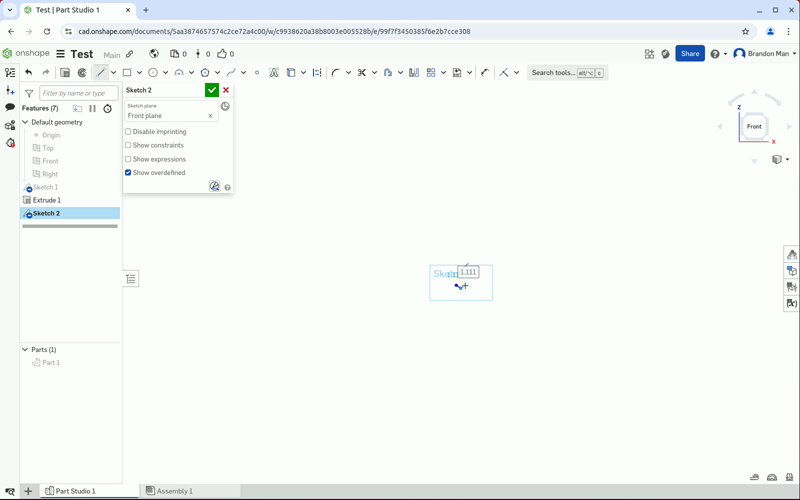
scroll(6)
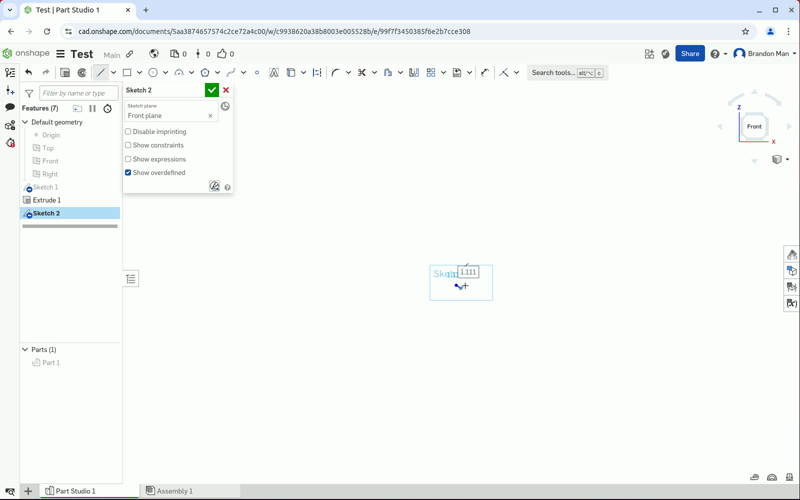
scroll(6)
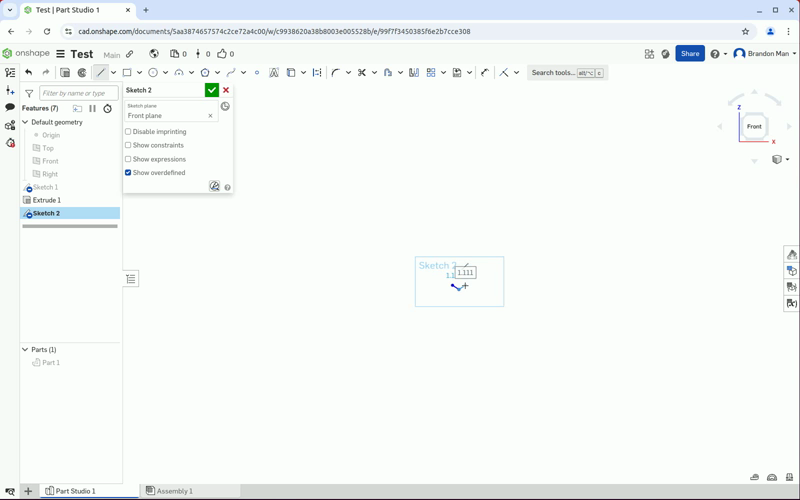
scroll(6)
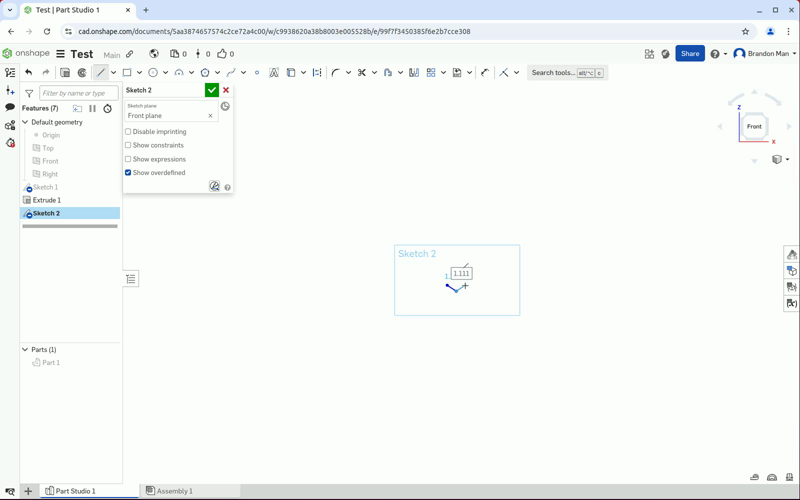
scroll(6)
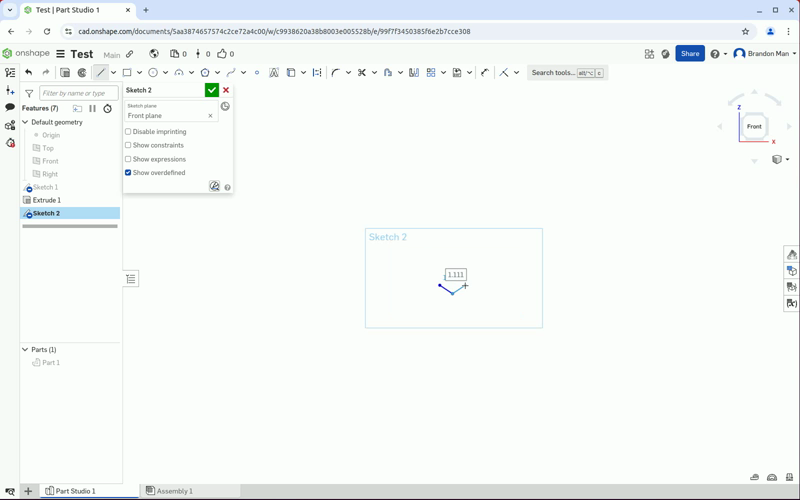
scroll(6)
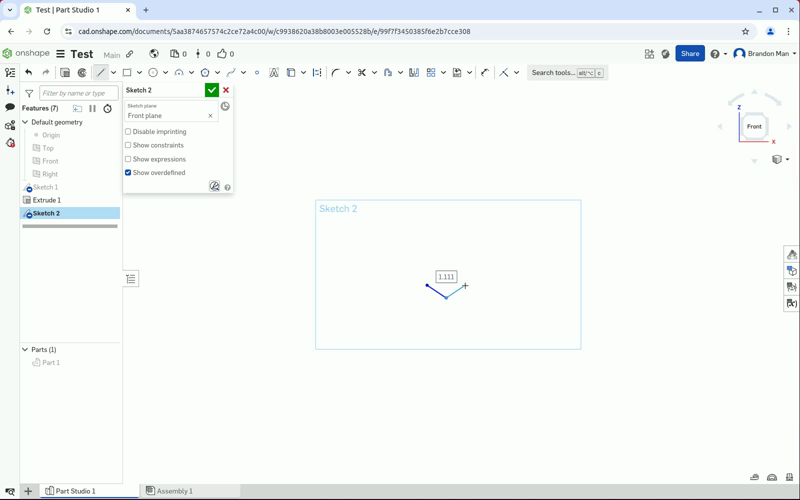
scroll(6)
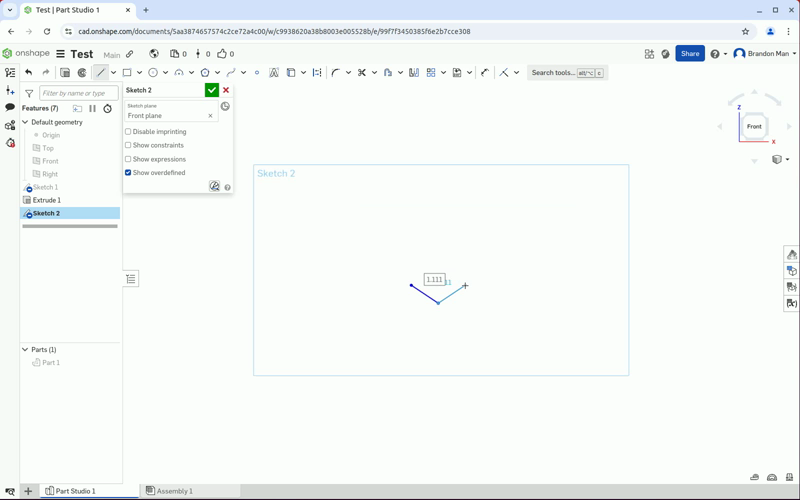
scroll(6)
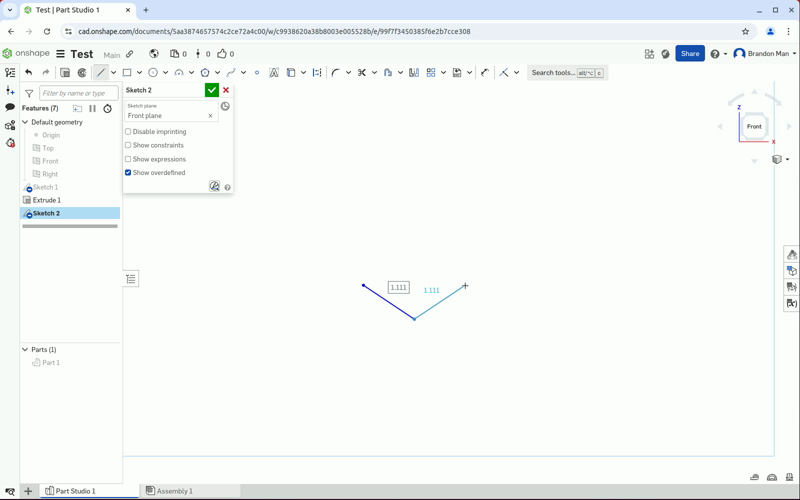
click(465, 285)
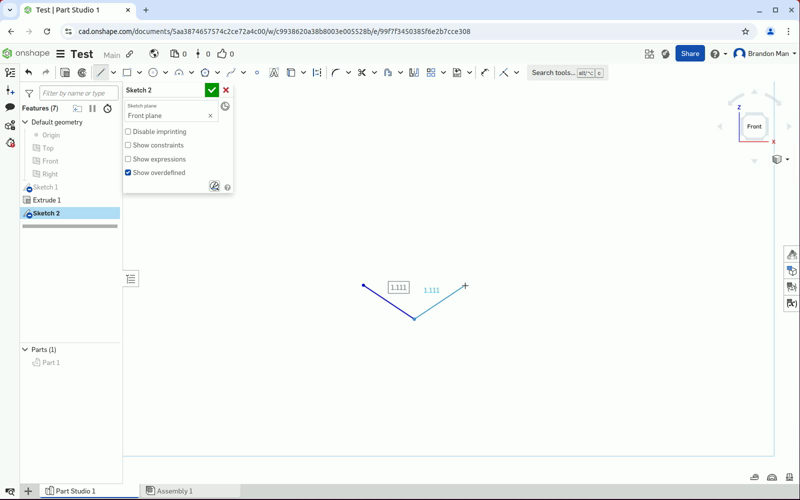
scroll(-6)
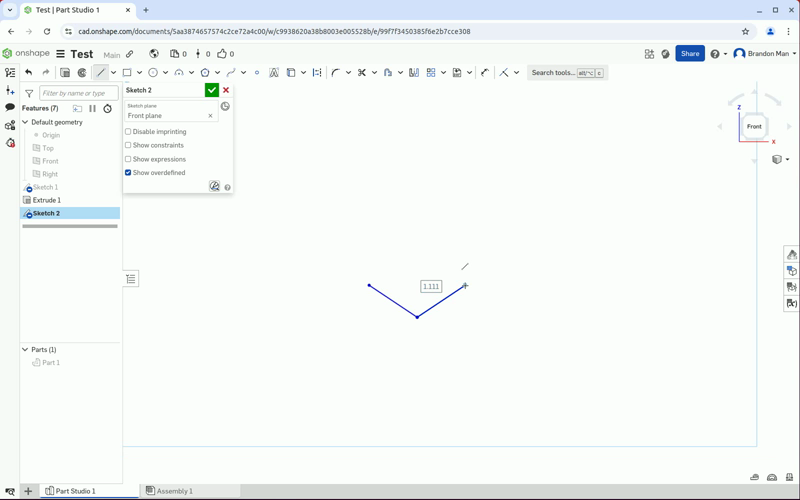
scroll(-6)
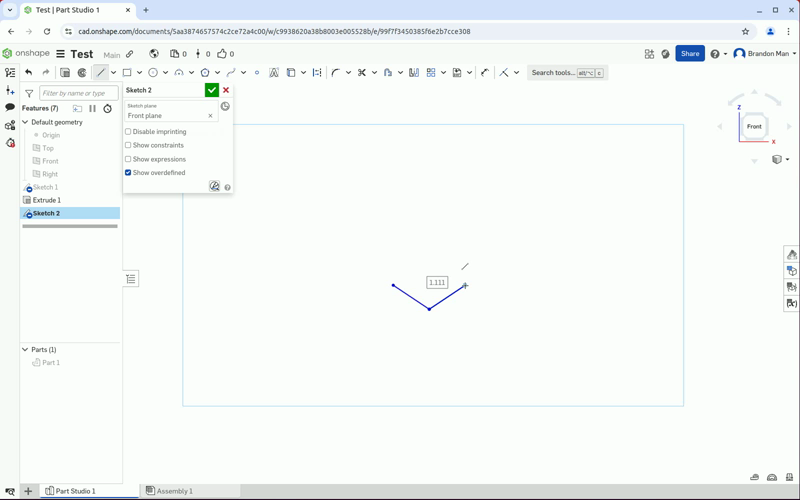
scroll(-6)
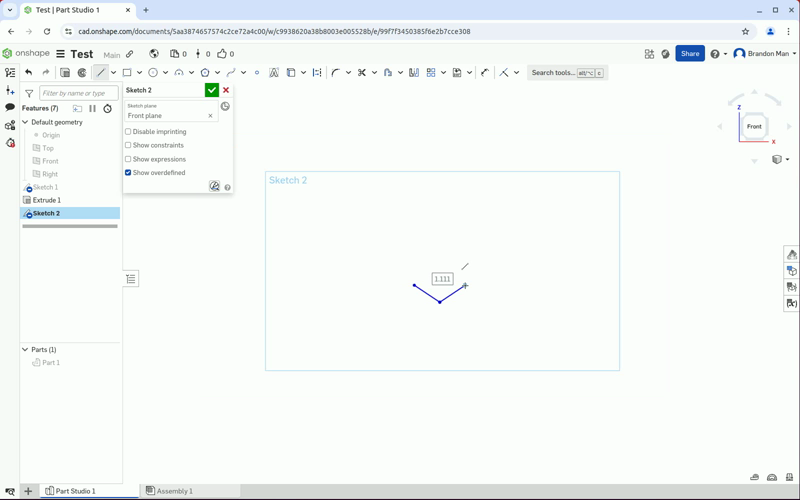
scroll(-6)
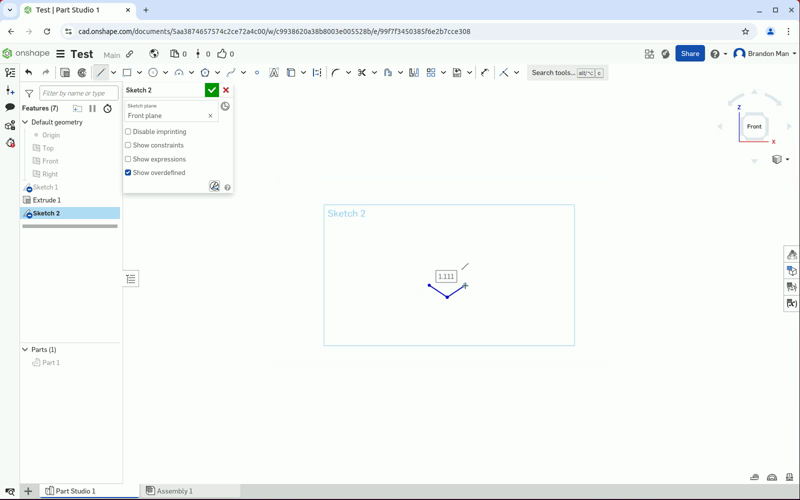
scroll(-6)
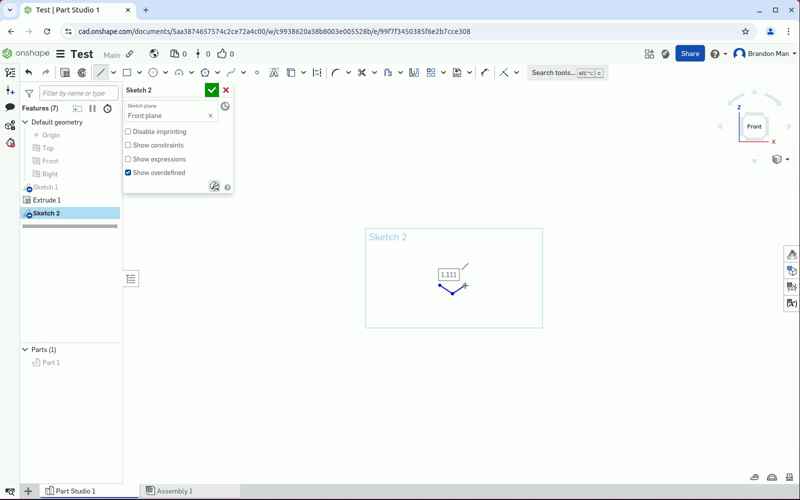
scroll(-6)
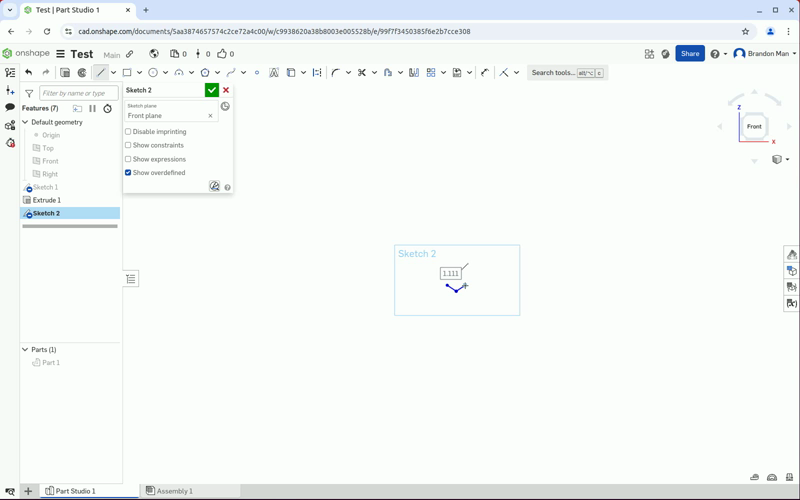
scroll(-6)
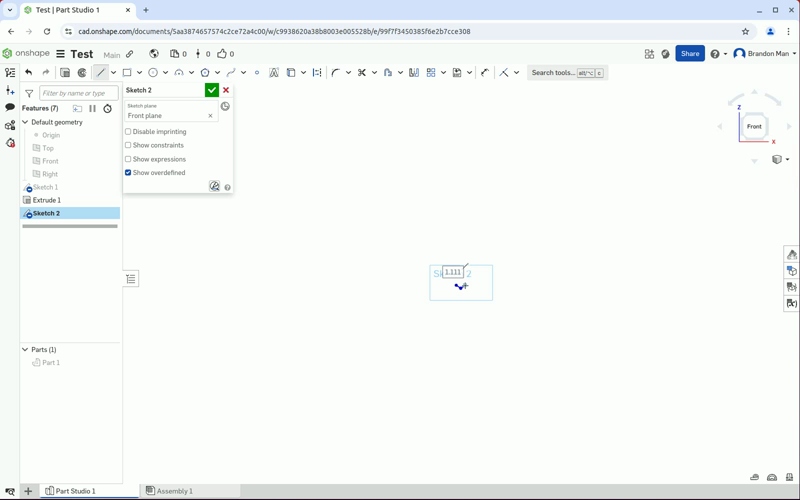
key_up(shift)
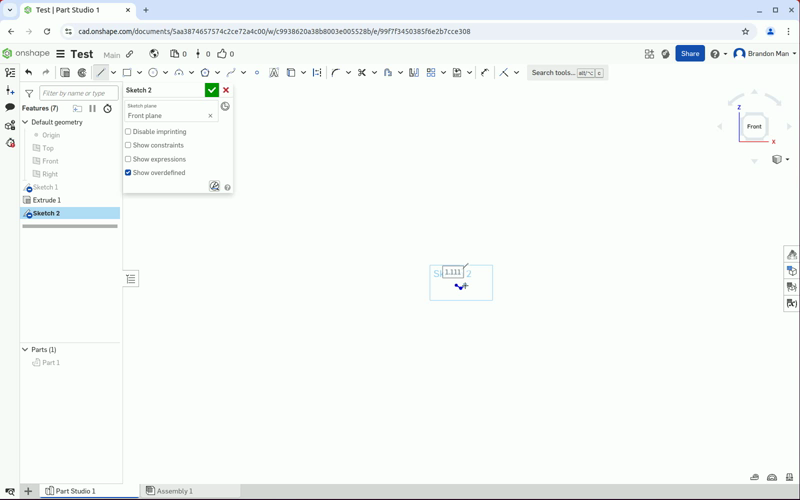
key_down(shift)
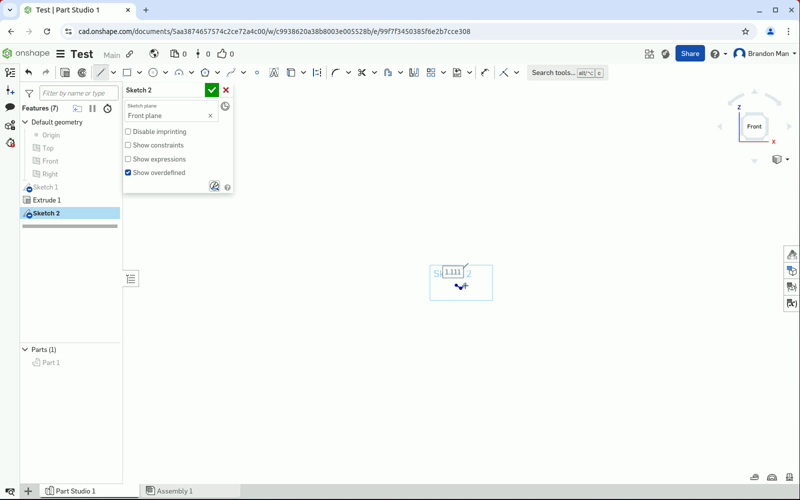
mouse_move(495, 285)
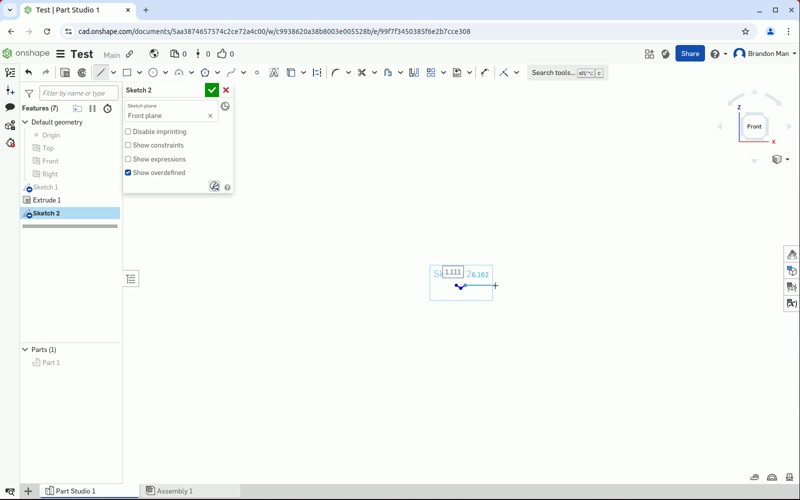
mouse_move(465, 279)
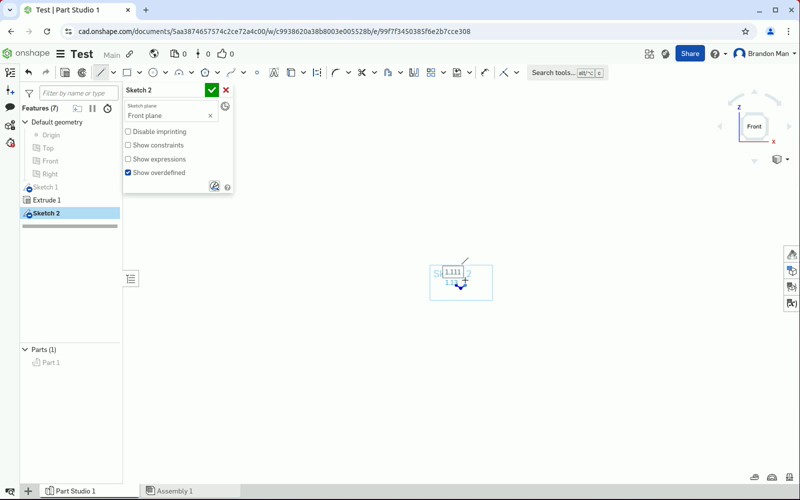
scroll(6)
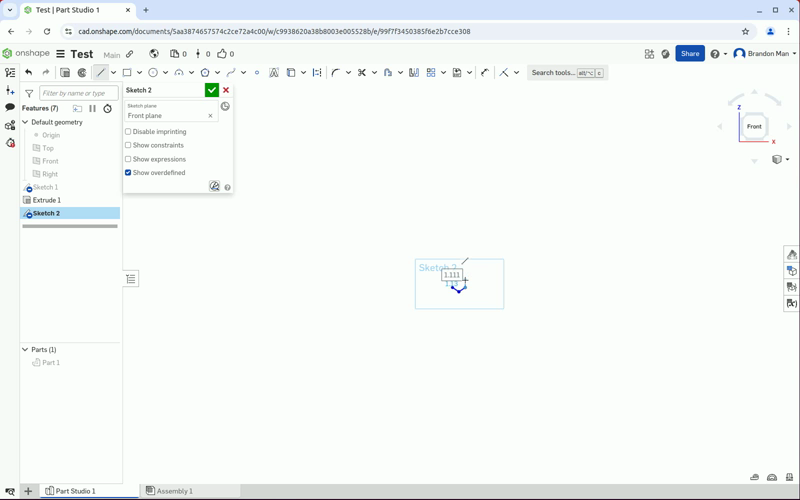
scroll(6)
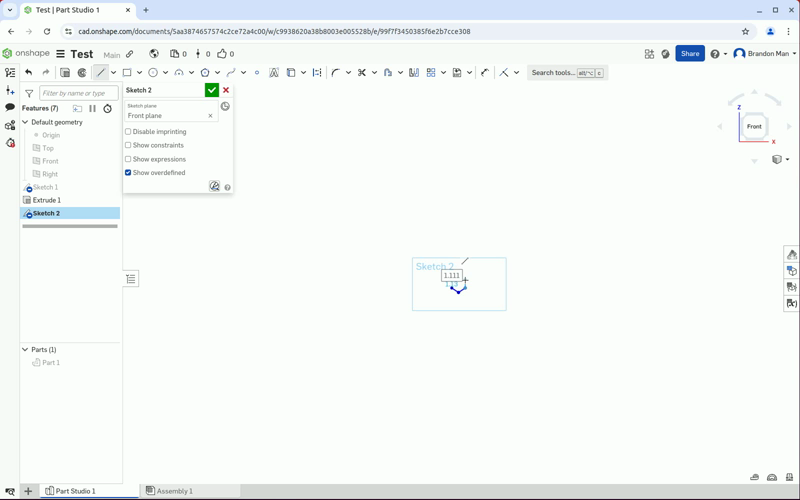
scroll(6)
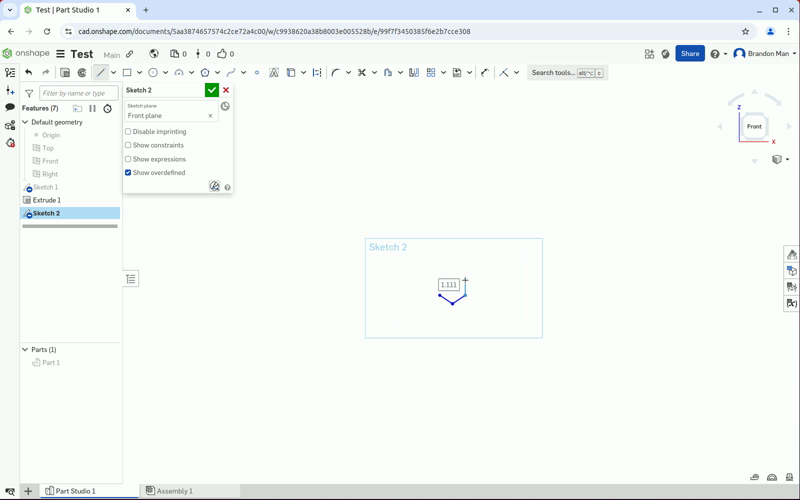
scroll(6)
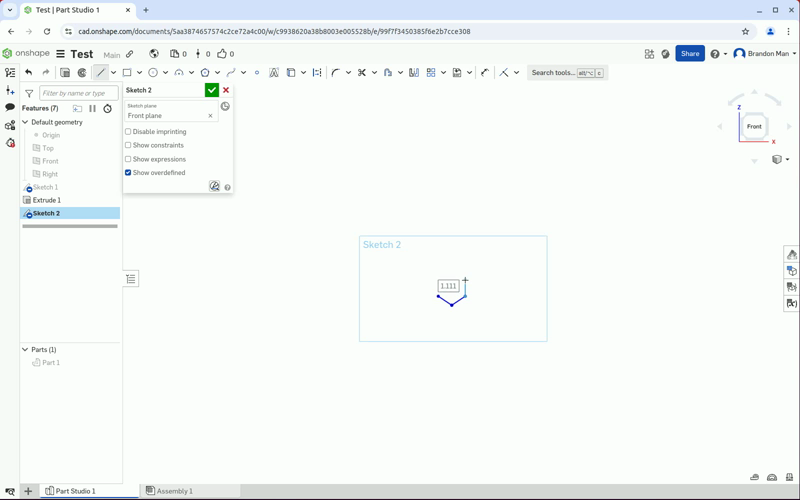
scroll(6)
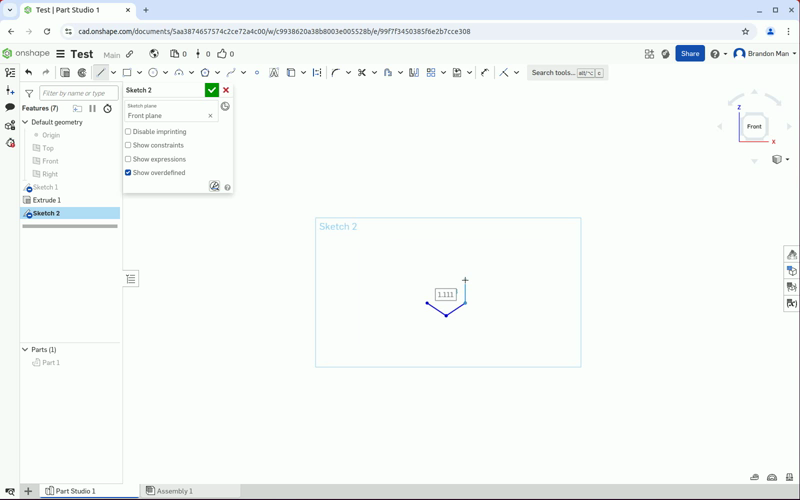
scroll(6)
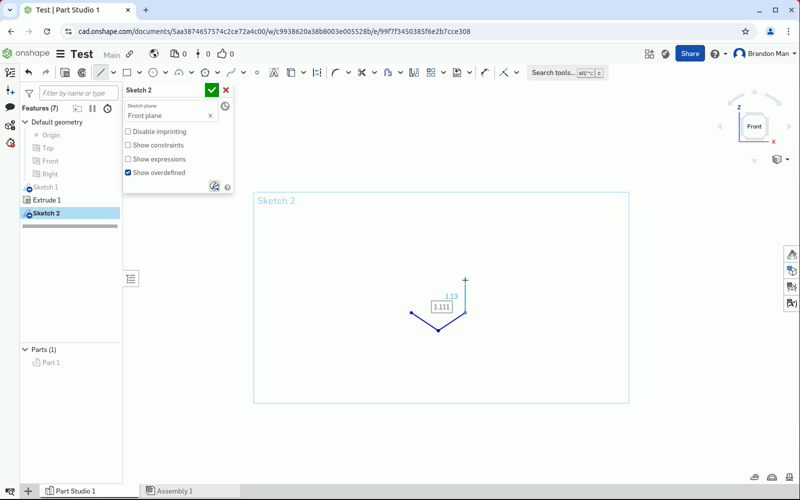
scroll(6)
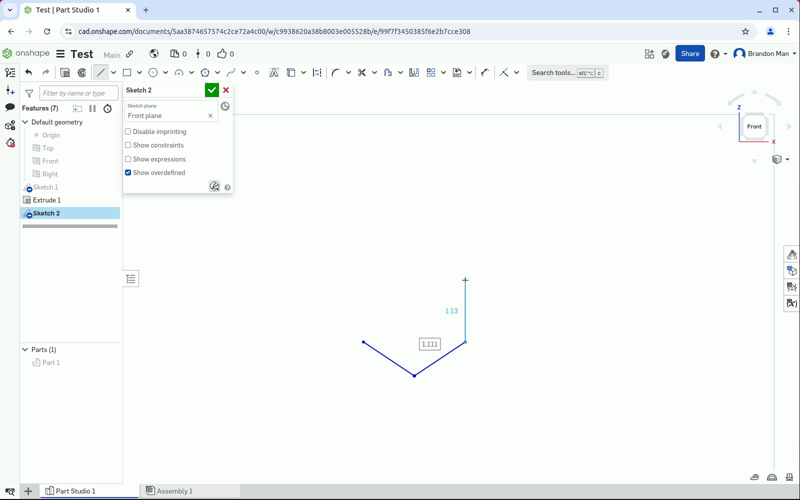
click(465, 279)
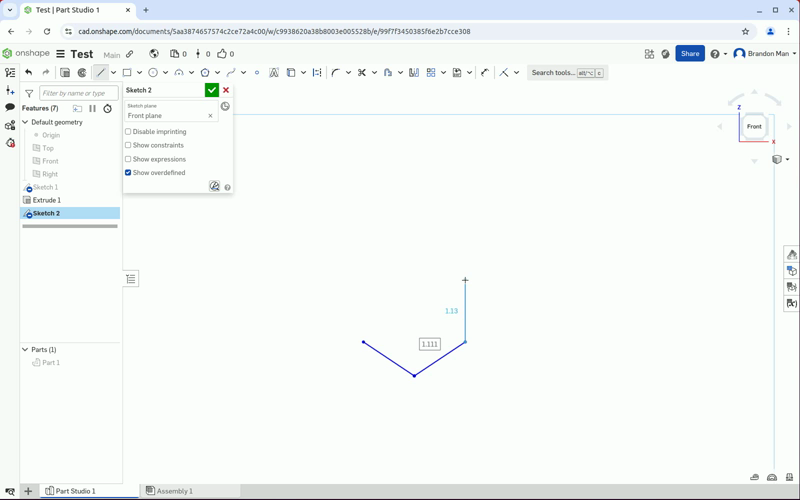
scroll(-6)
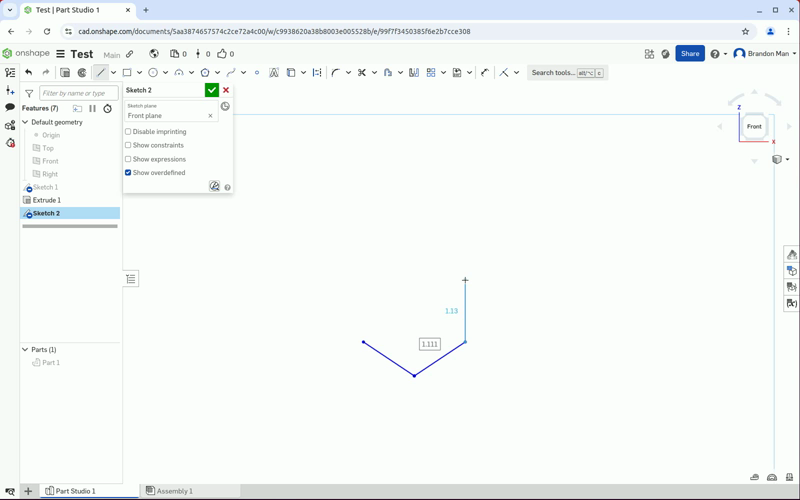
scroll(-6)
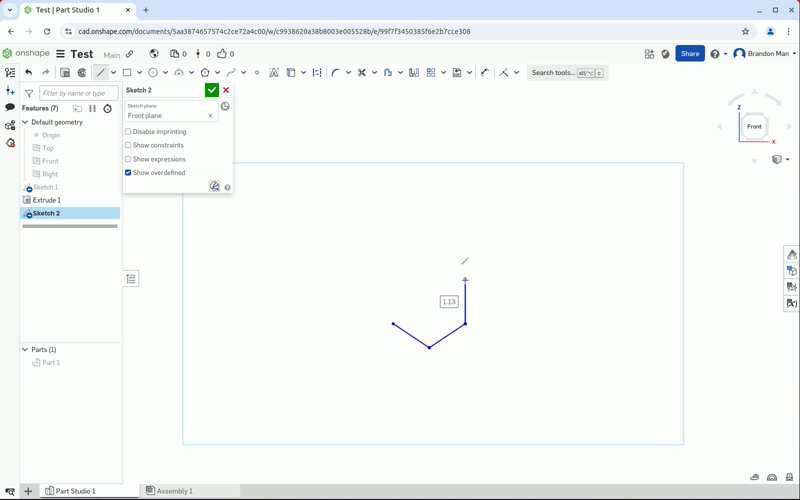
scroll(-6)
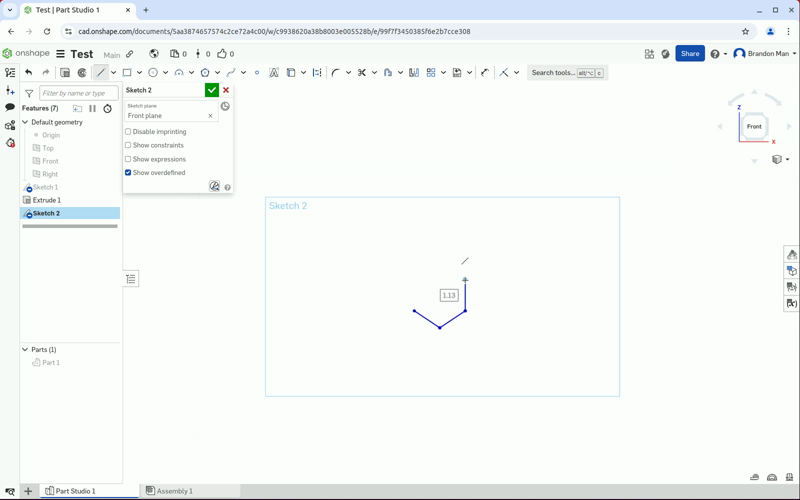
scroll(-6)
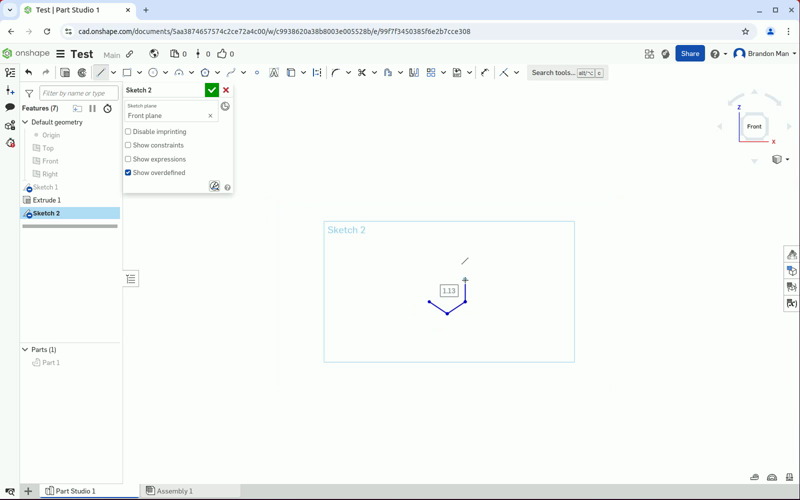
scroll(-6)
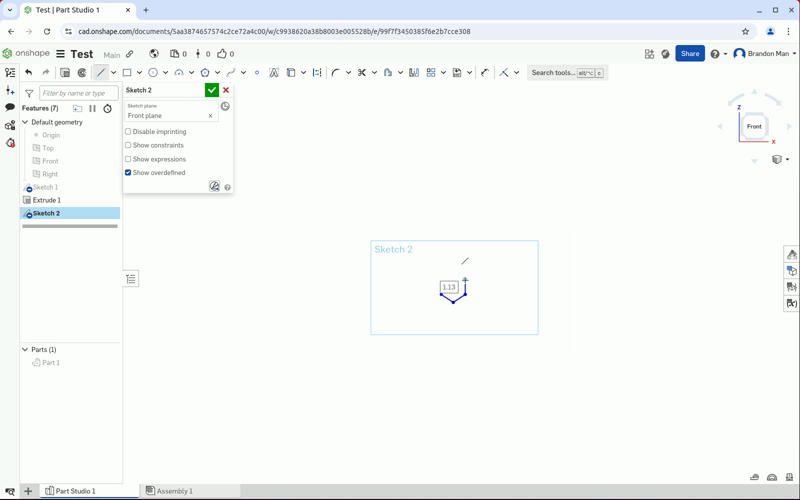
scroll(-6)
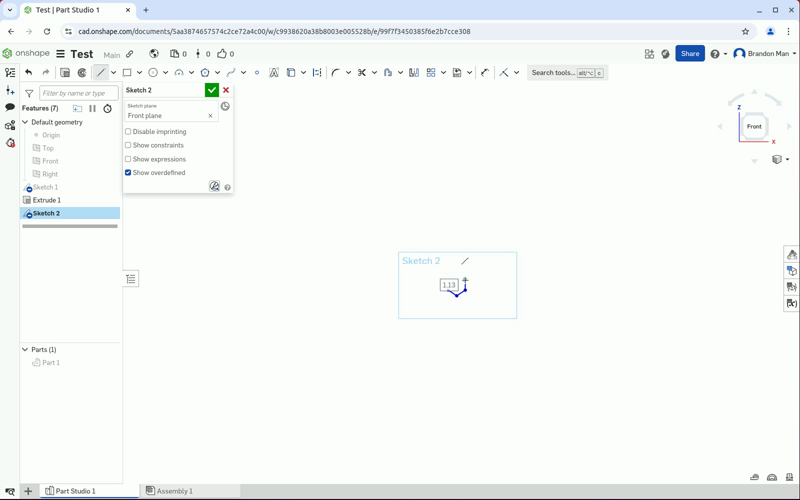
scroll(-6)
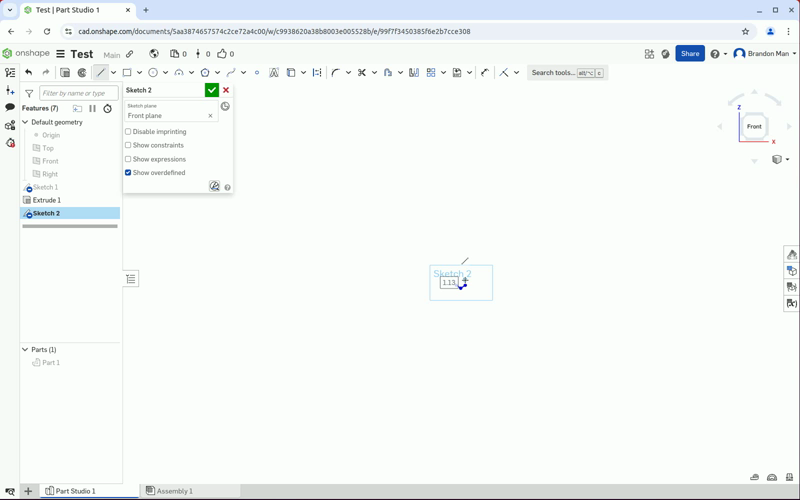
key_up(shift)
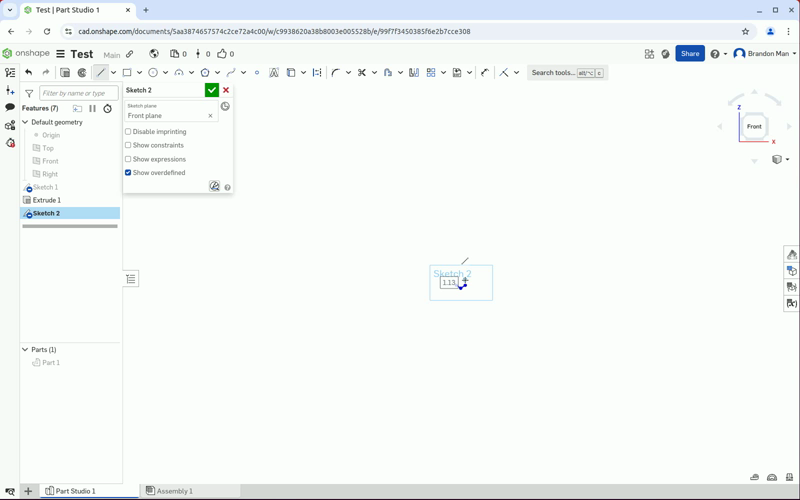
key_down(shift)
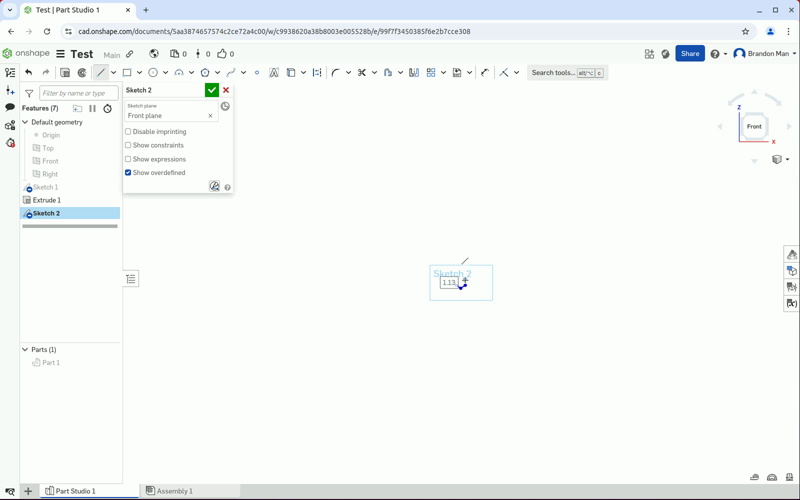
mouse_move(495, 279)
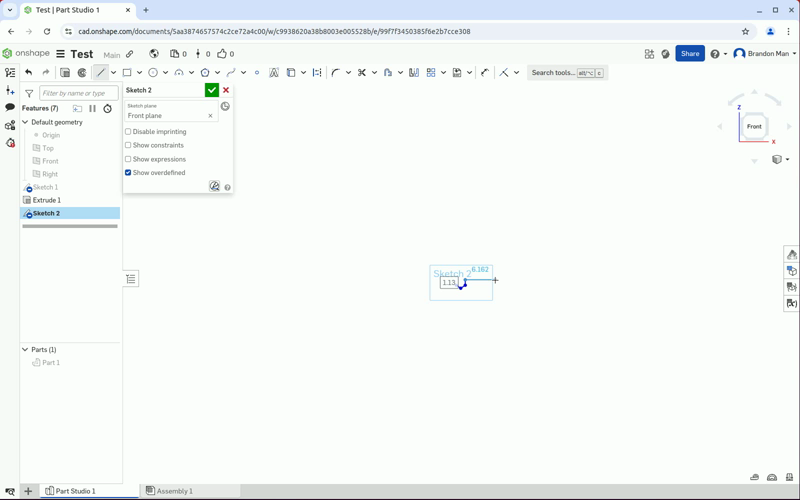
mouse_move(460, 277)
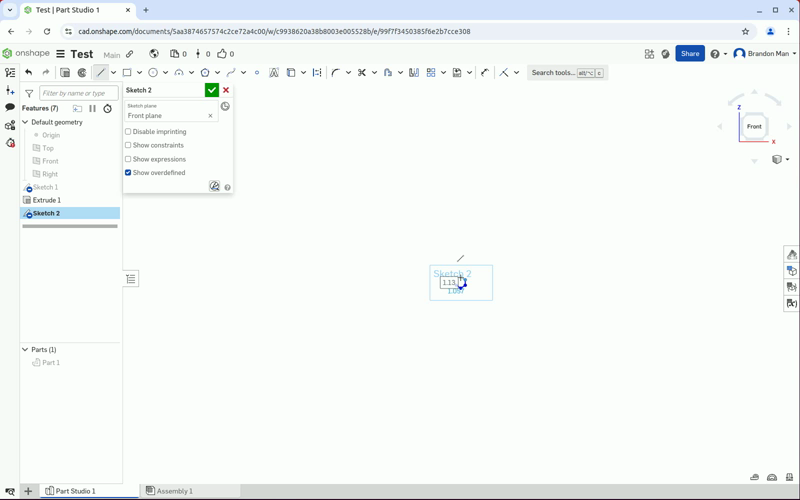
scroll(6)
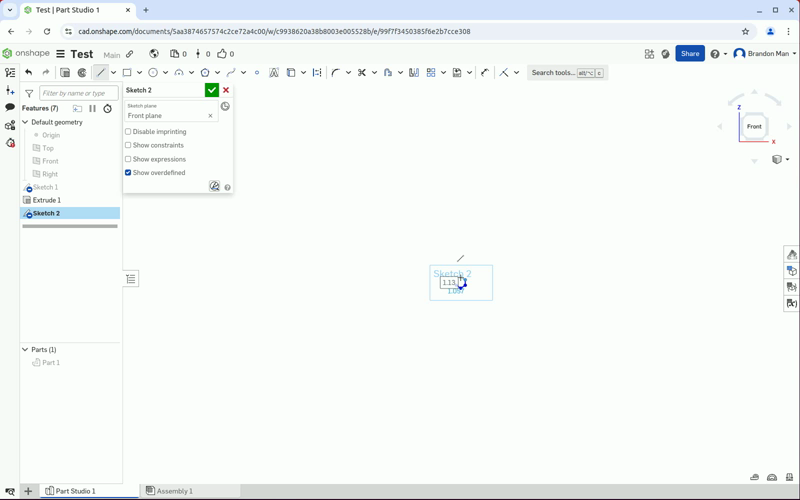
scroll(6)
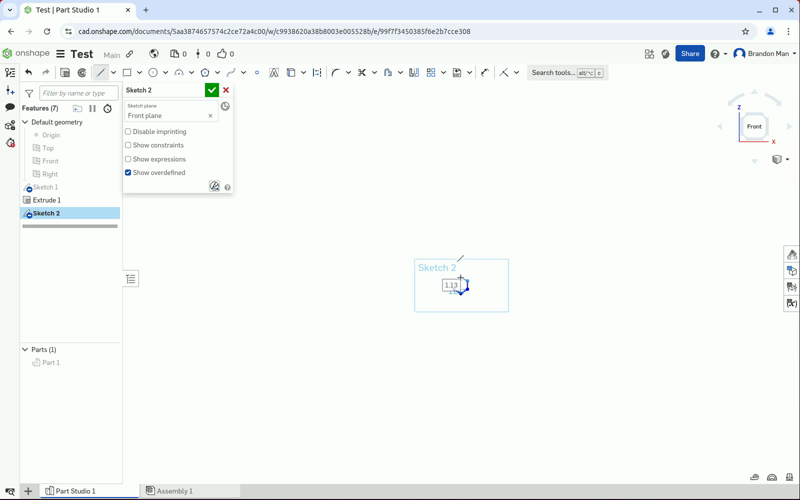
scroll(6)
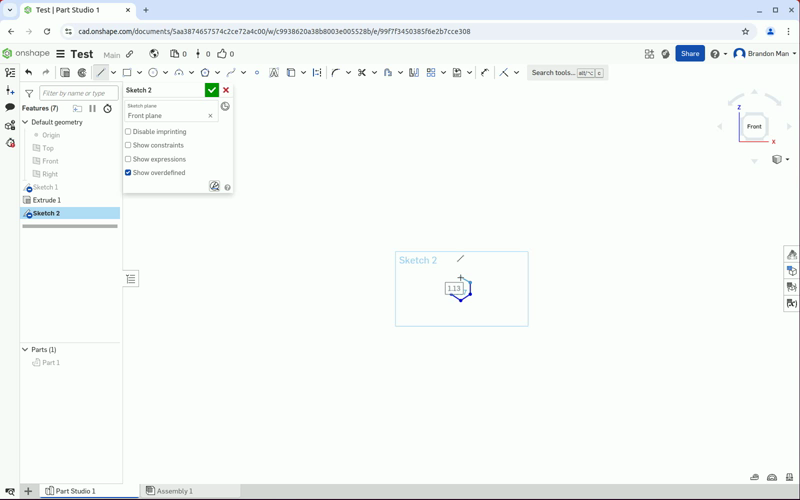
scroll(6)
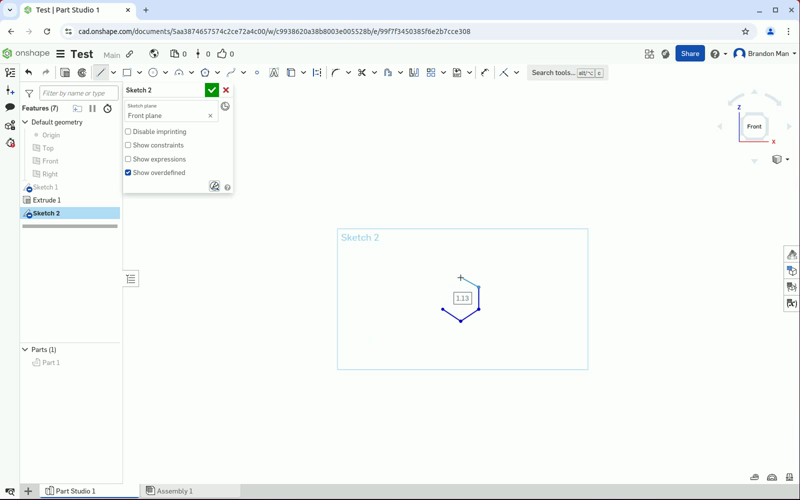
scroll(6)
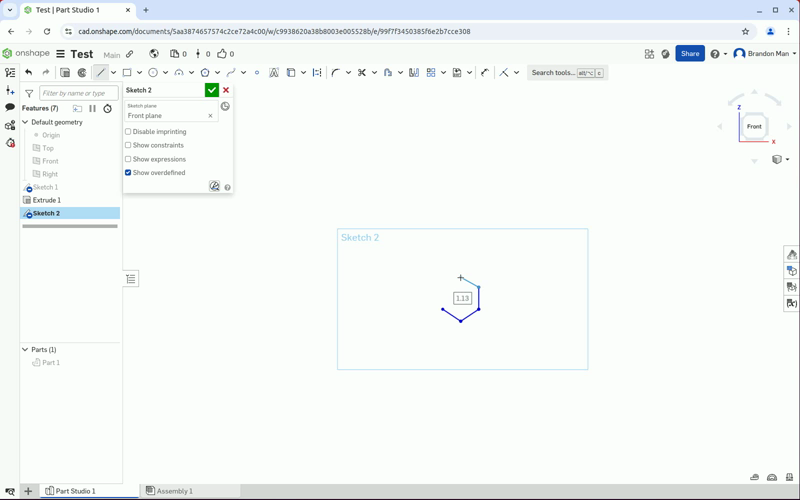
scroll(6)
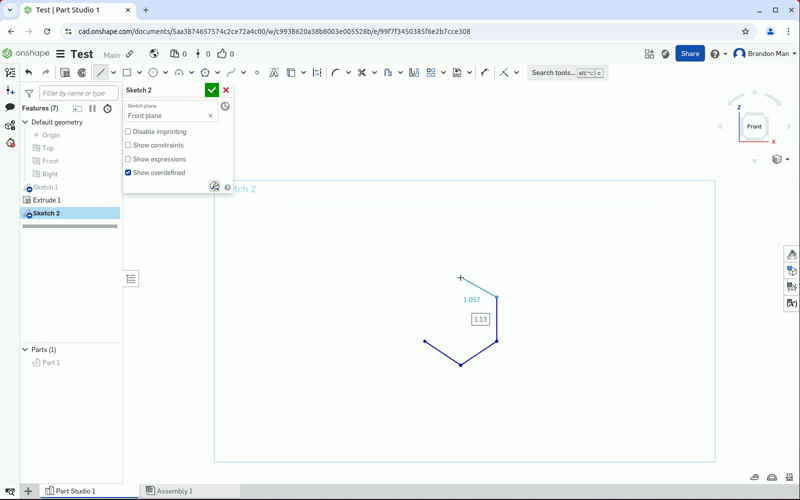
scroll(6)
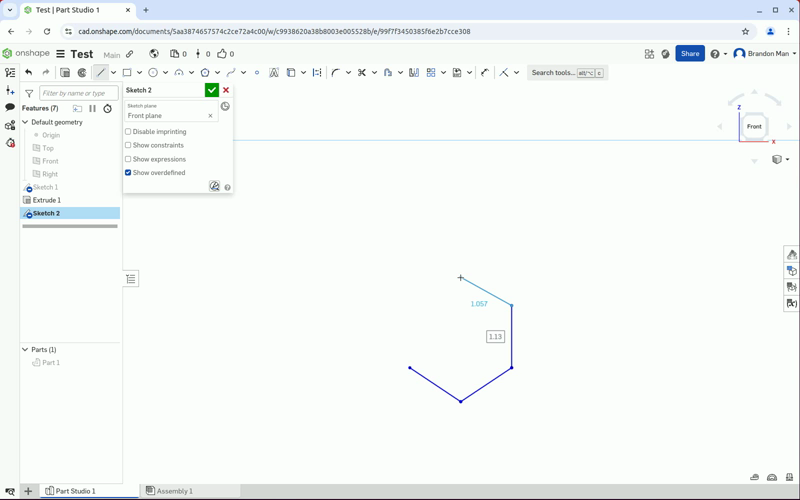
click(460, 277)
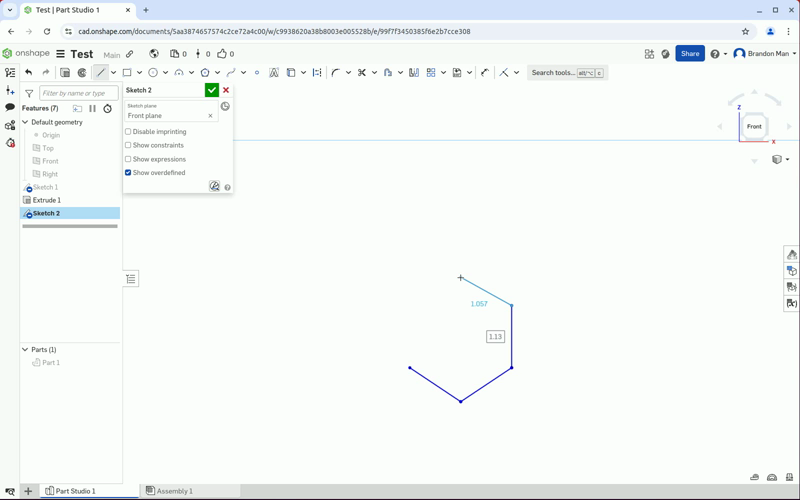
scroll(-6)
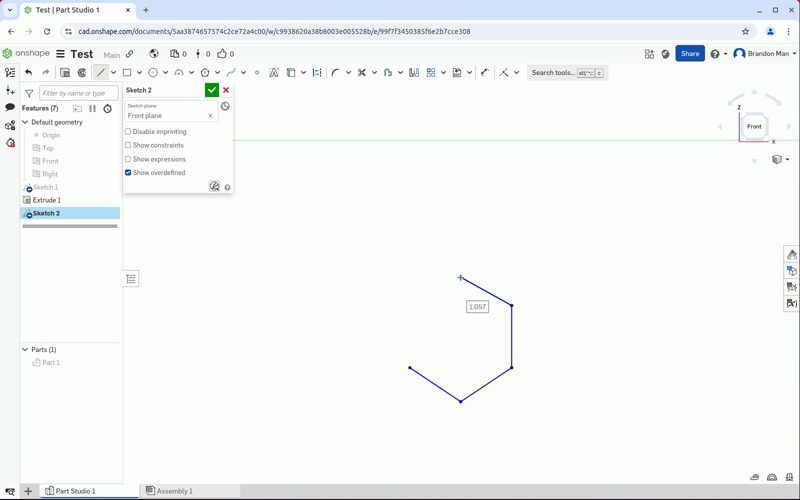
scroll(-6)
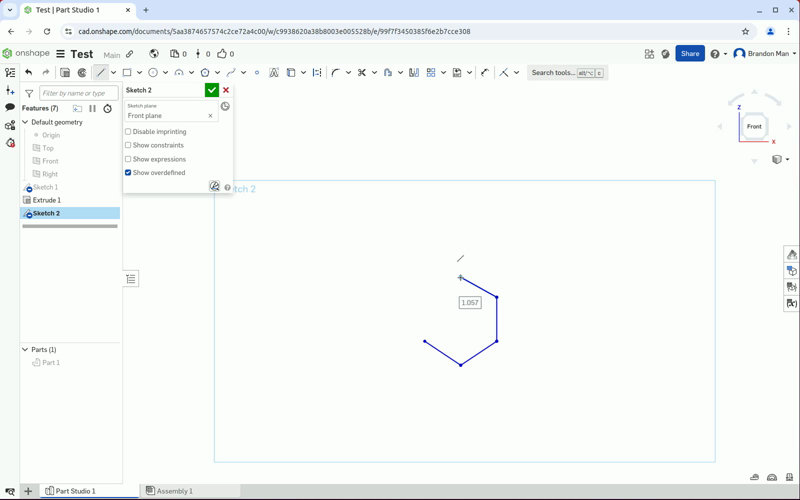
scroll(-6)
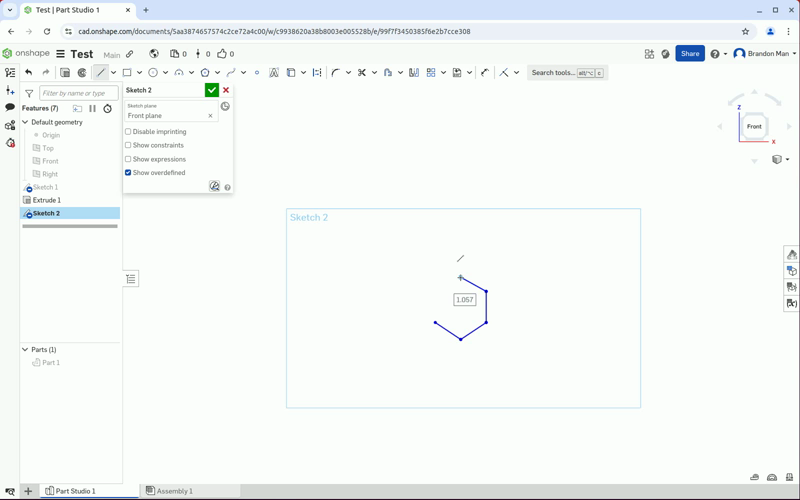
scroll(-6)
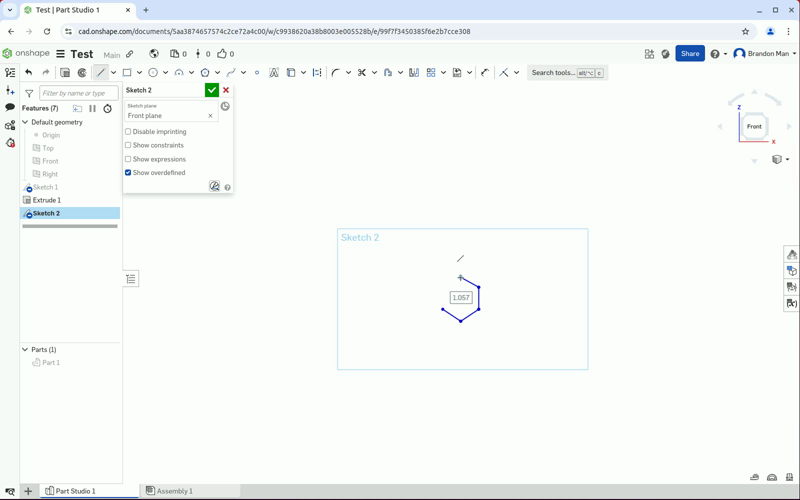
scroll(-6)
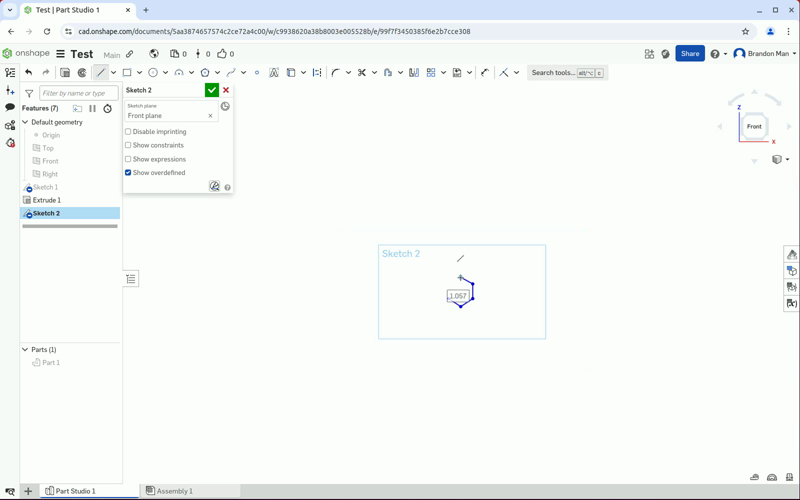
scroll(-6)
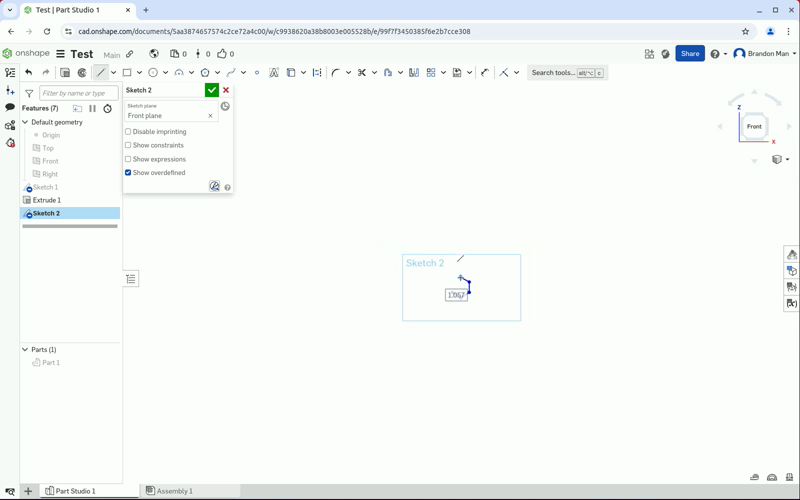
scroll(-6)
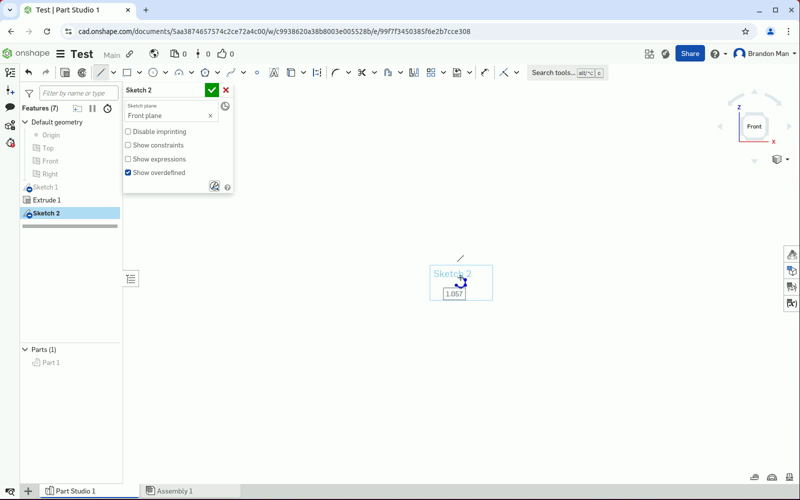
key_up(shift)
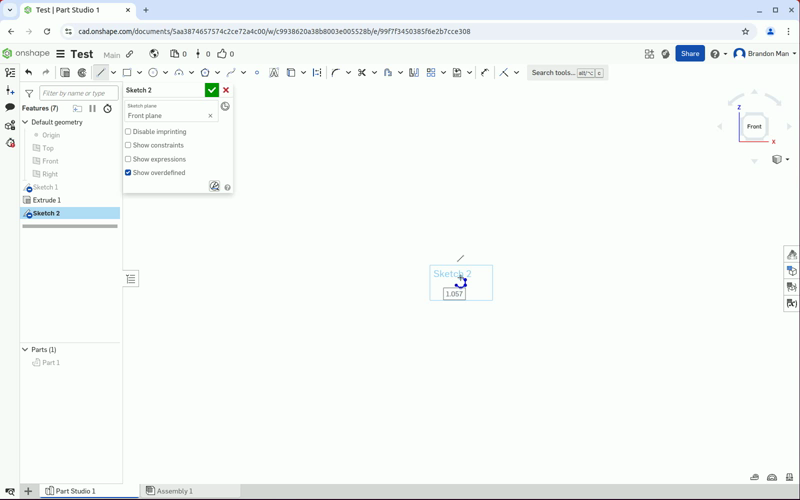
key_down(shift)
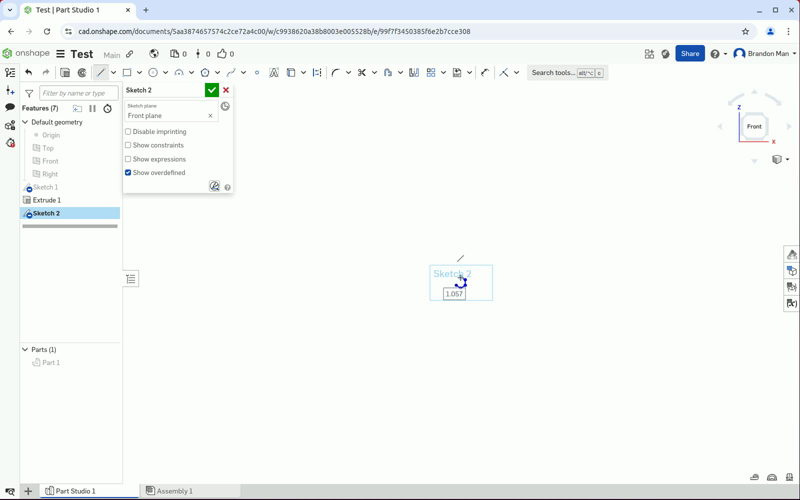
mouse_move(490, 277)
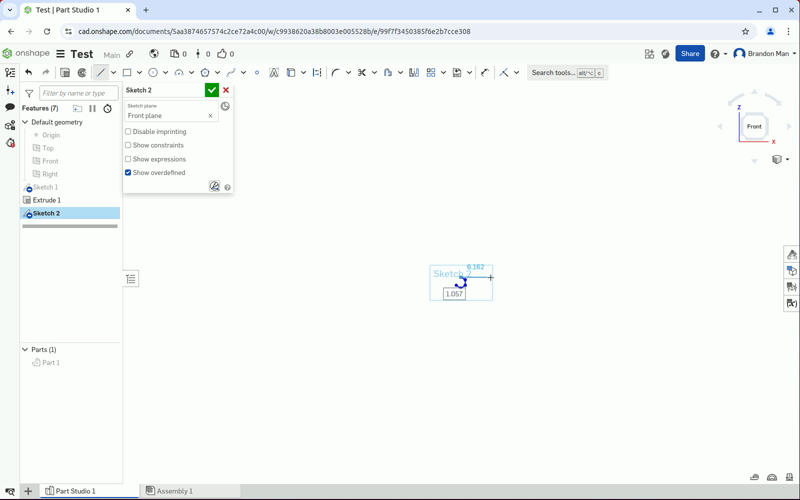
mouse_move(456, 279)
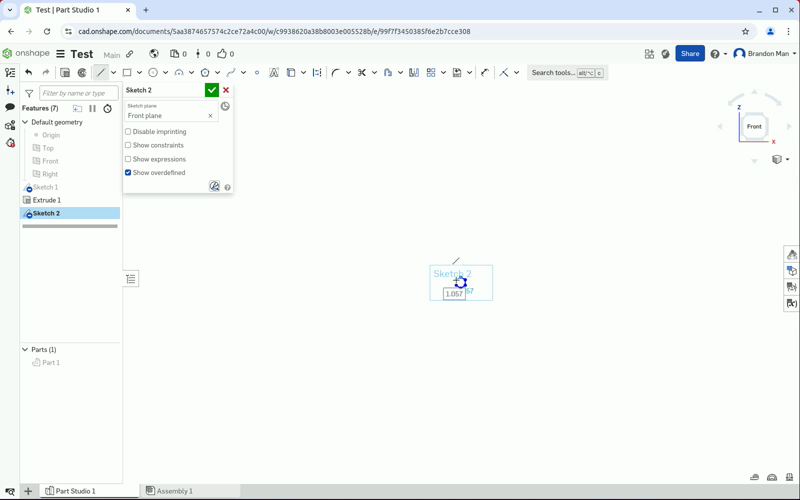
scroll(6)
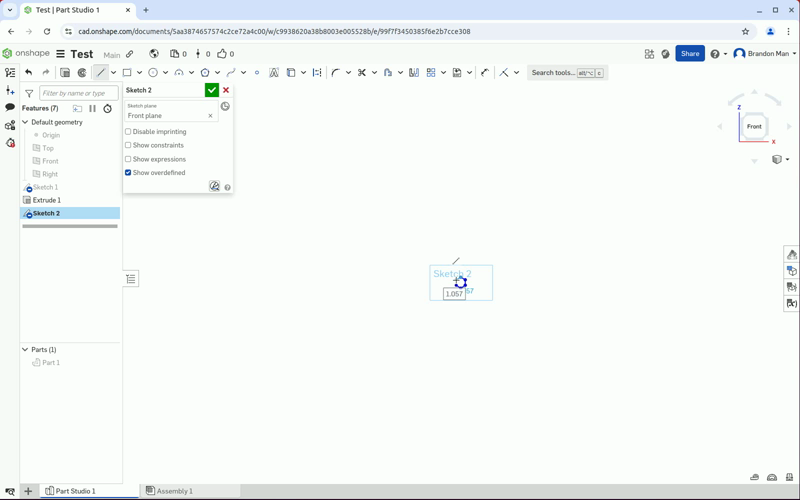
scroll(6)
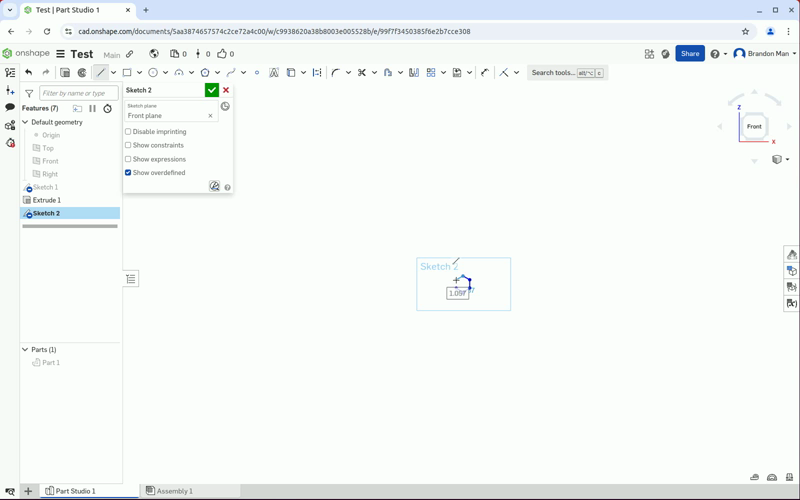
scroll(6)
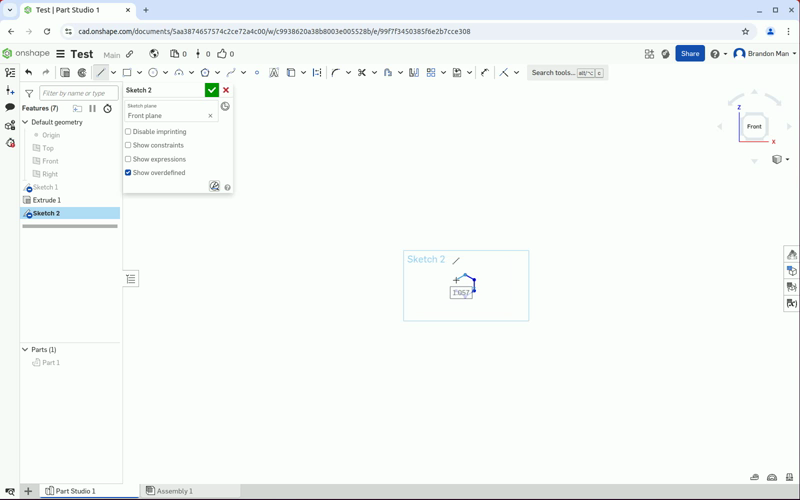
scroll(6)
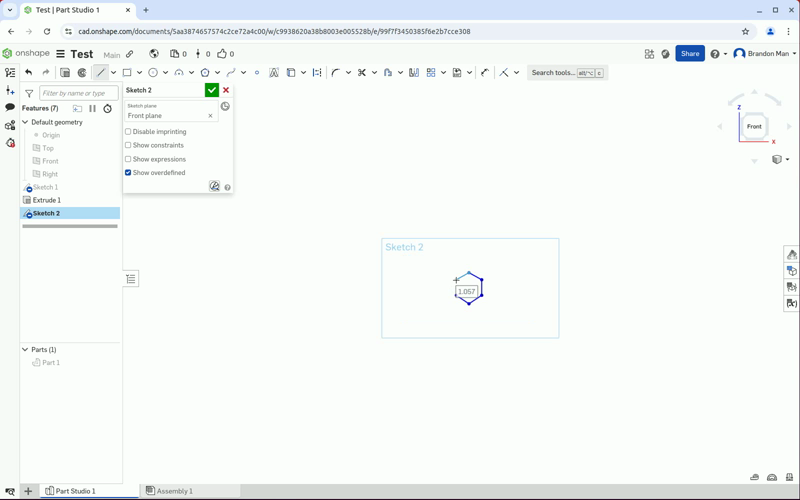
scroll(6)
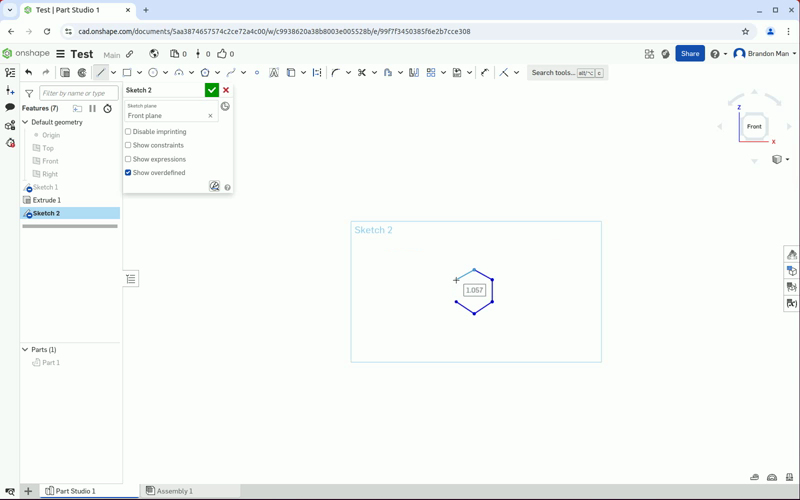
scroll(6)
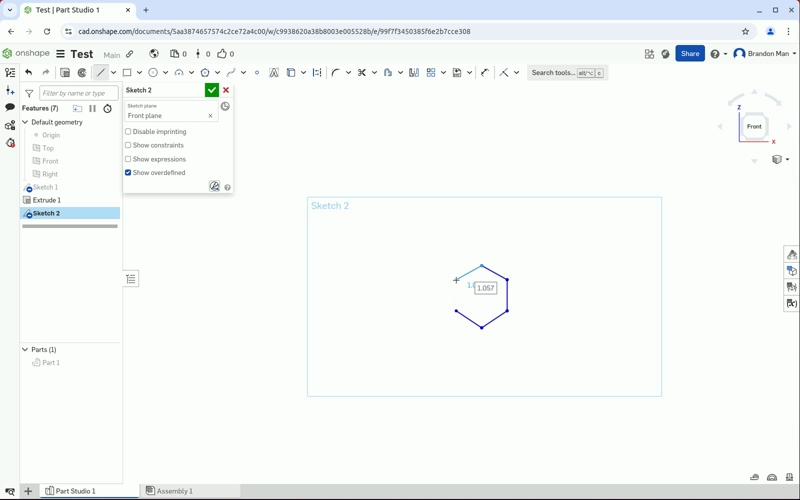
scroll(6)
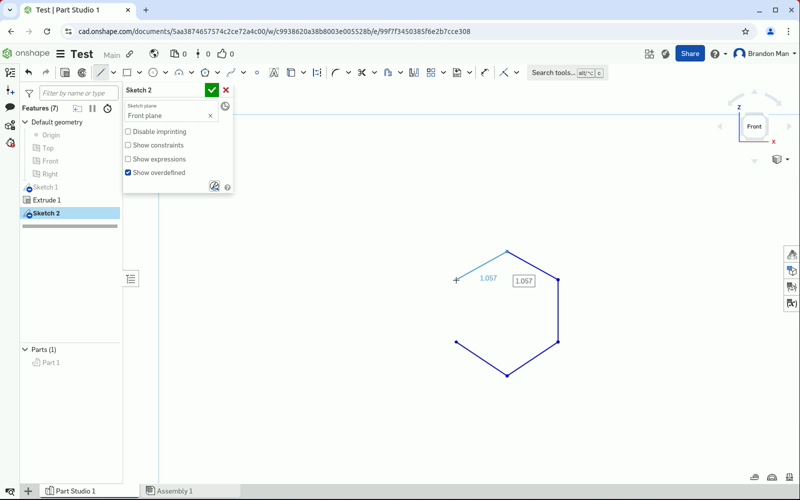
click(456, 279)
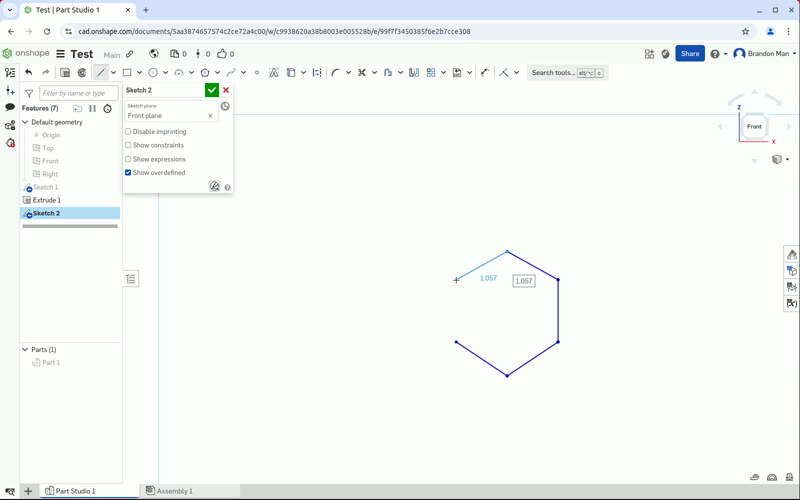
scroll(-6)
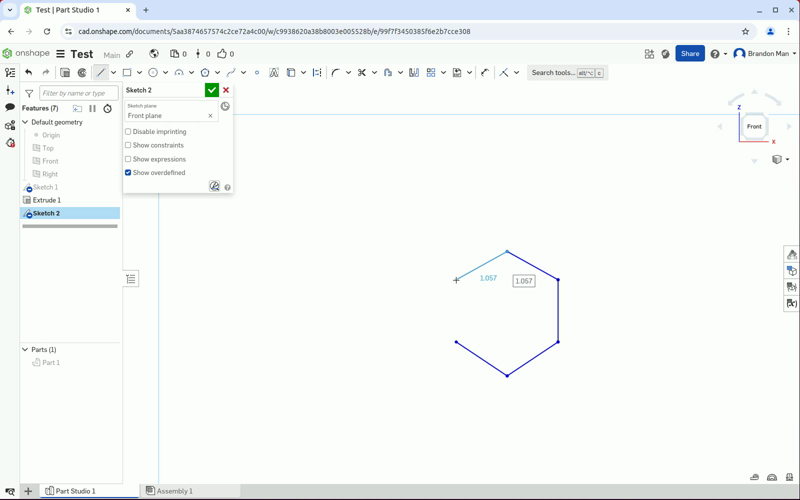
scroll(-6)
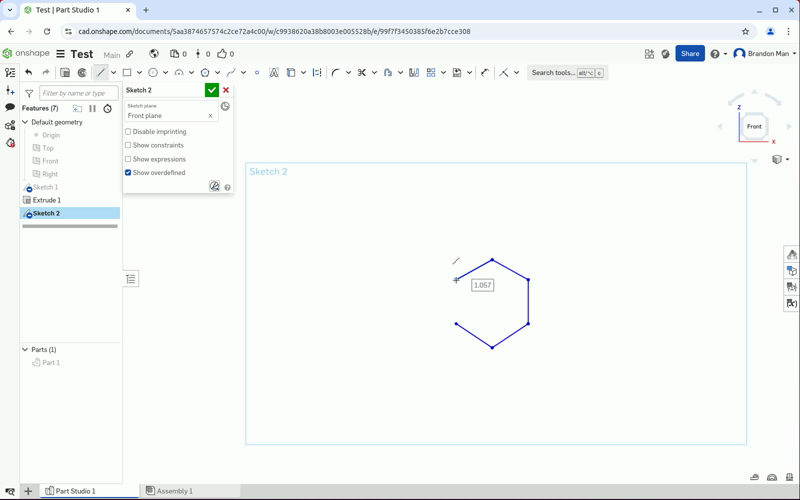
scroll(-6)
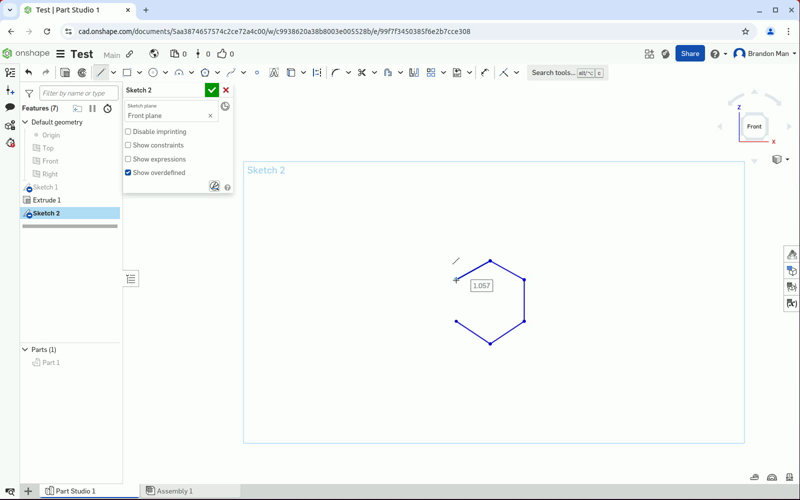
scroll(-6)
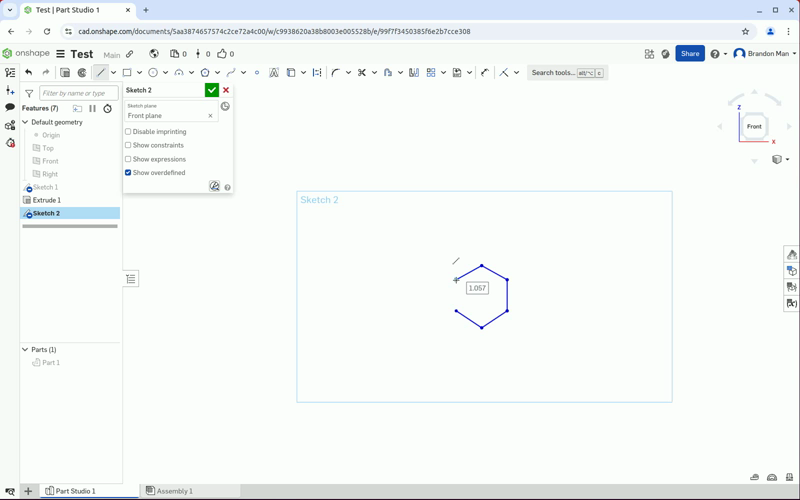
scroll(-6)
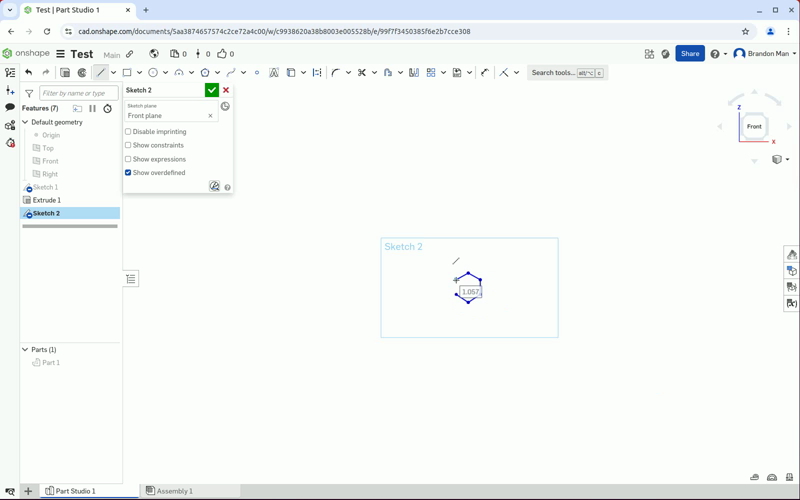
scroll(-6)
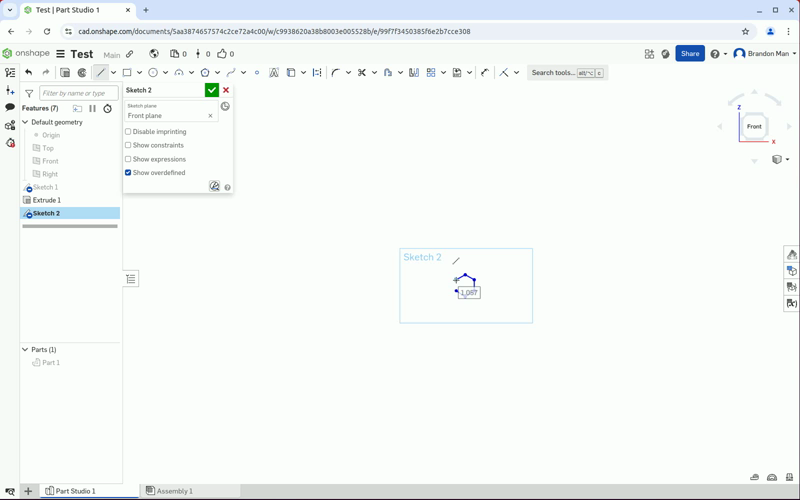
scroll(-6)
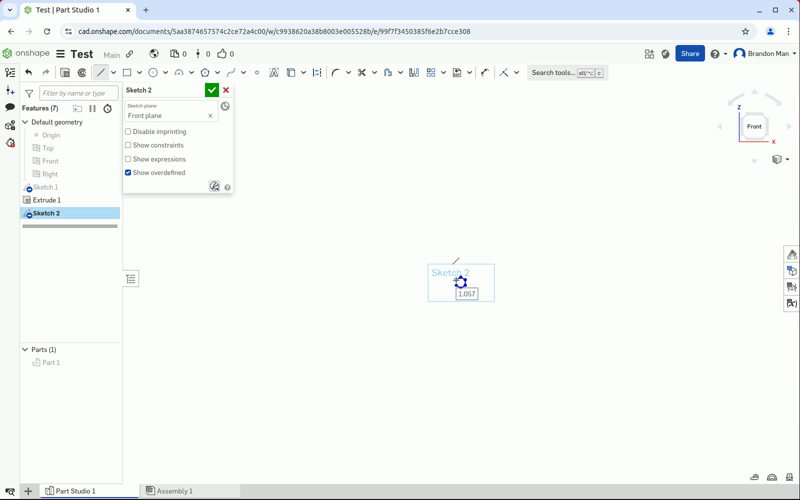
key_up(shift)
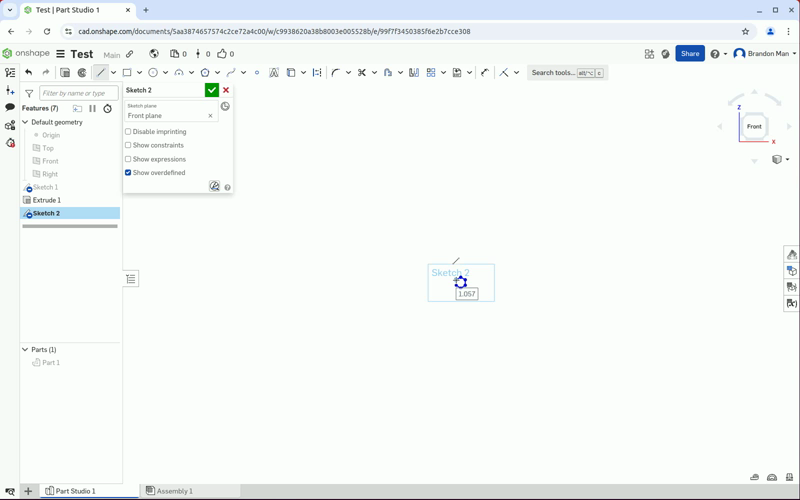
mouse_move(486, 279)
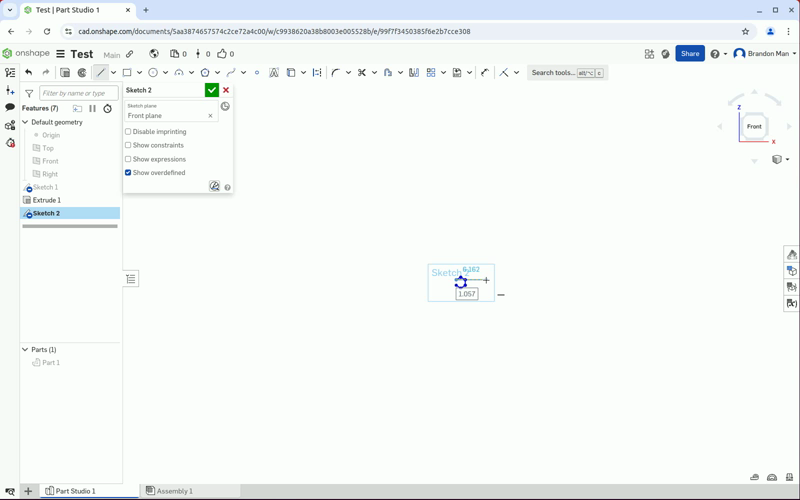
key_down(shift)
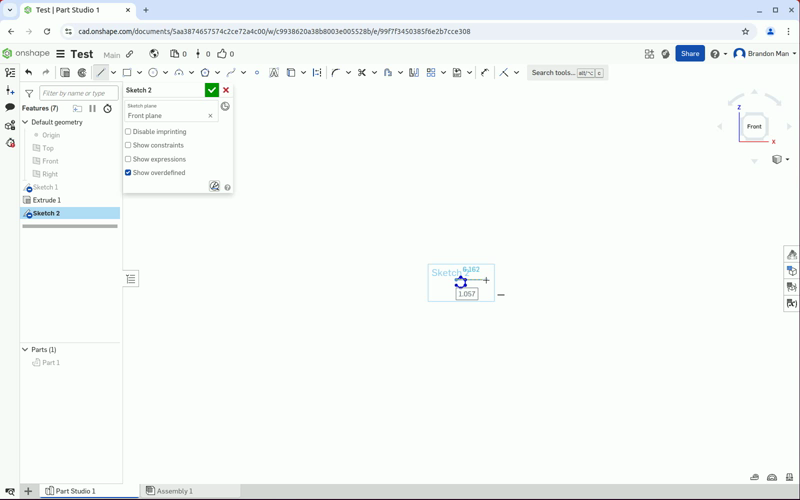
mouse_move(456, 285)
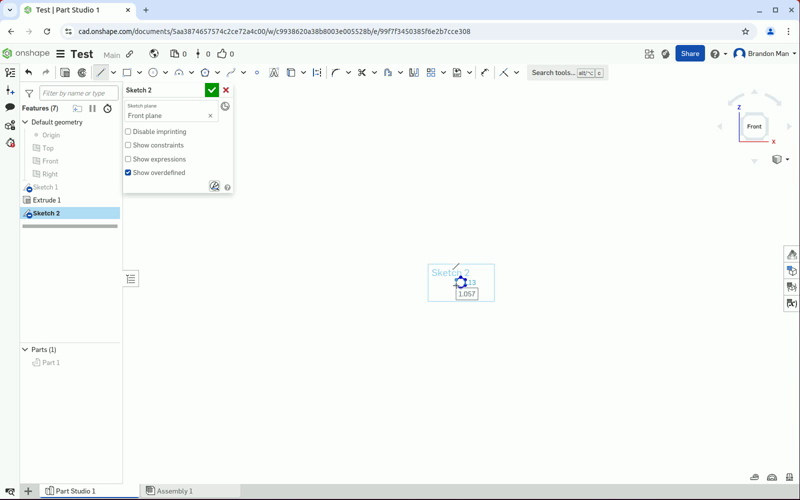
scroll(6)
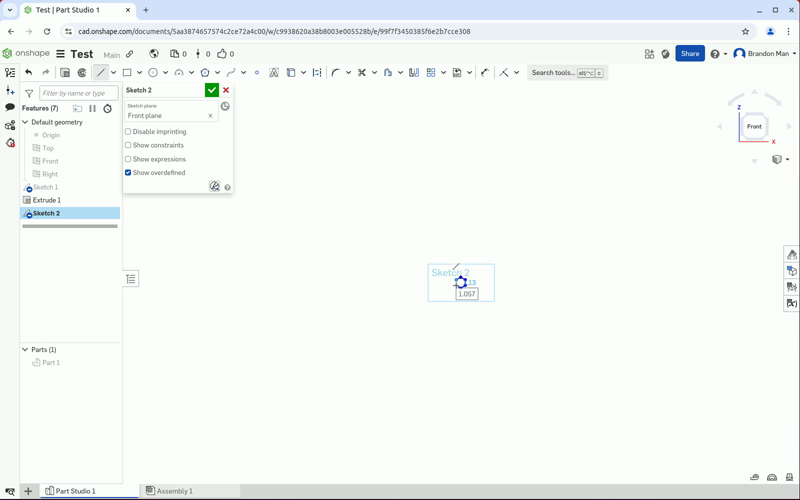
scroll(6)
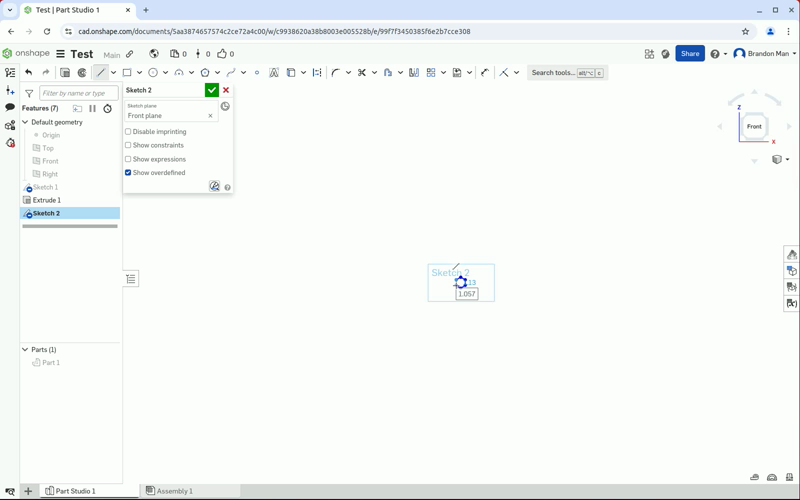
scroll(6)
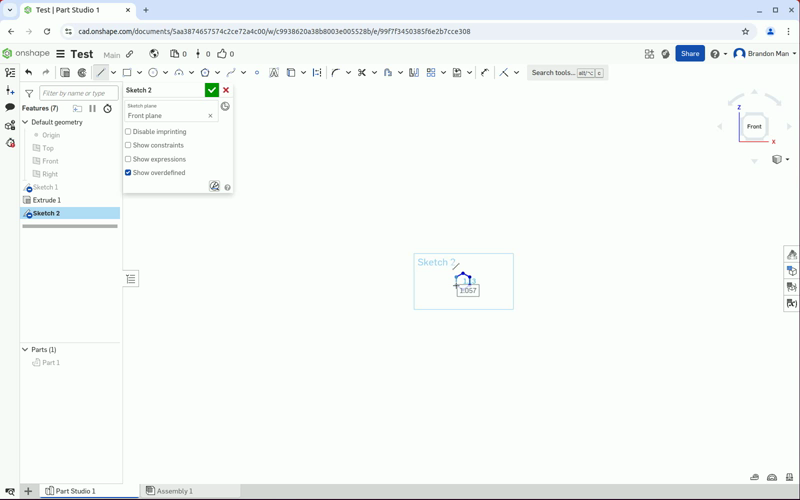
scroll(6)
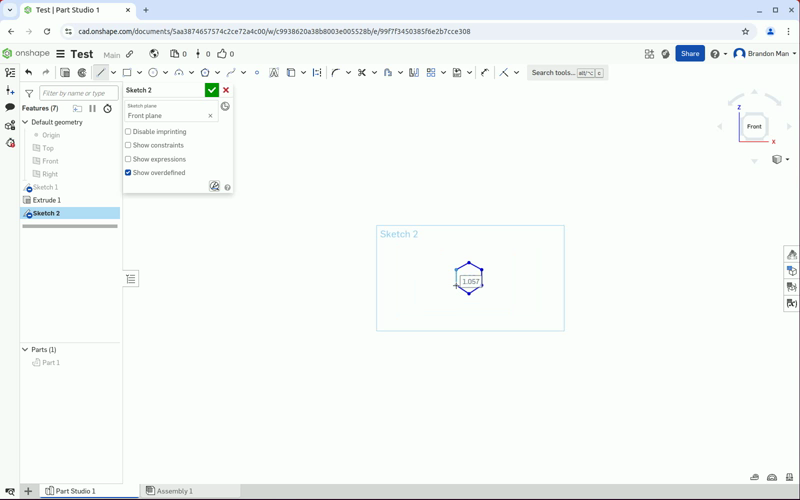
scroll(6)
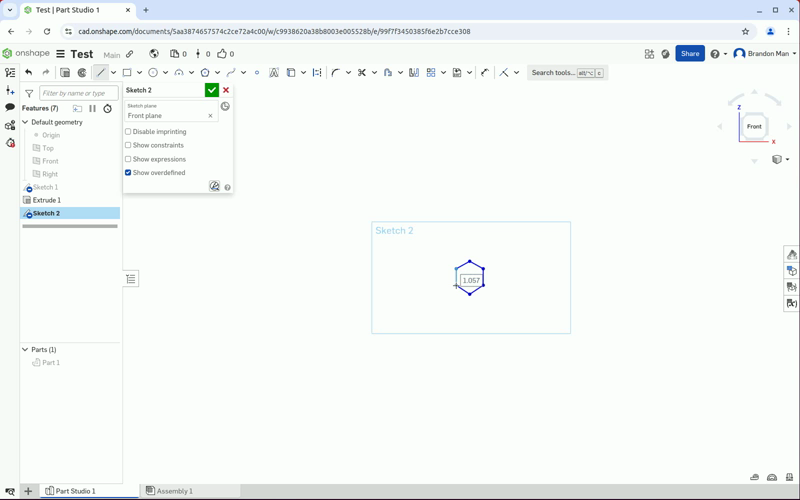
scroll(6)
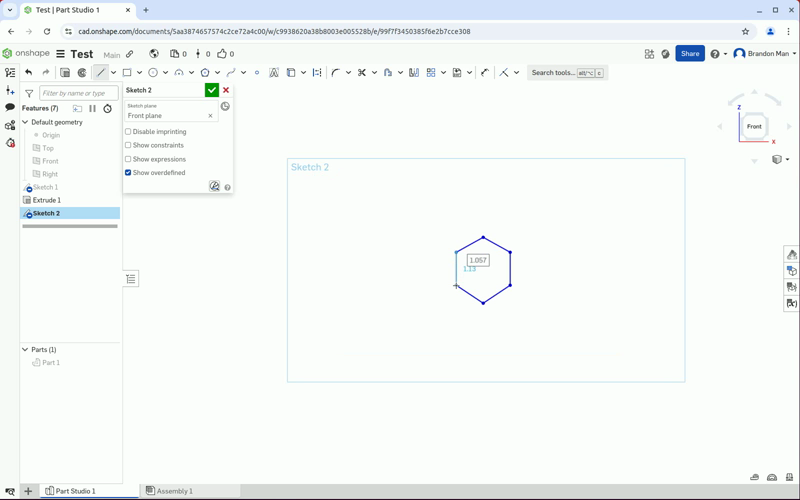
scroll(6)
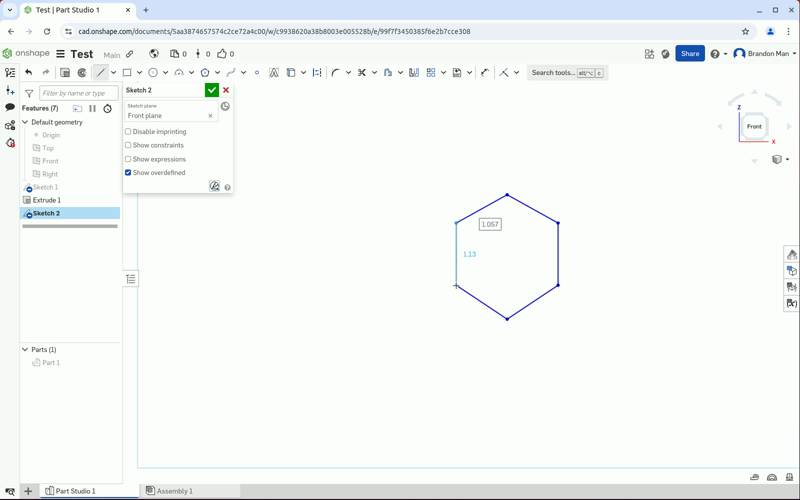
key_up(shift)
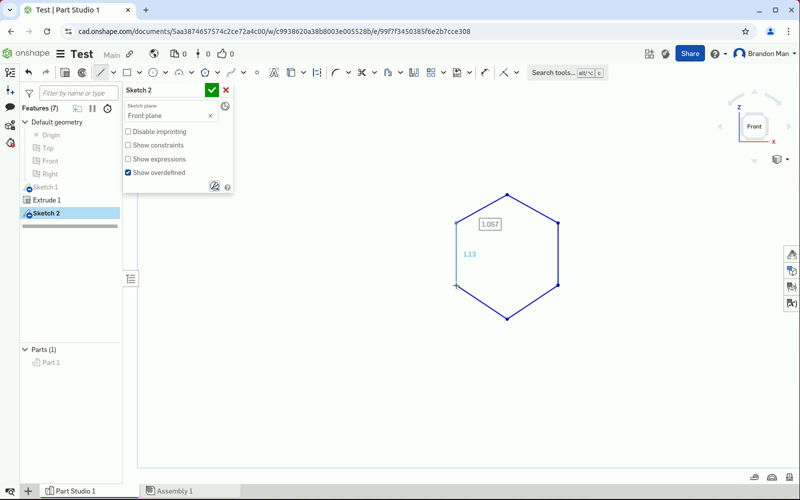
click(456, 285)
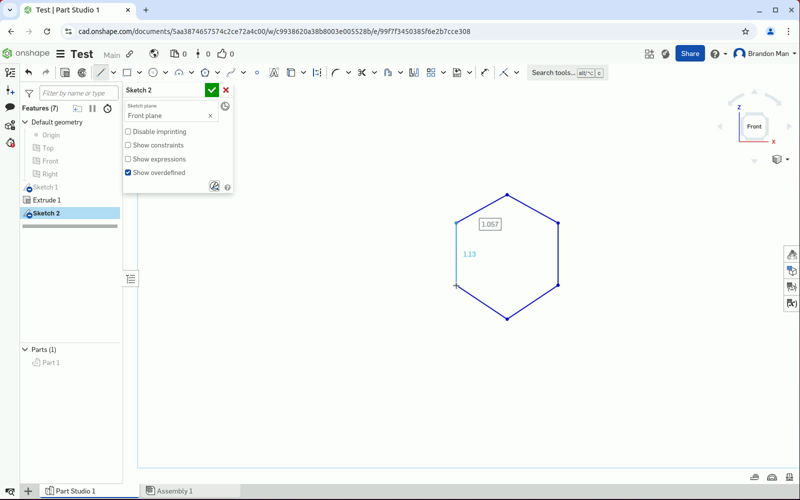
scroll(-6)
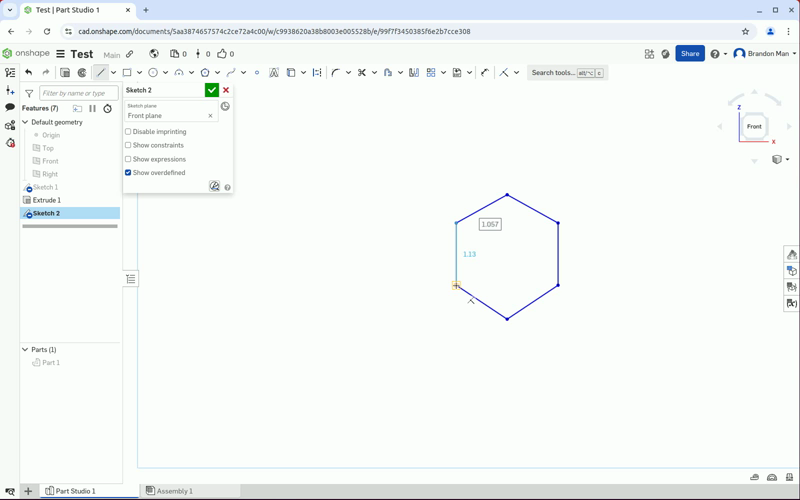
scroll(-6)
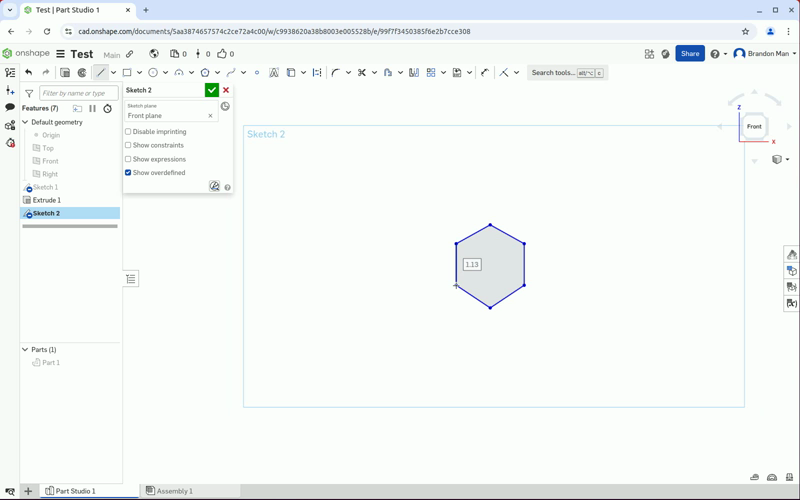
scroll(-6)
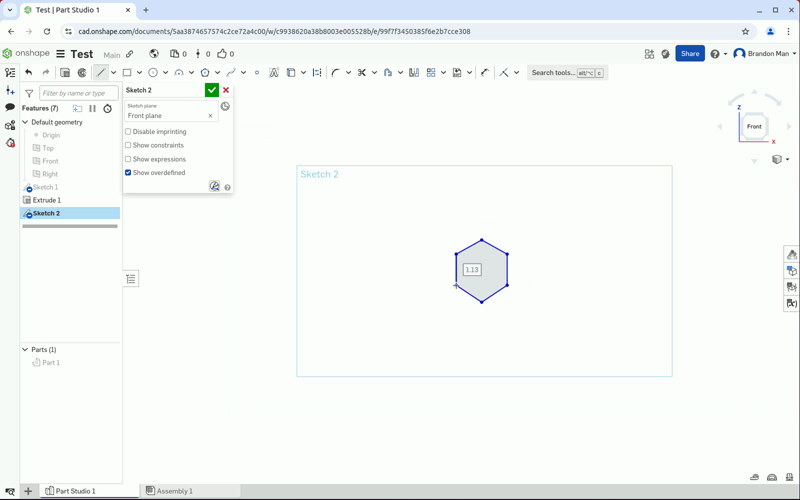
scroll(-6)
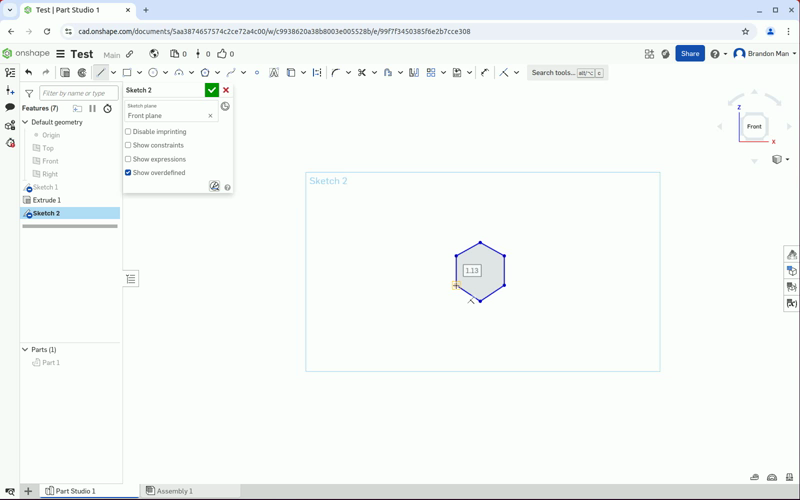
scroll(-6)
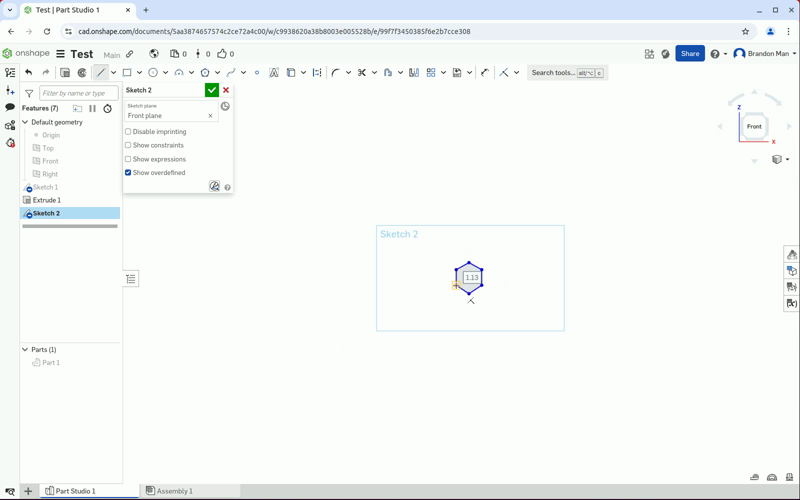
scroll(-6)
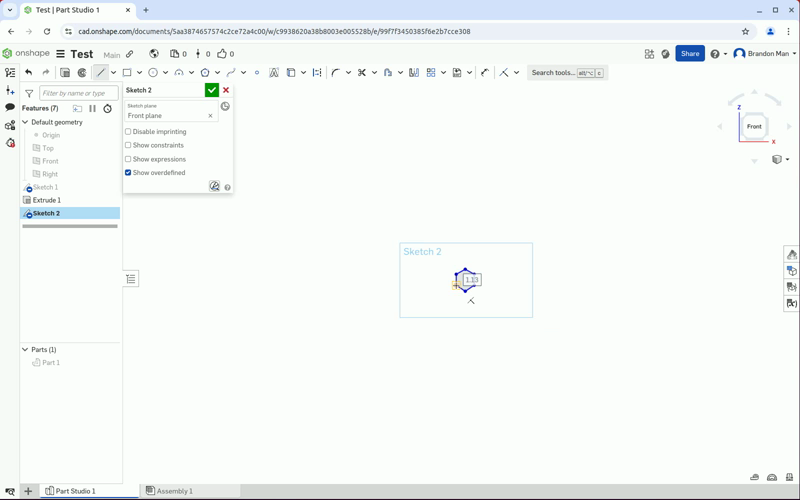
scroll(-6)
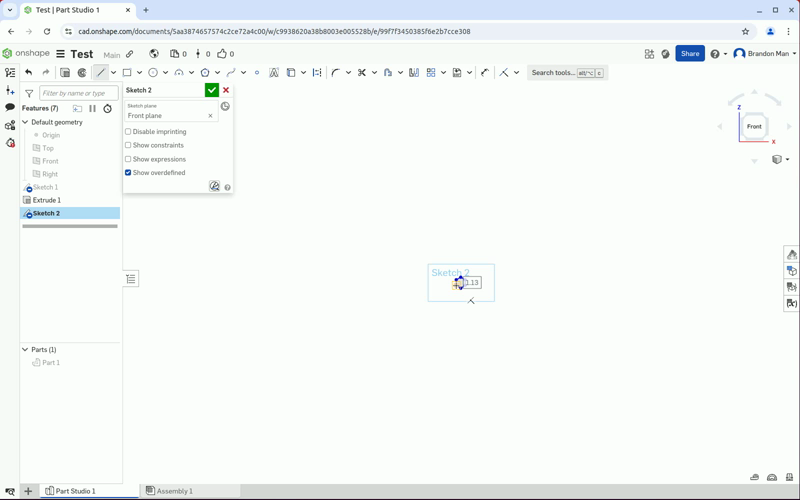
key(esc)
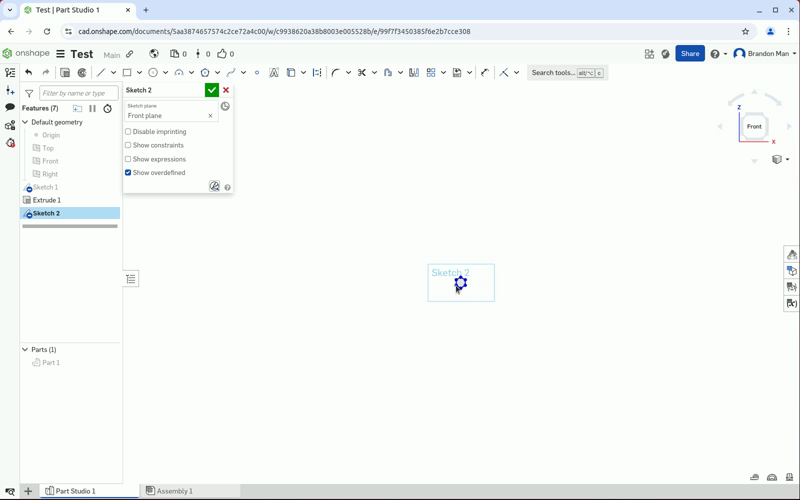
key(c)
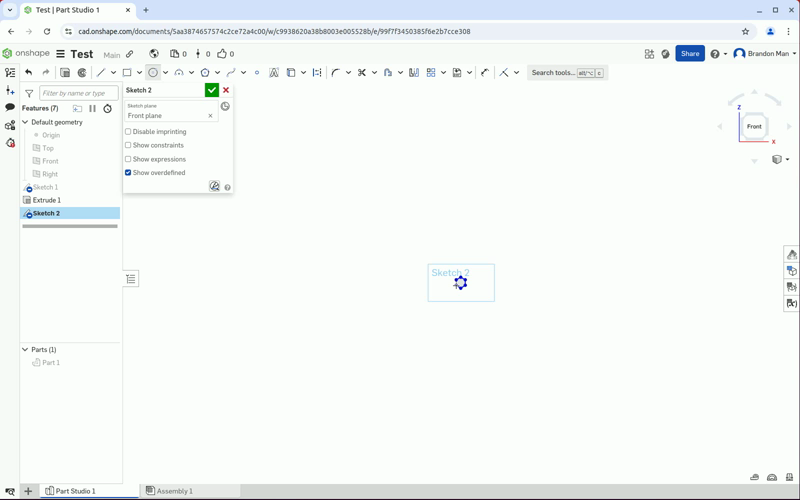
key_down(shift)
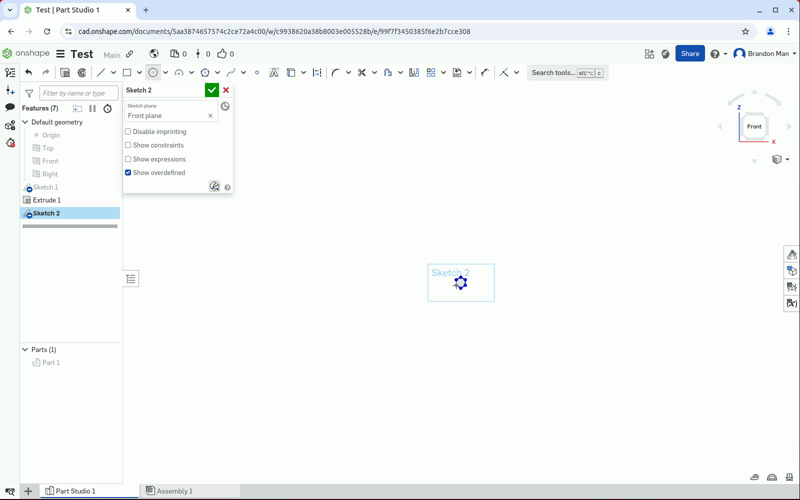
mouse_move(460, 282)
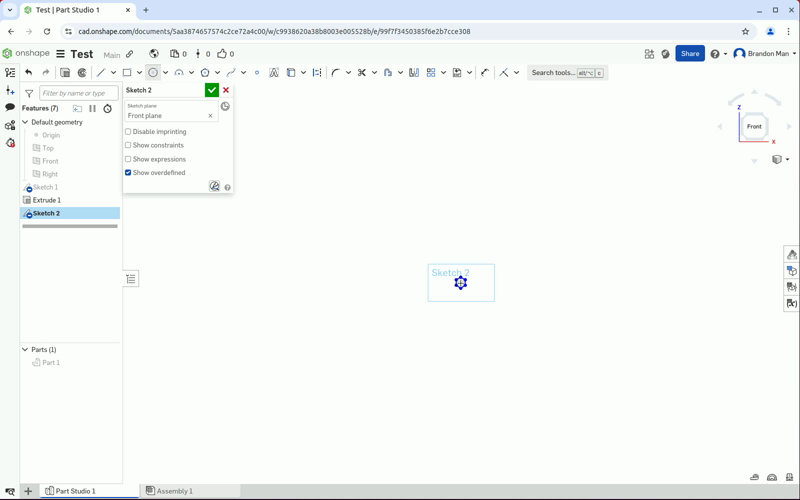
click(460, 282)
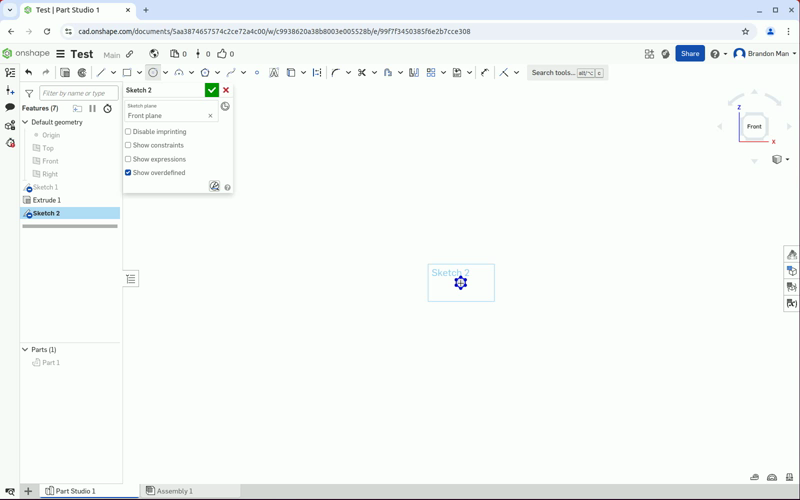
key_up(shift)
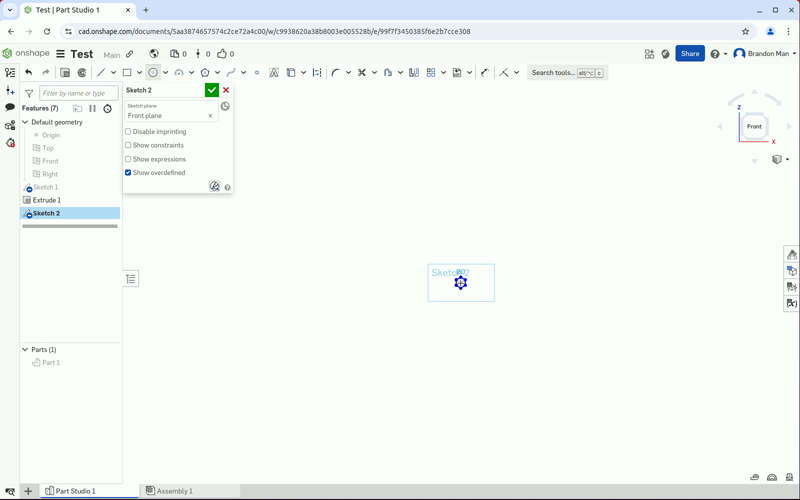
mouse_move(463, 282)
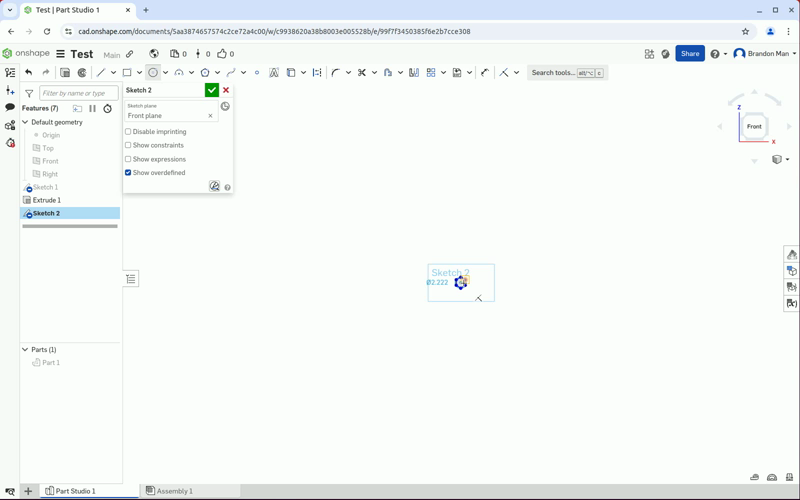
scroll(6)
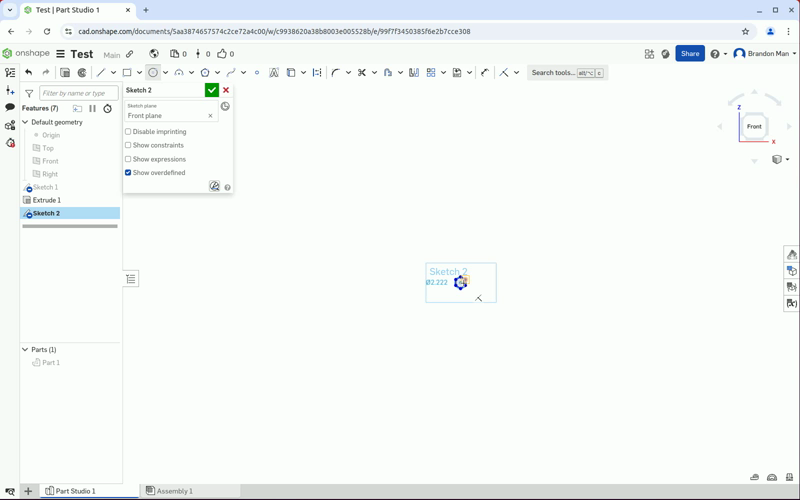
scroll(6)
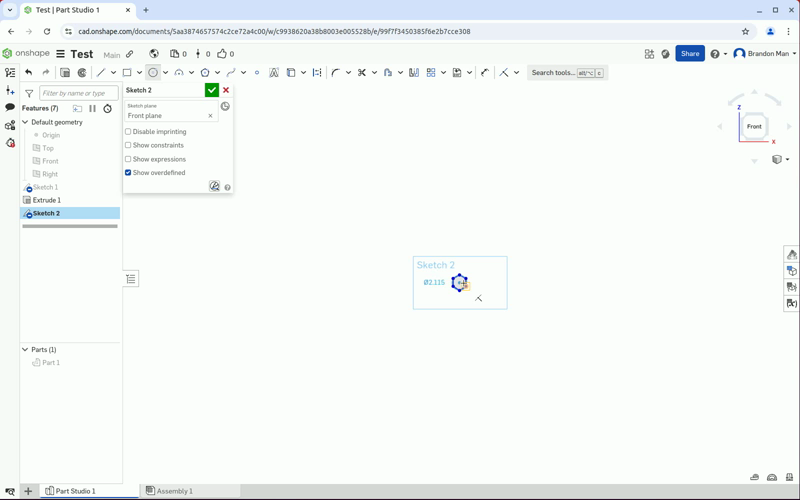
scroll(6)
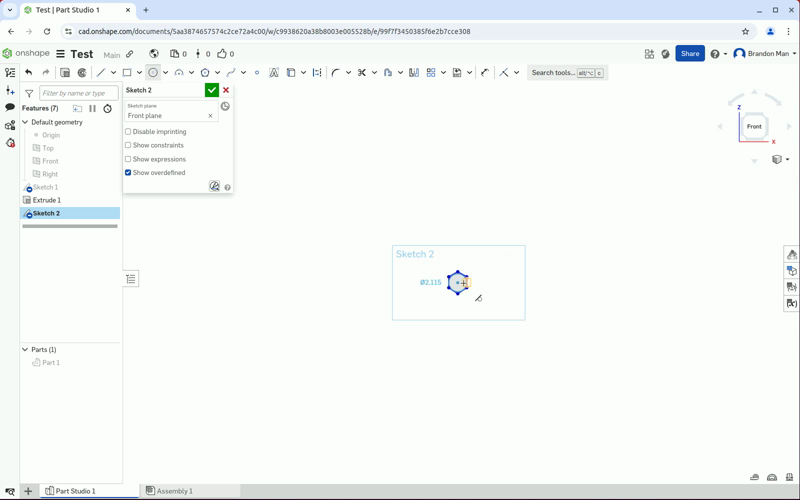
scroll(6)
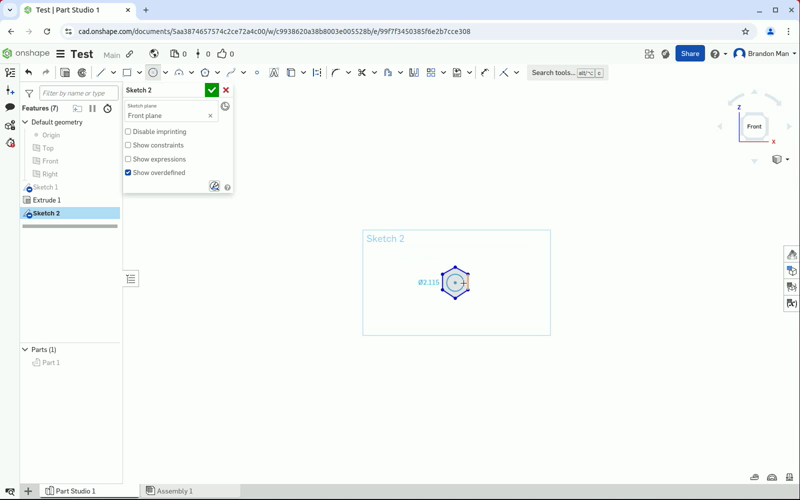
scroll(6)
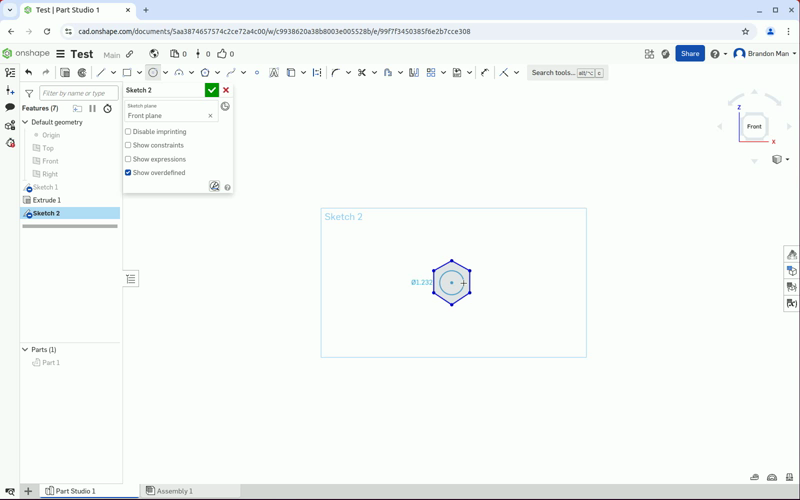
scroll(6)
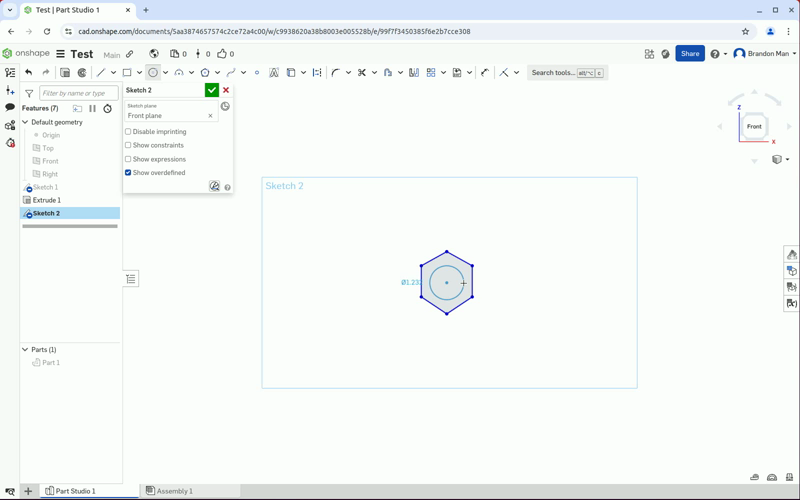
scroll(6)
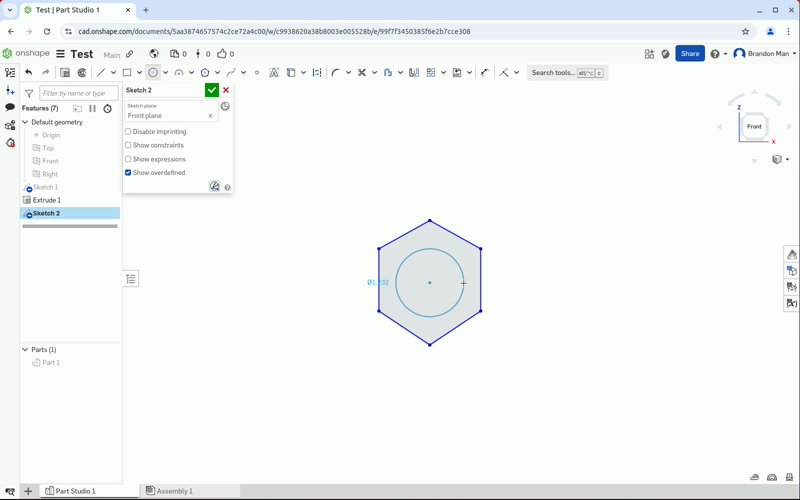
click(463, 282)
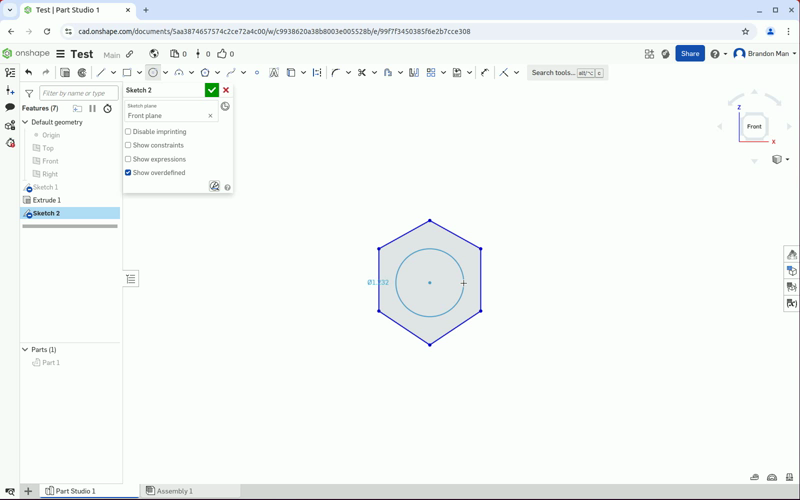
scroll(-6)
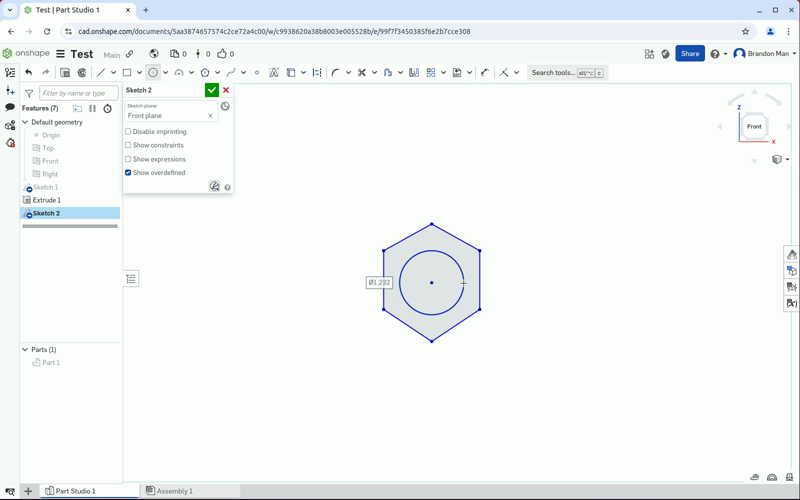
scroll(-6)
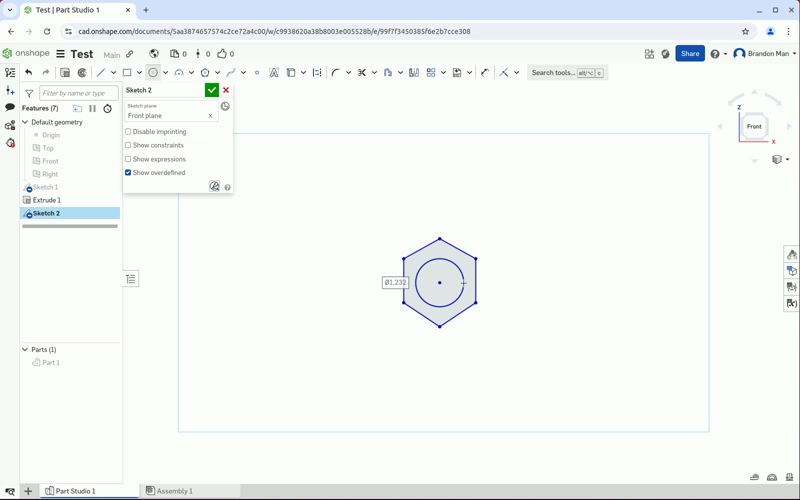
scroll(-6)
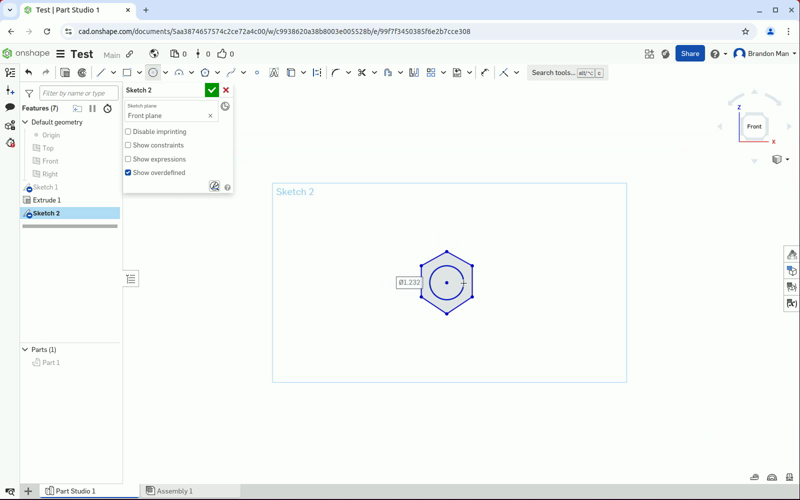
scroll(-6)
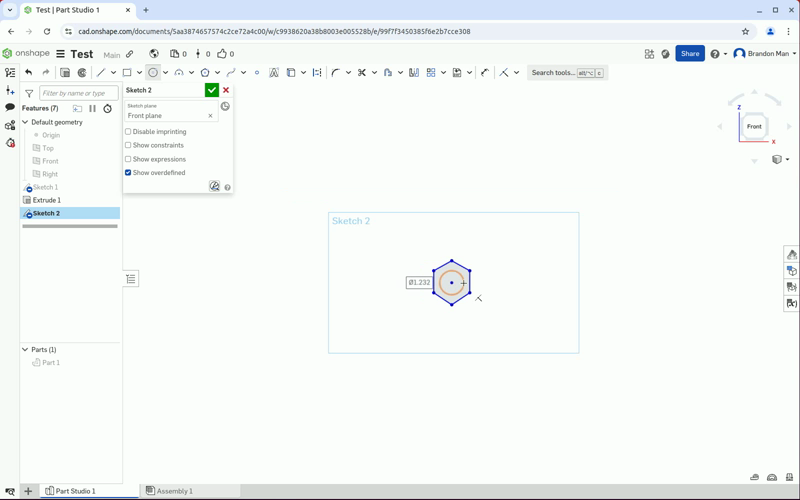
scroll(-6)
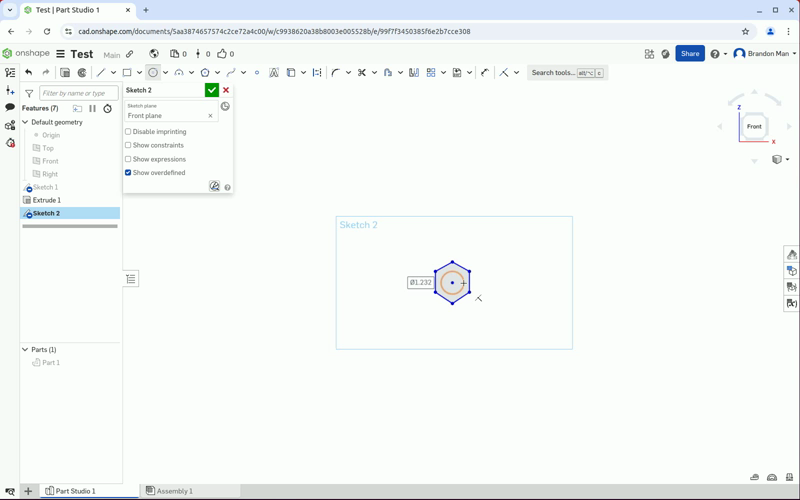
scroll(-6)
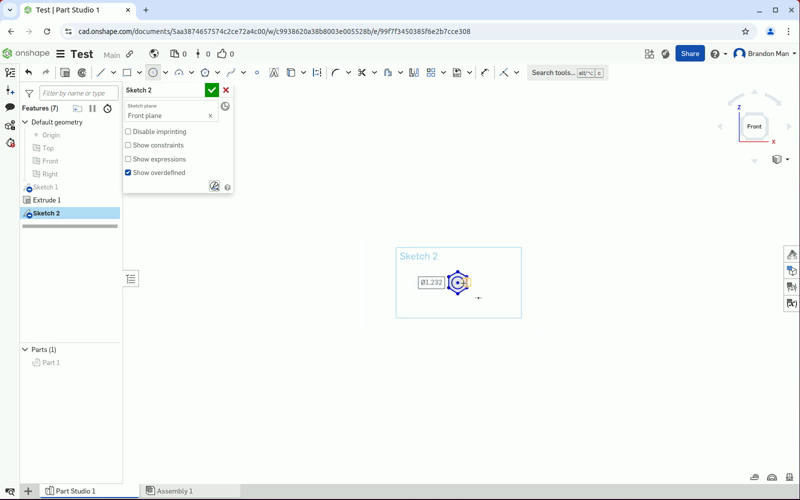
scroll(-6)
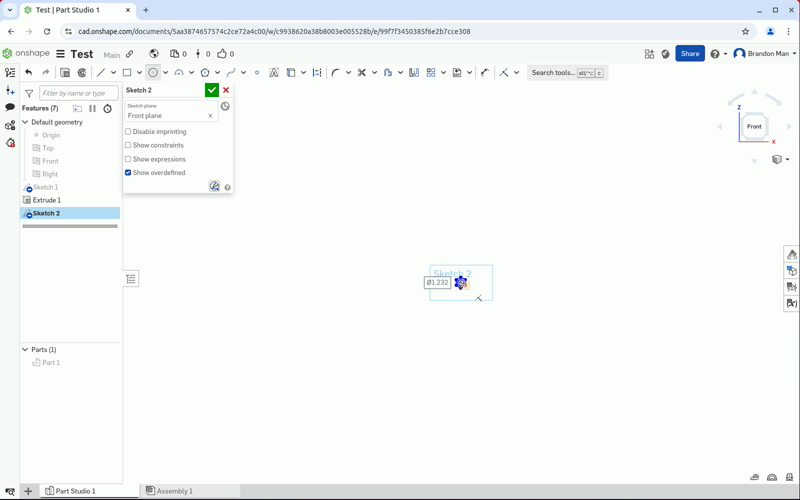
key(esc)
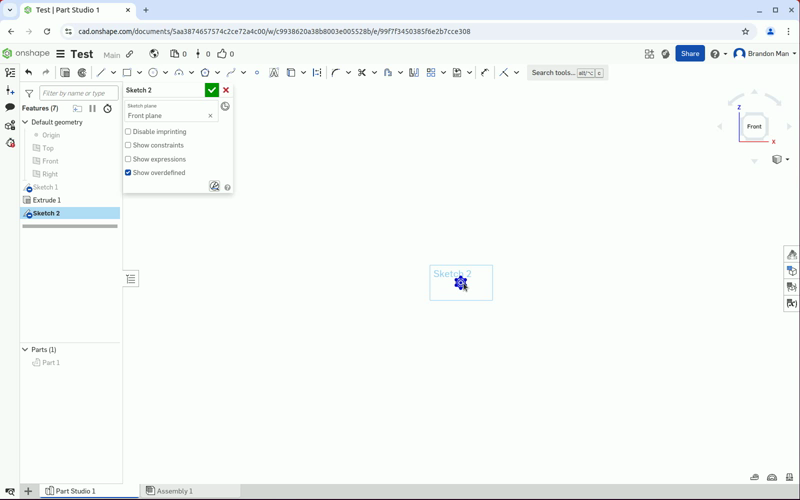
mouse_move(463, 279)
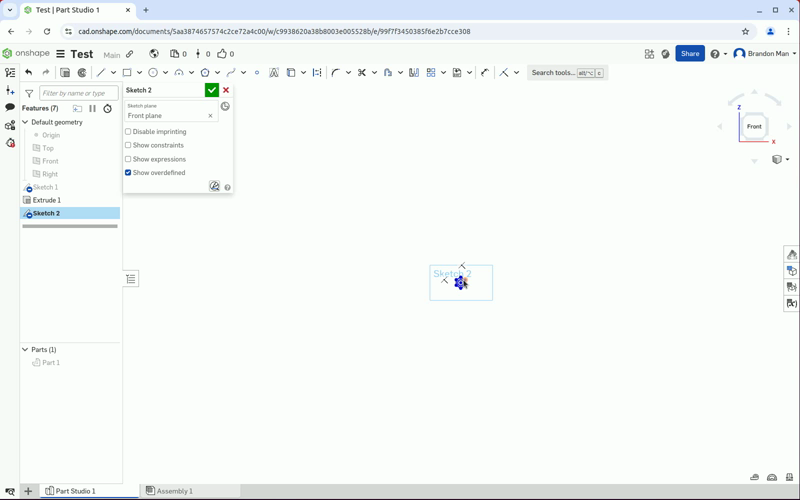
scroll(6)
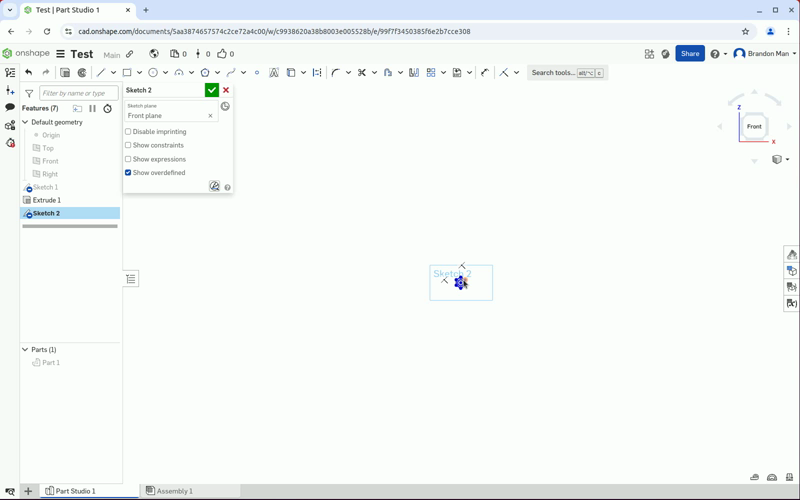
scroll(6)
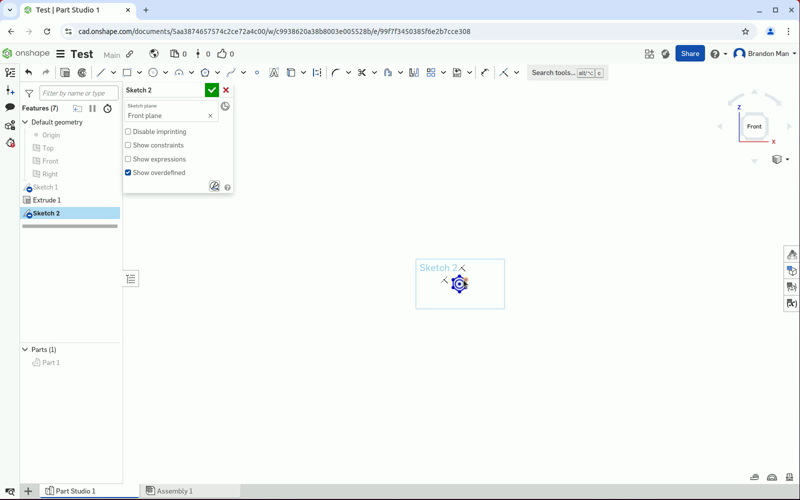
scroll(6)
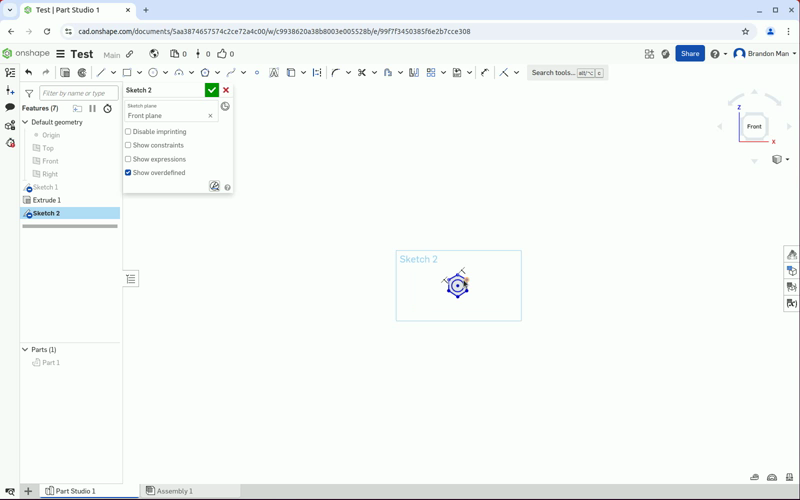
scroll(6)
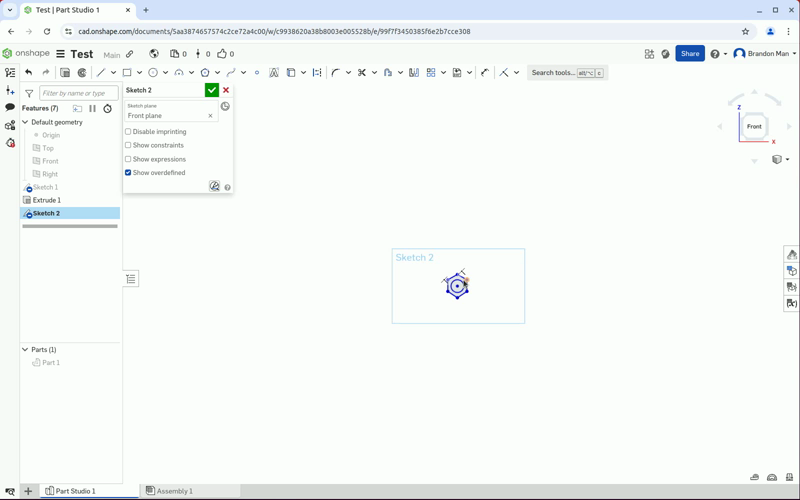
scroll(6)
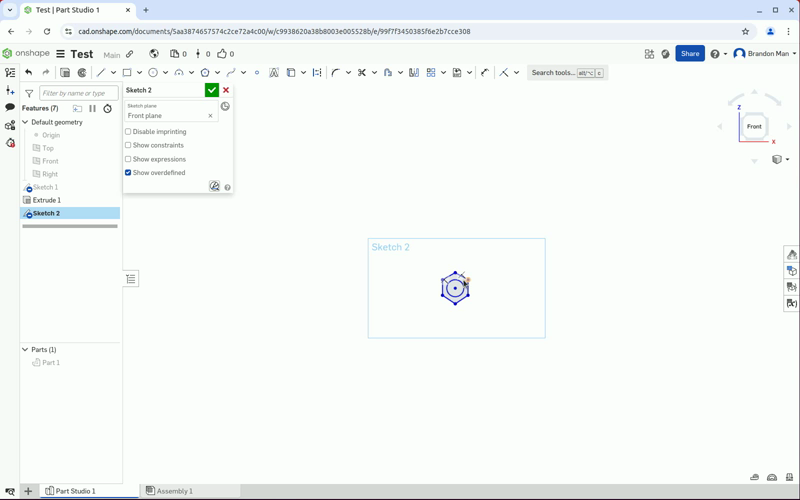
scroll(6)
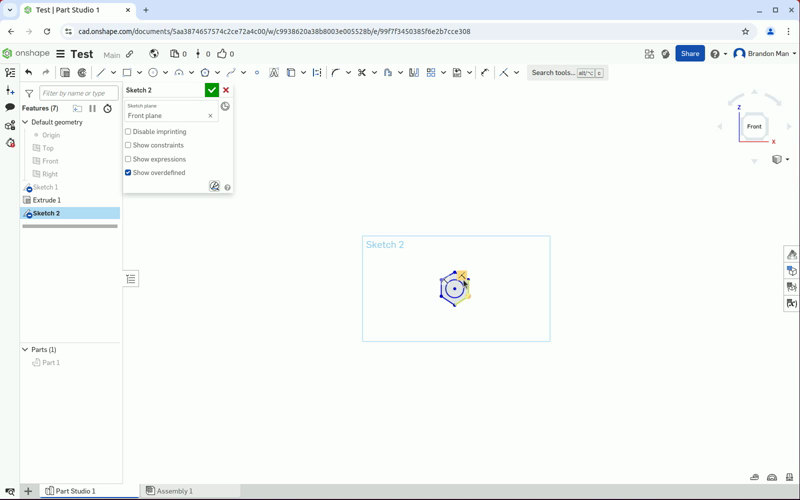
scroll(6)
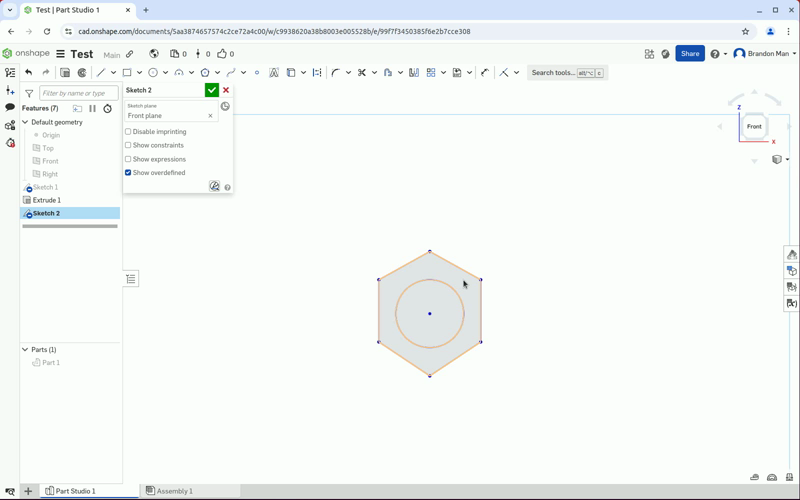
click(463, 279)
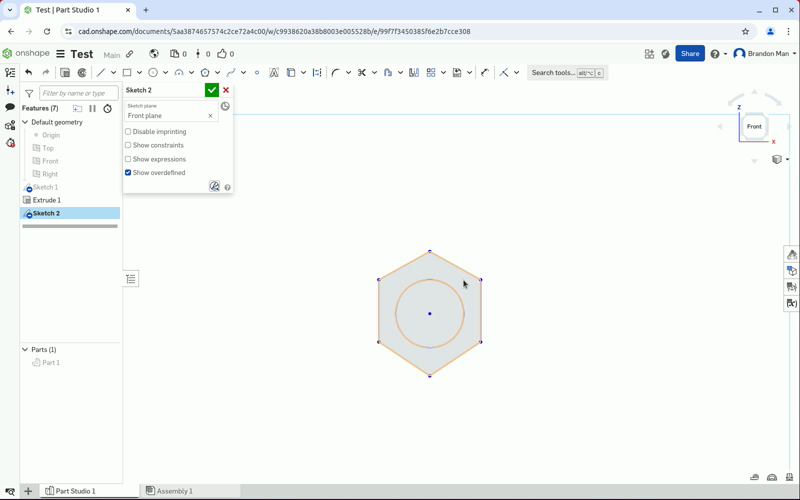
scroll(-6)
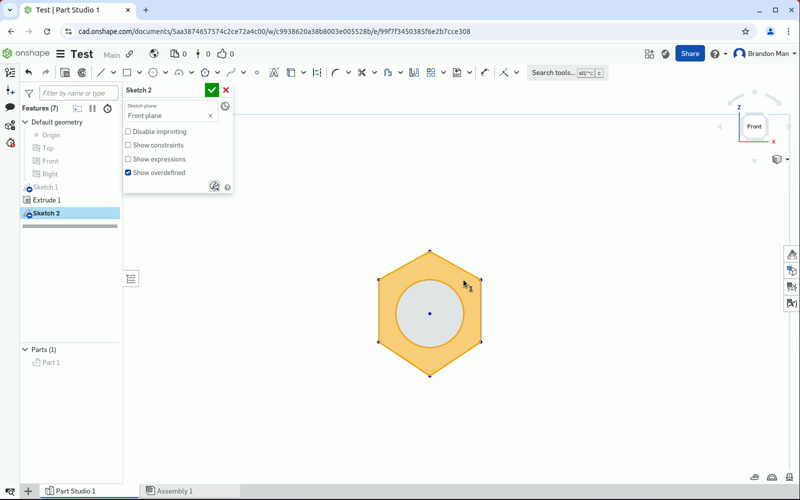
scroll(-6)
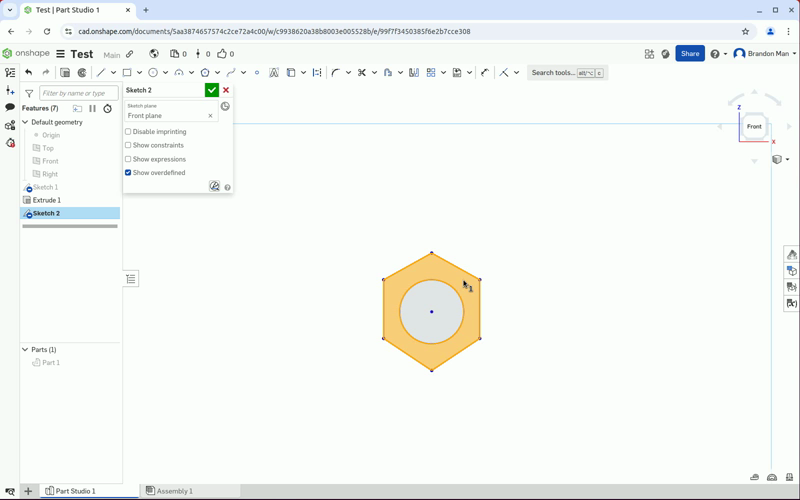
scroll(-6)
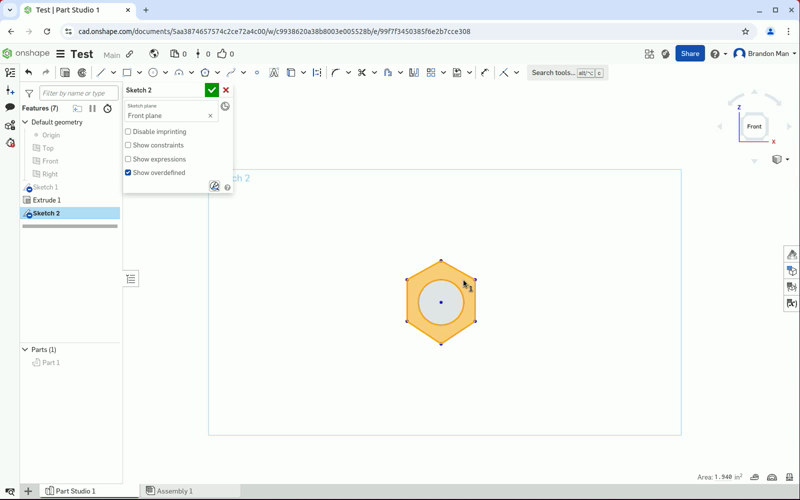
scroll(-6)
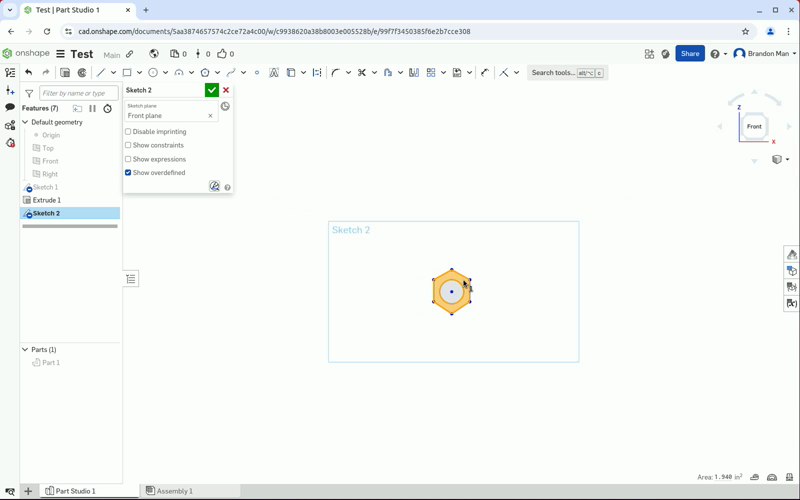
scroll(-6)
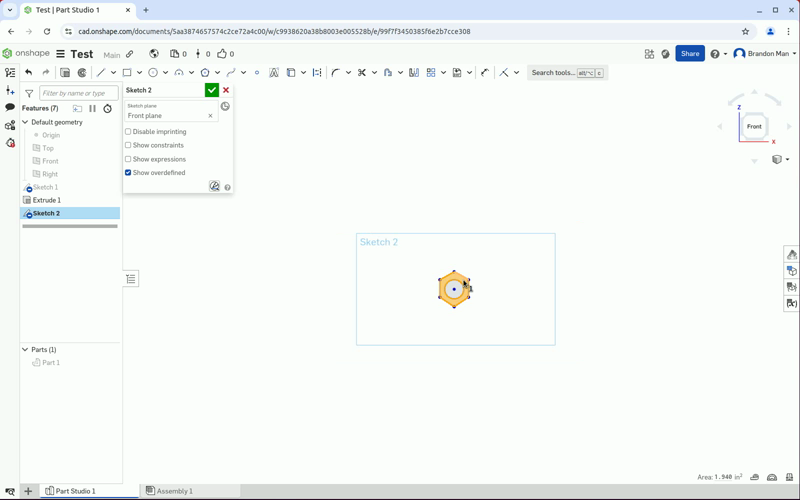
scroll(-6)
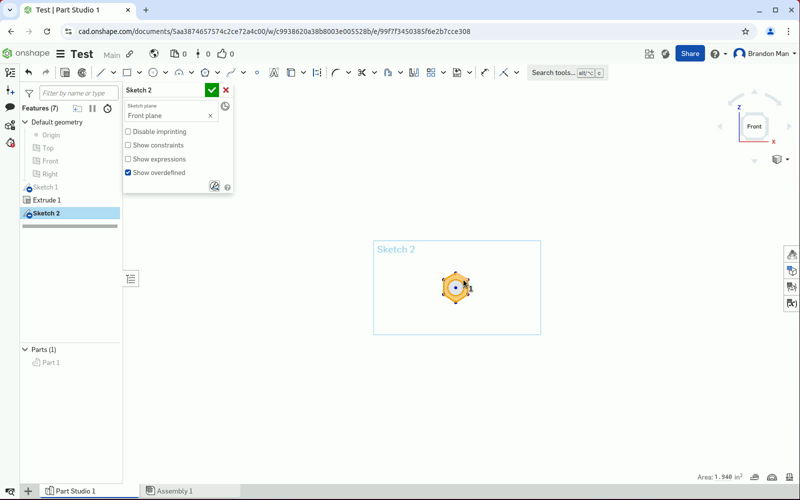
scroll(-6)
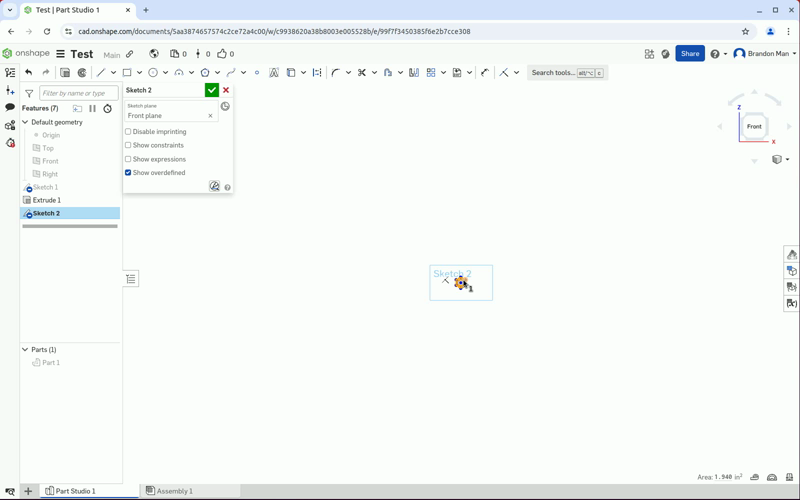
mouse_move(73, 352)
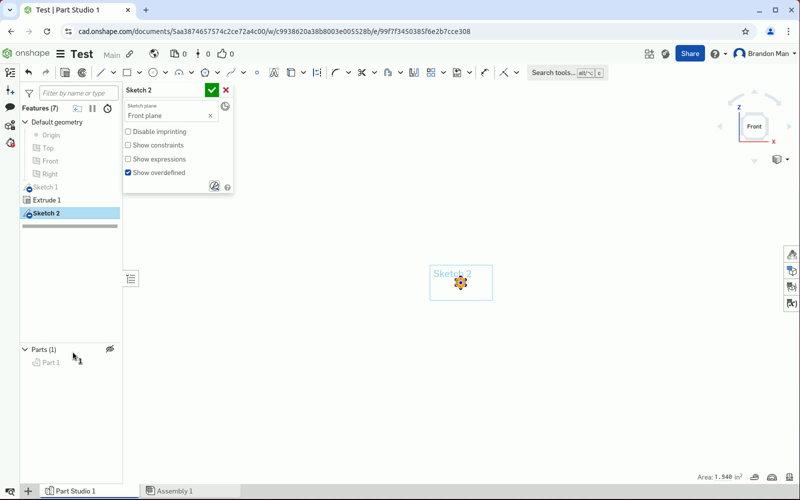
key(shift+y)
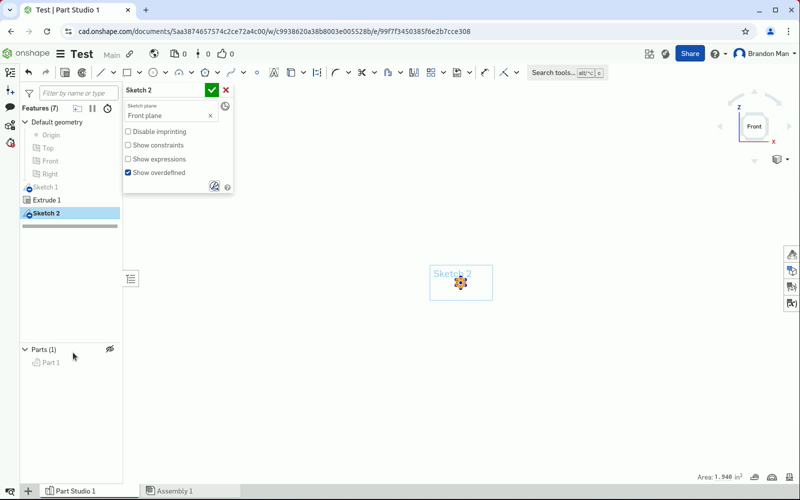
key(shift+e)
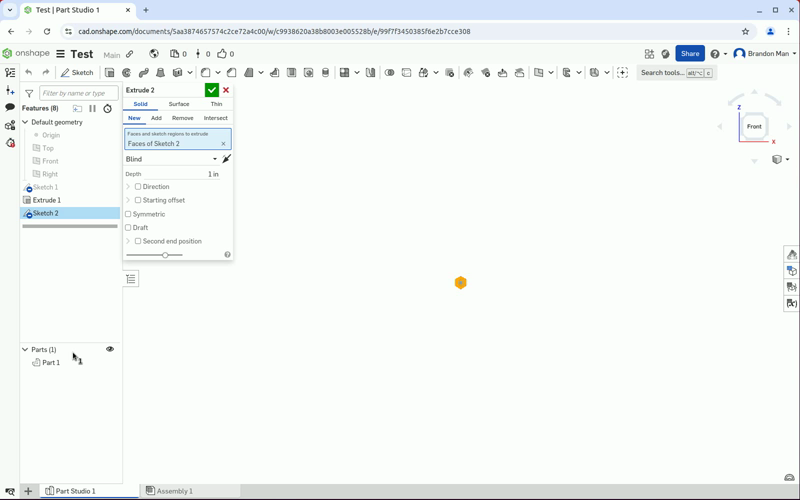
mouse_move(143, 106)
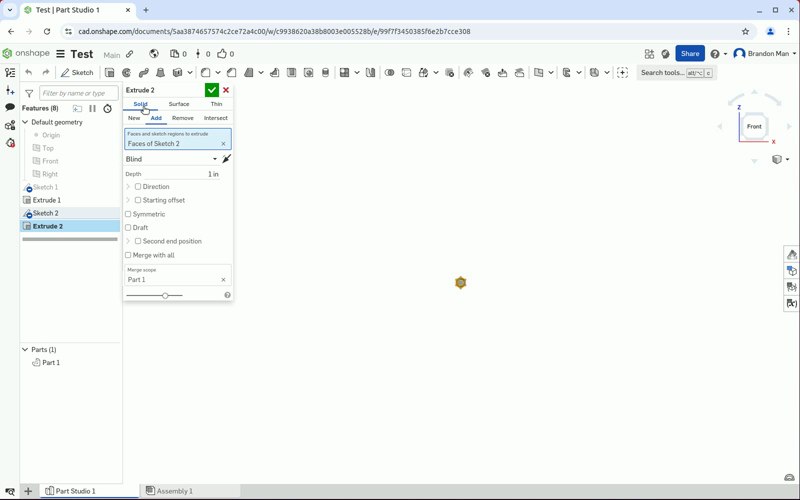
click(143, 106)
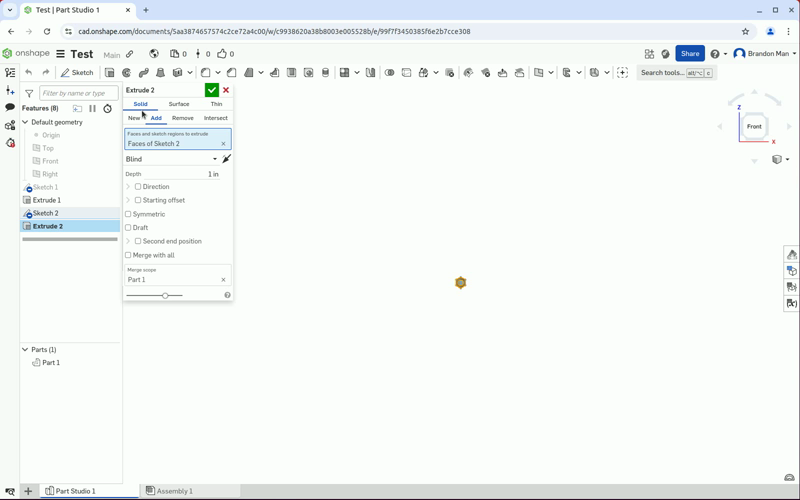
mouse_move(137, 120)
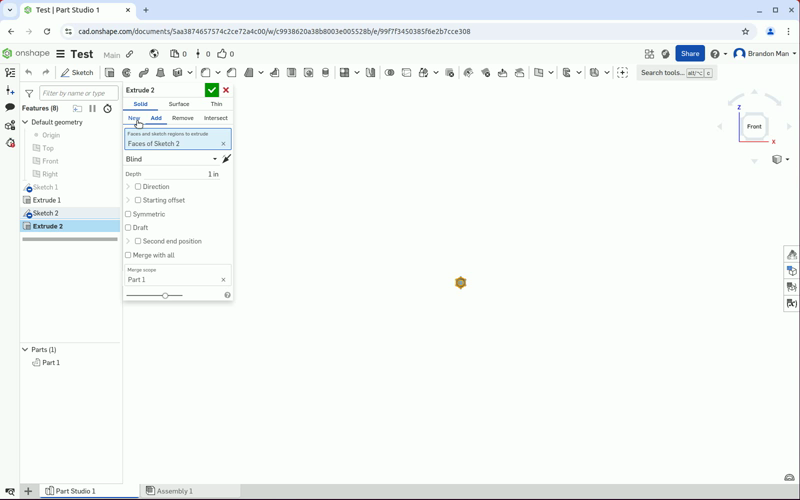
click(137, 120)
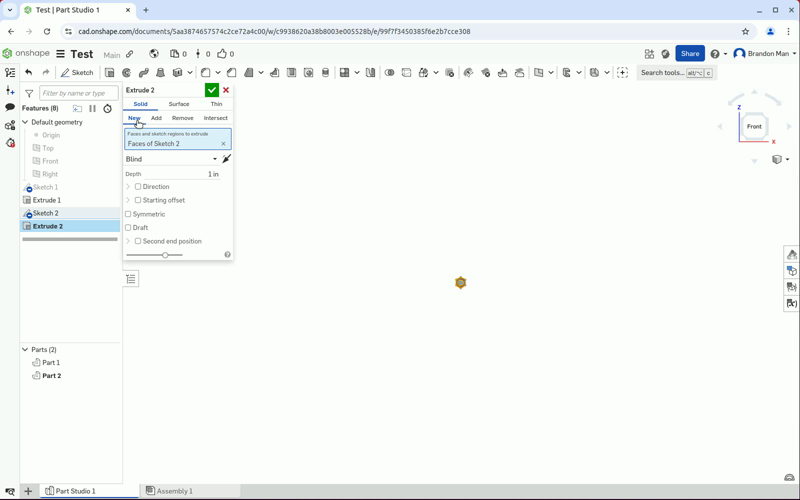
key(tab, 4)
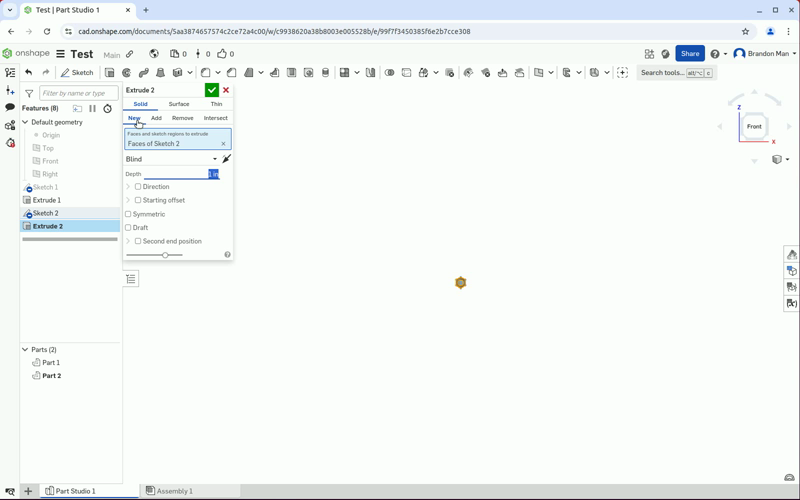
text(0.722)
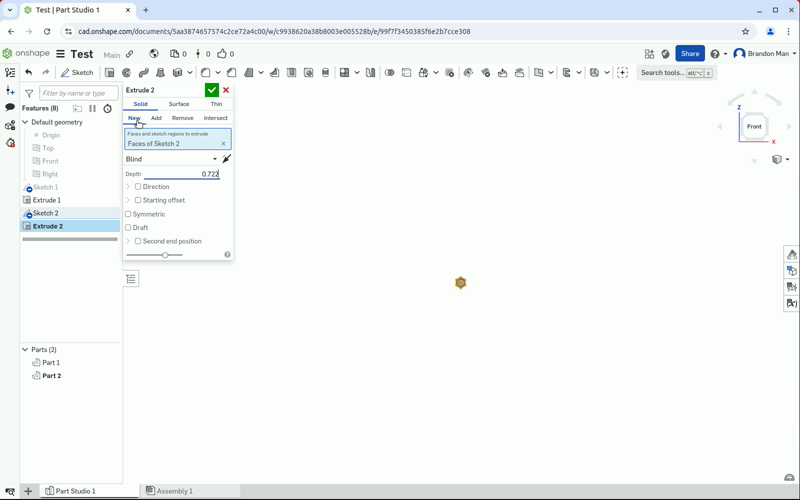
key(enter)
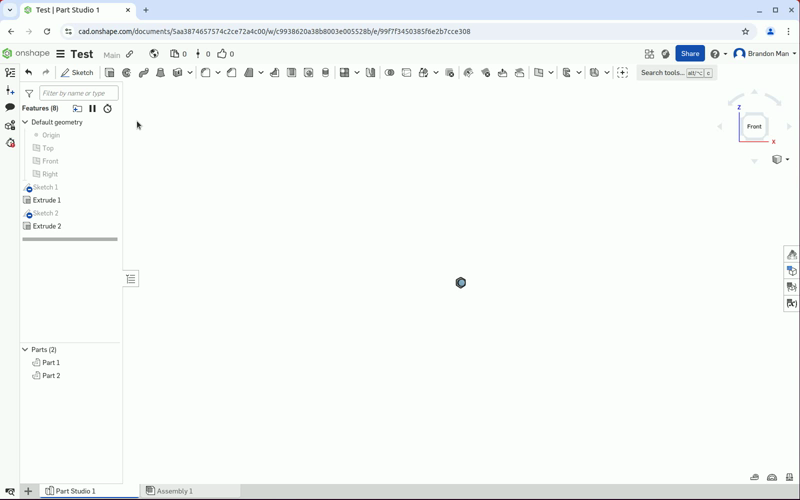
key(shift+h)
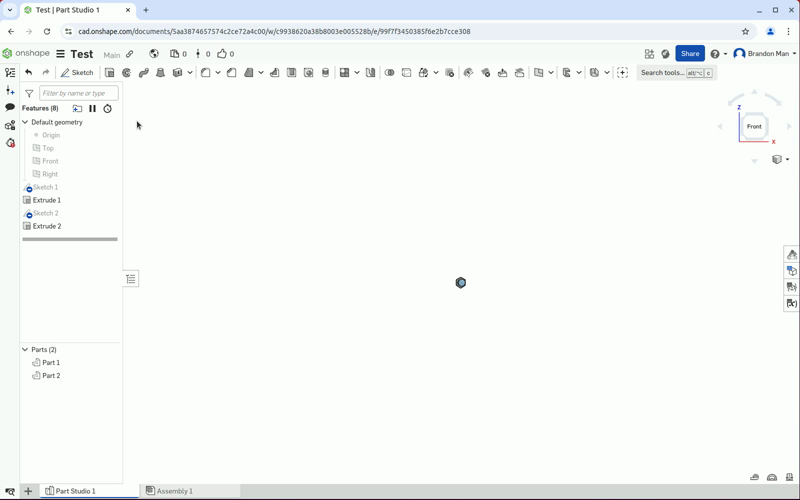
key(shift+h)
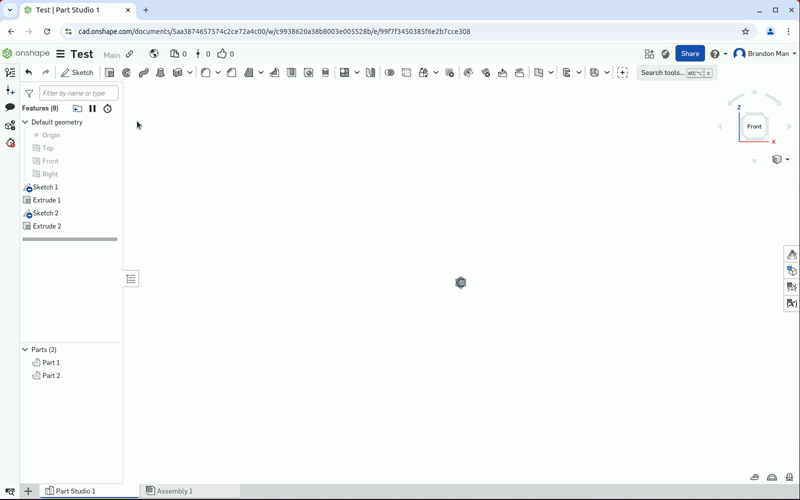
key(shift+7)
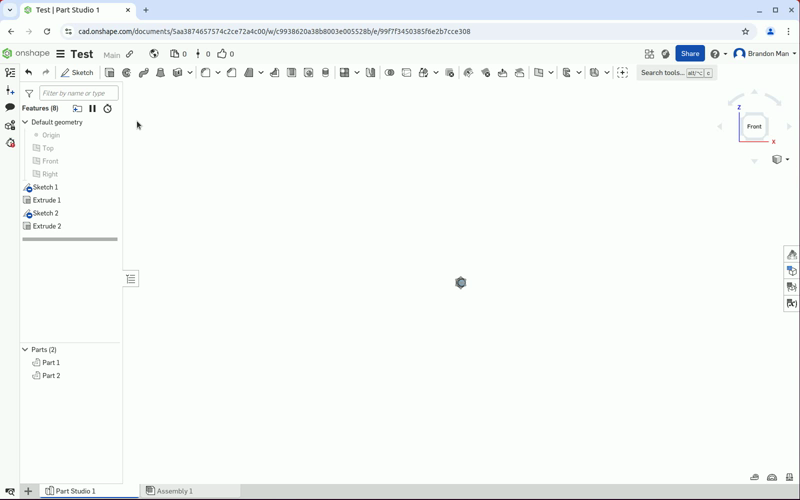
key(left, 2)
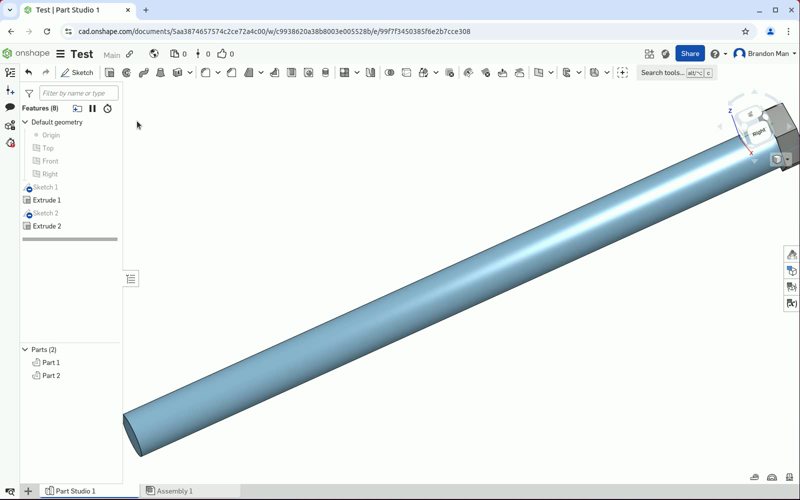
key(down, 2)
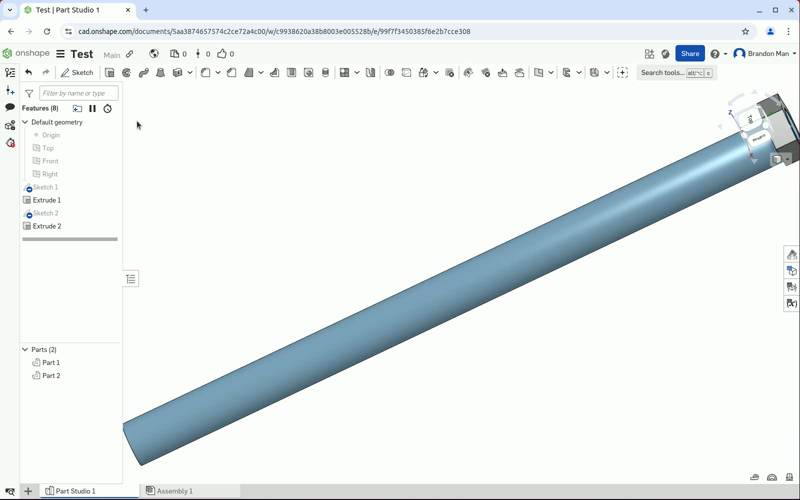
key(up, 2)
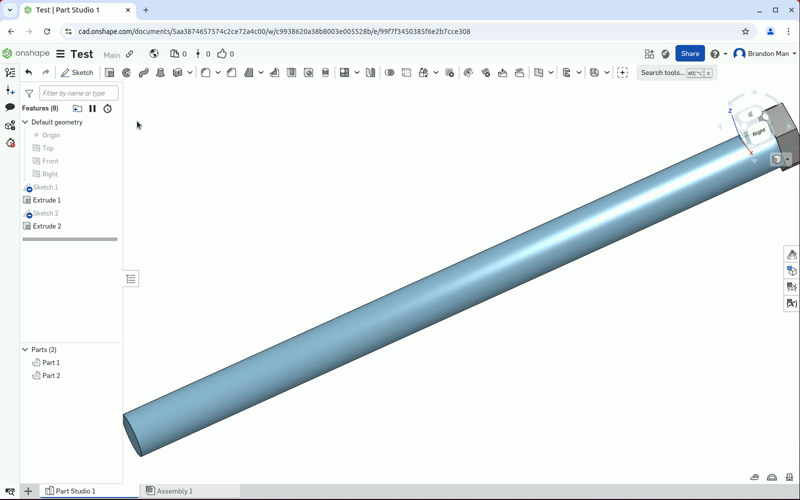
key(right, 2)
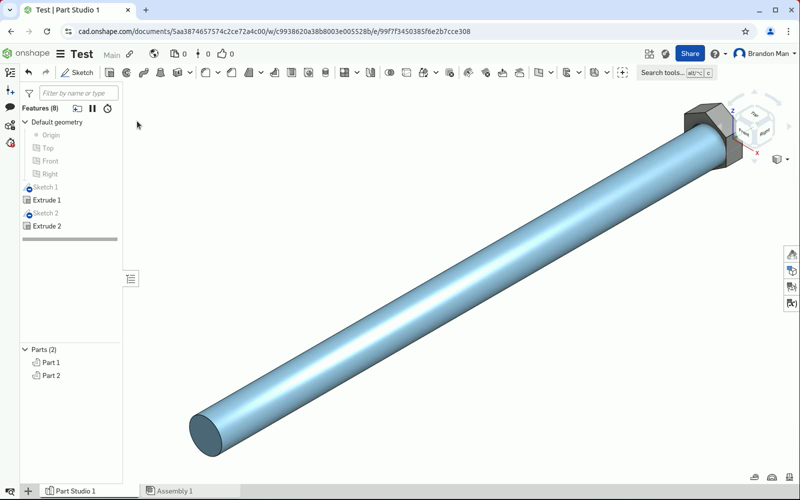
mouse_move(73, 189)
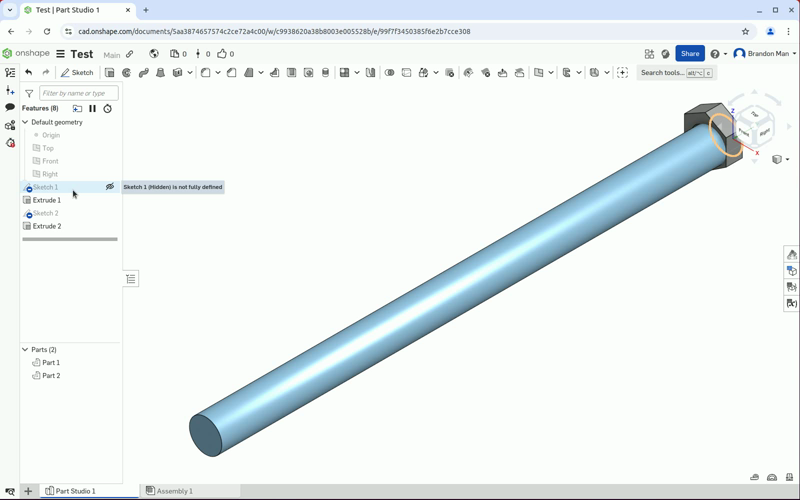
click(73, 189)